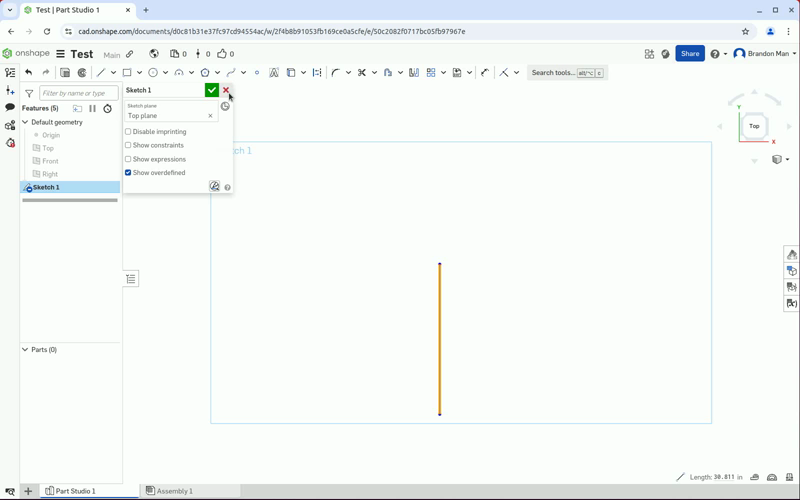
key(shift+h)
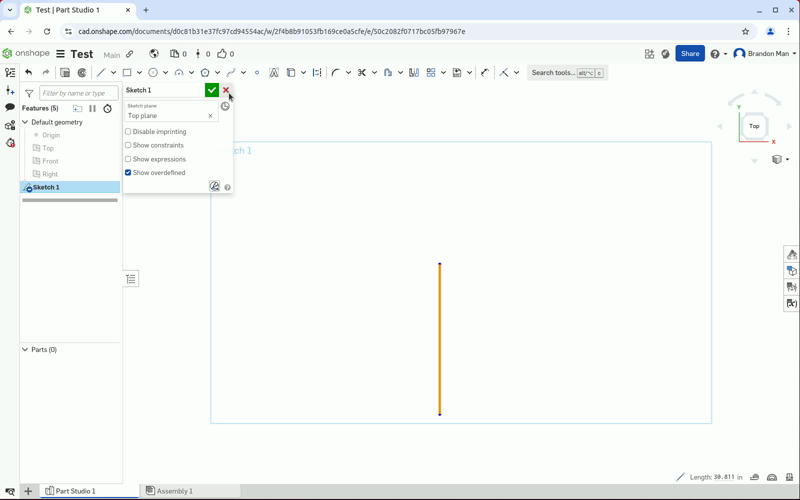
key(shift+s)
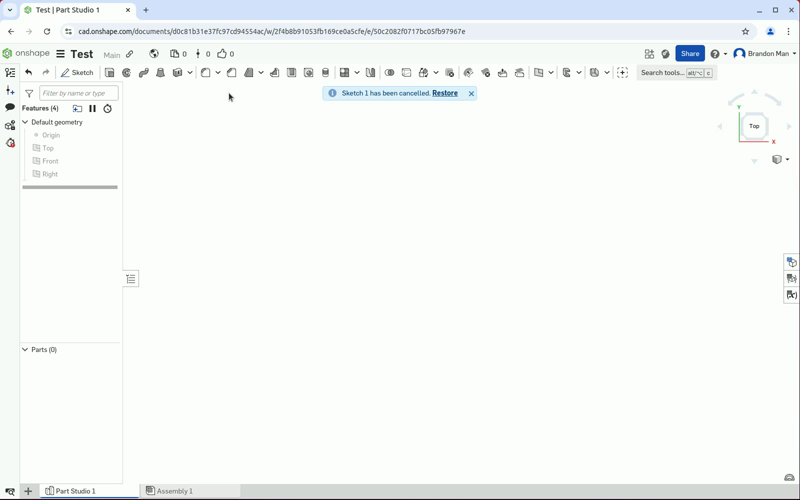
mouse_move(73, 150)
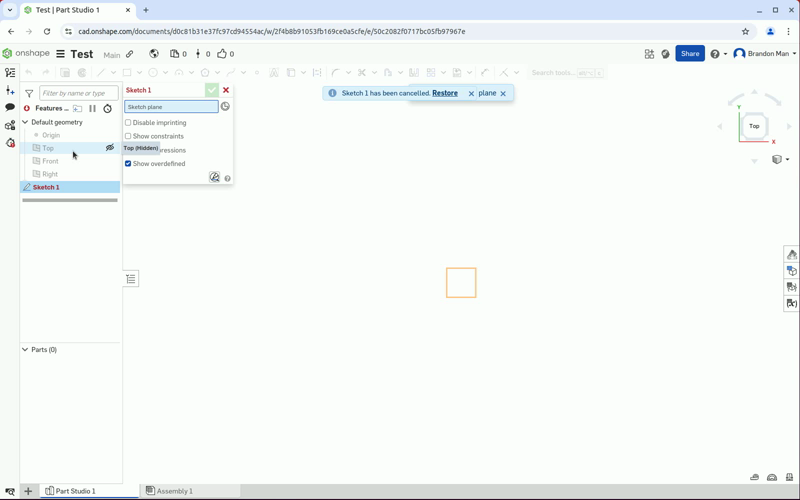
click(73, 150)
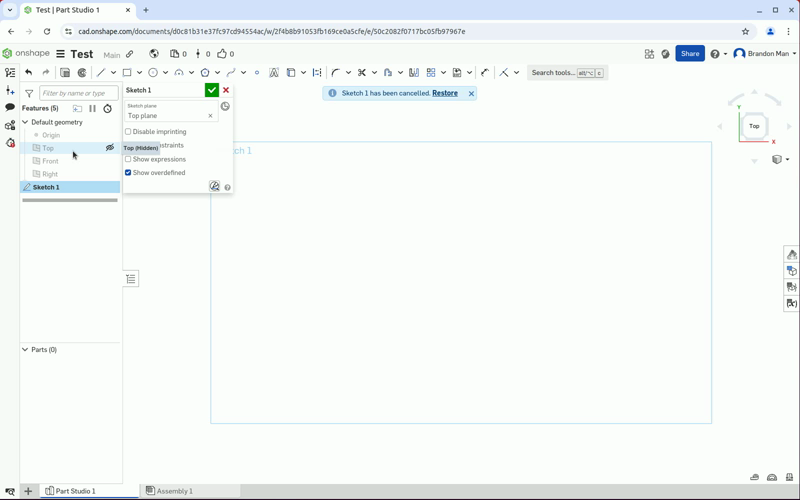
mouse_move(73, 352)
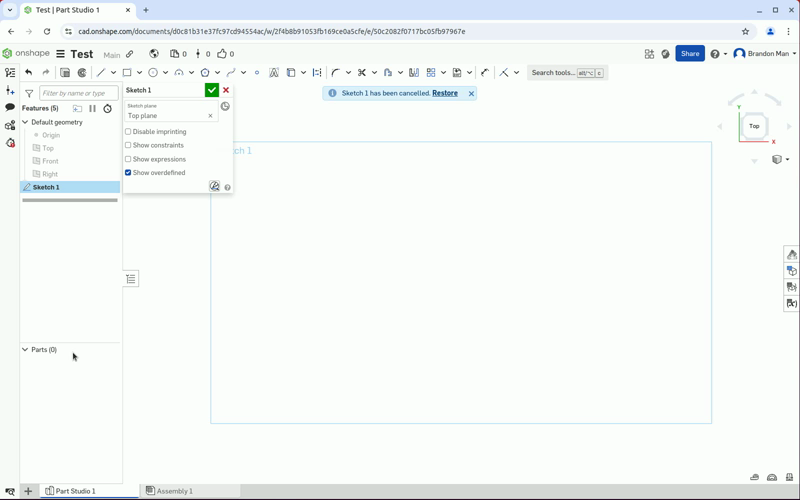
key(y)
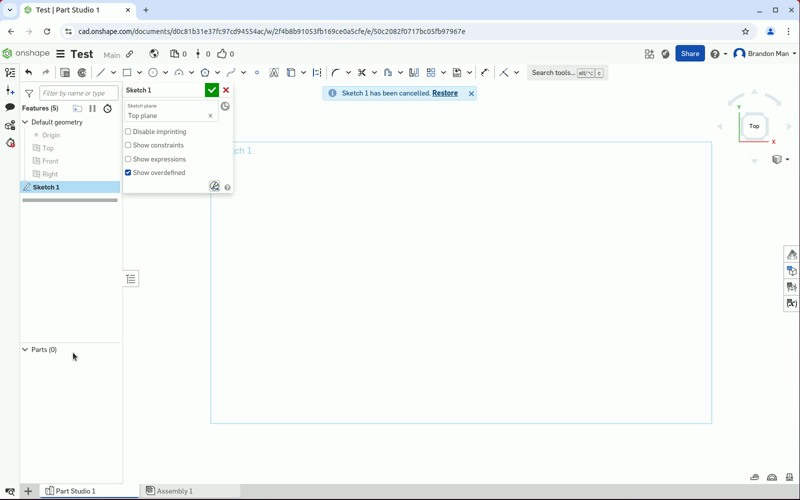
key(l)
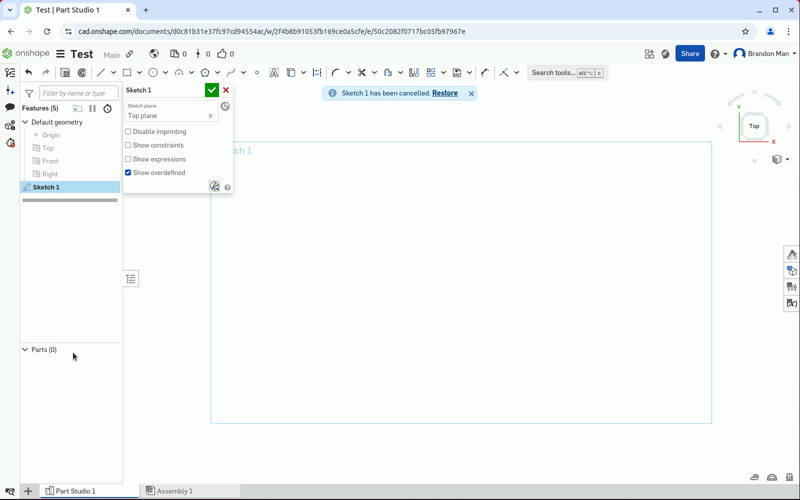
key_down(shift)
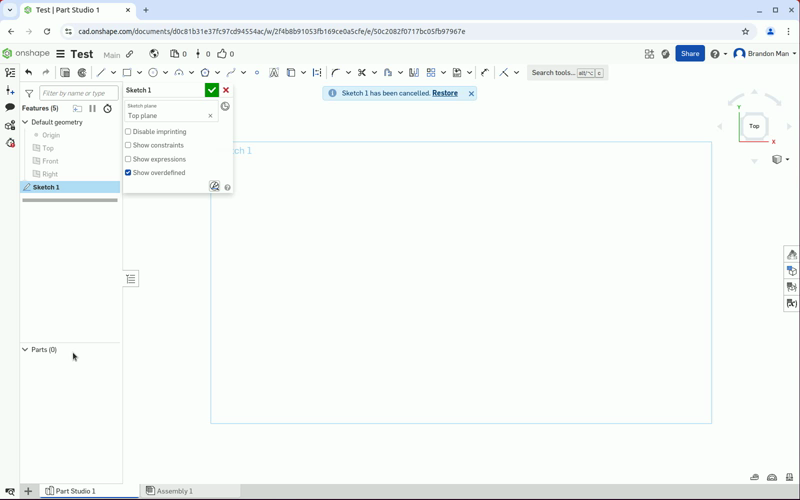
mouse_move(427, 177)
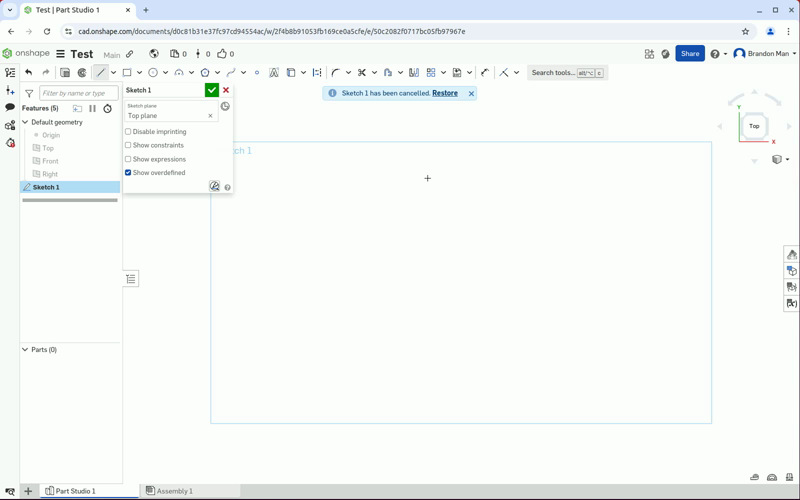
click(427, 177)
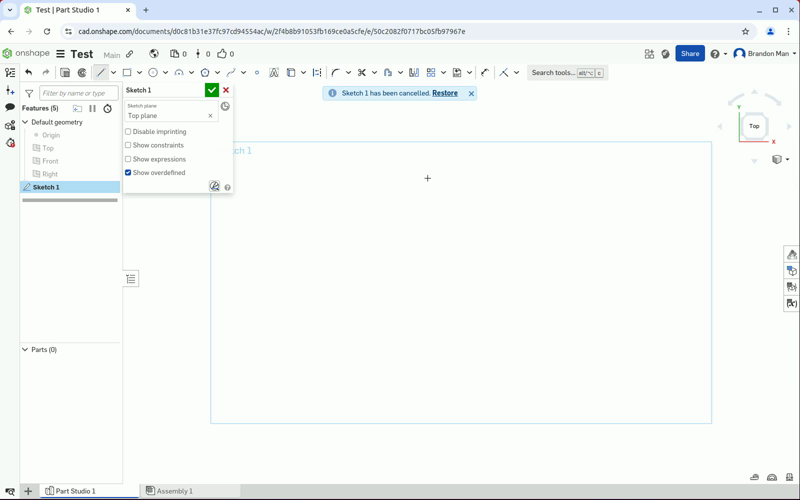
key_up(shift)
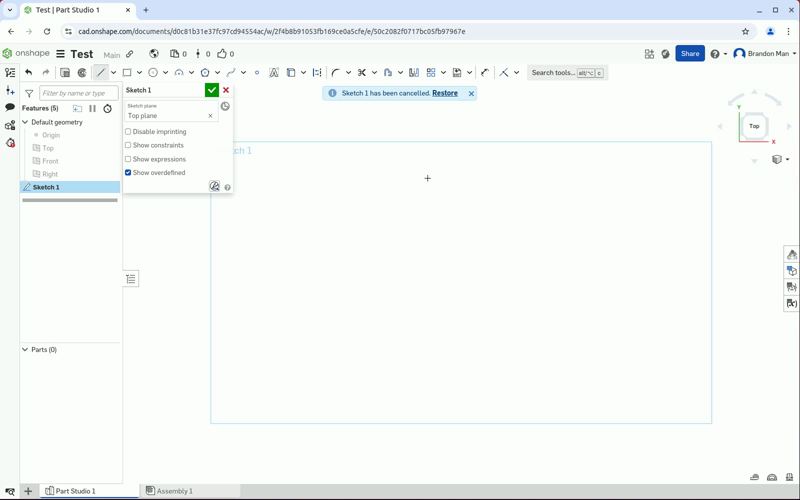
key_down(shift)
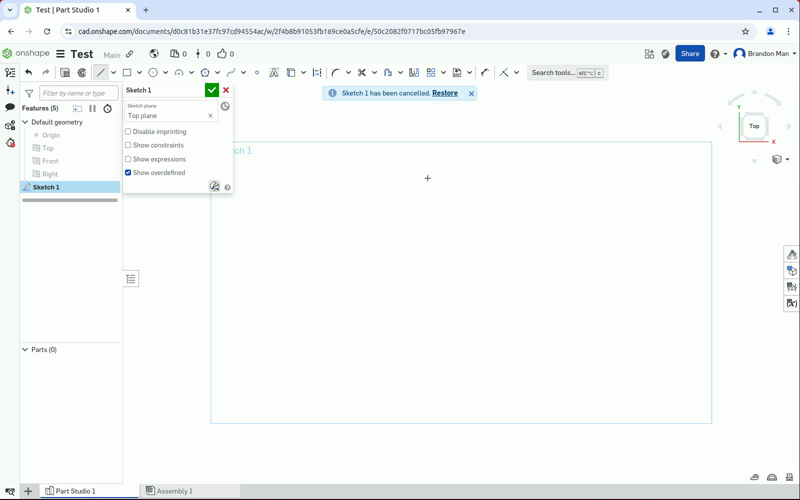
mouse_move(457, 177)
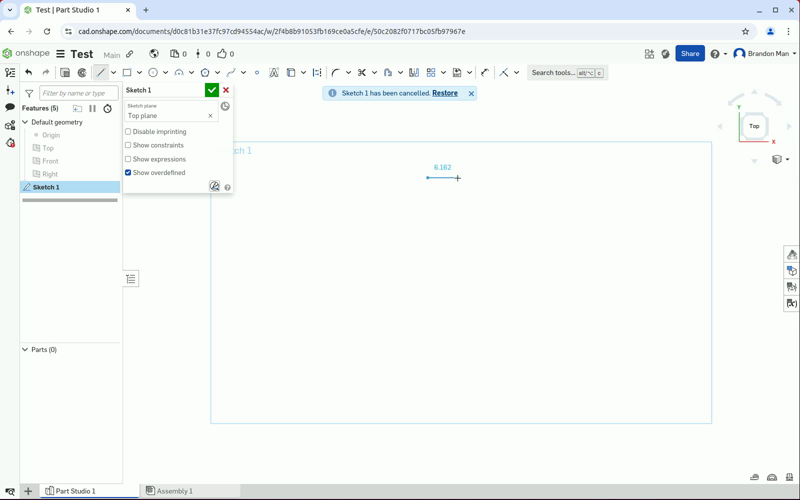
mouse_move(435, 177)
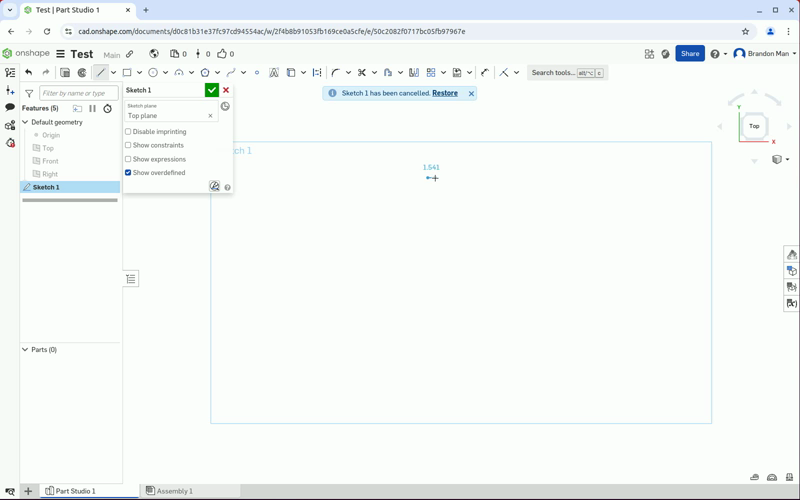
scroll(6)
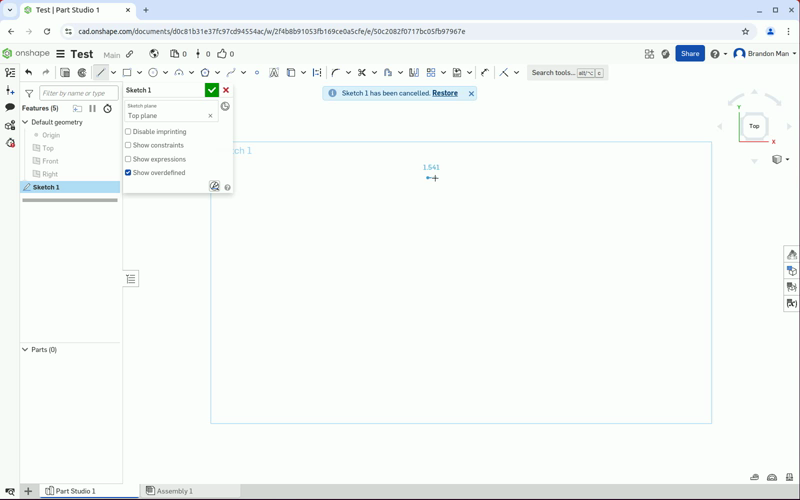
scroll(6)
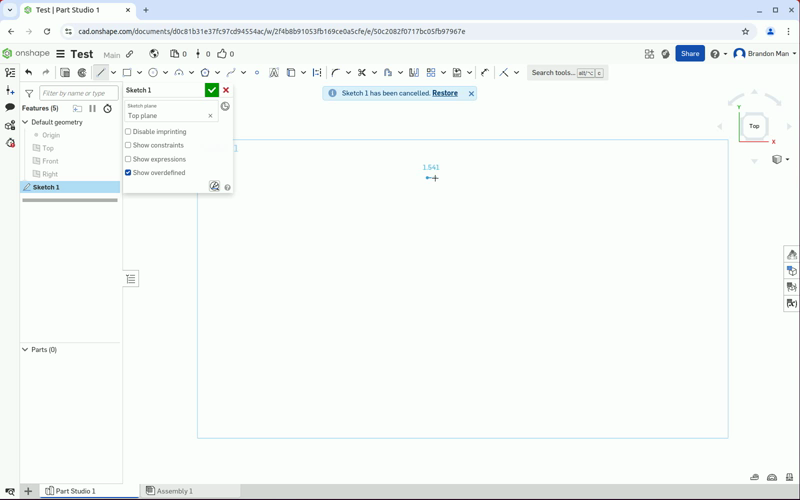
scroll(6)
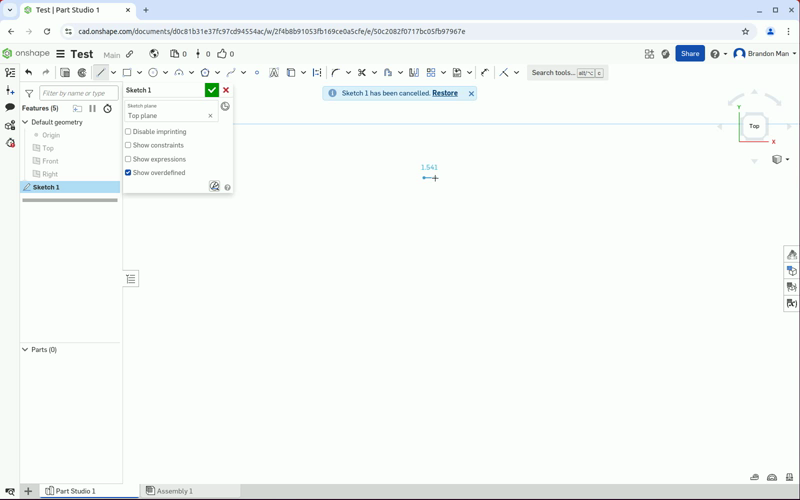
scroll(6)
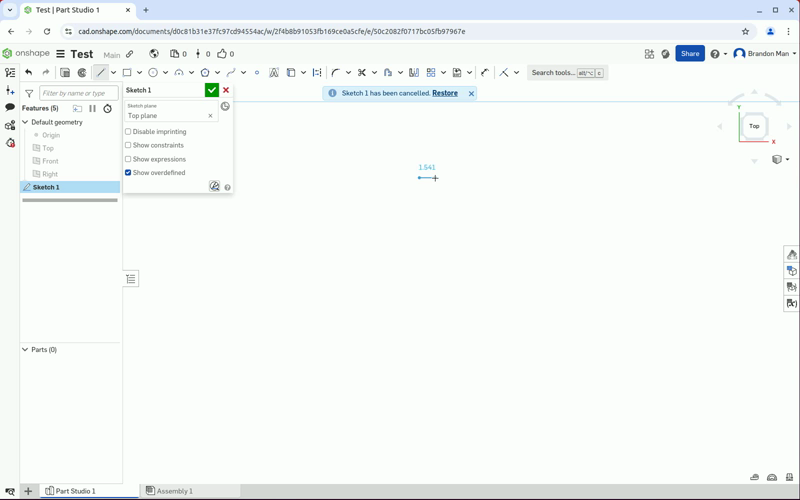
scroll(6)
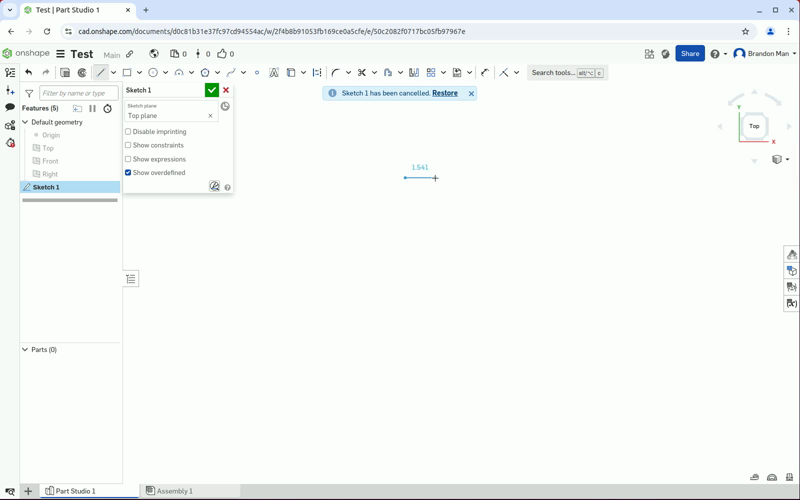
scroll(6)
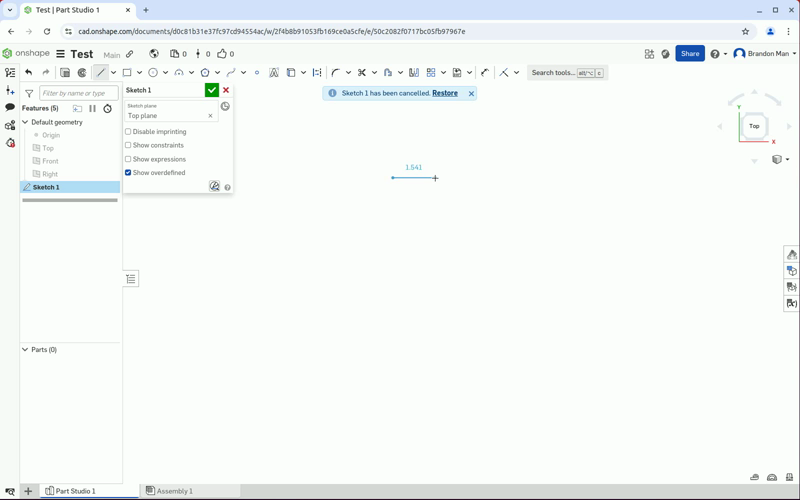
scroll(6)
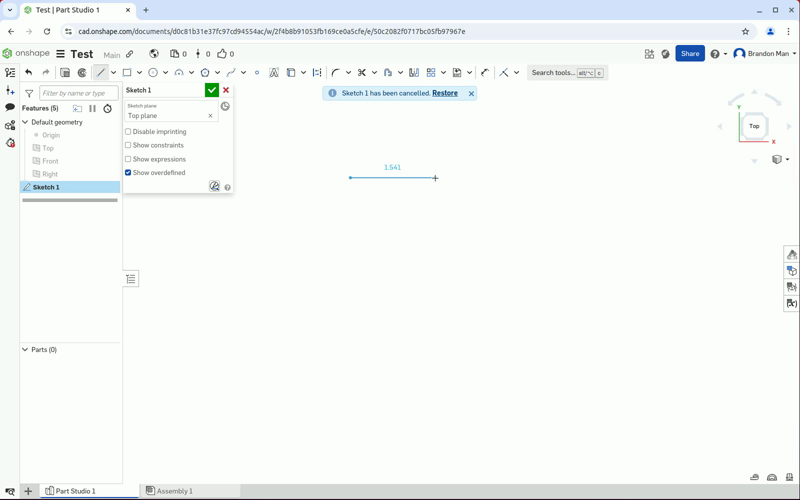
click(435, 177)
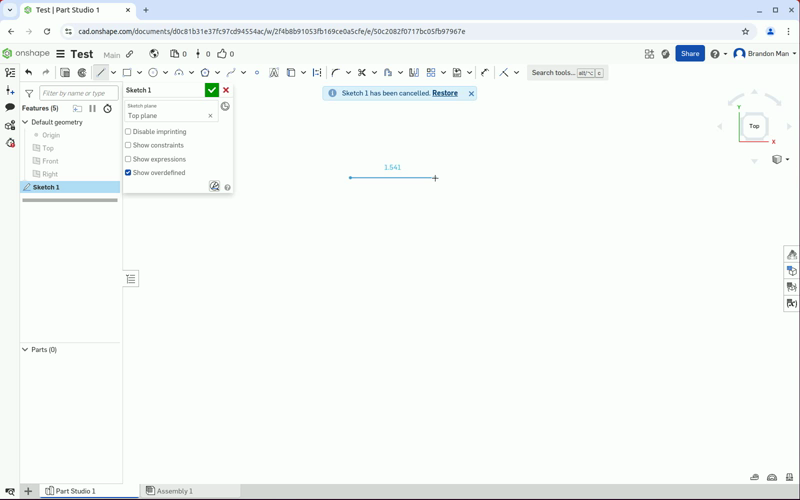
scroll(-6)
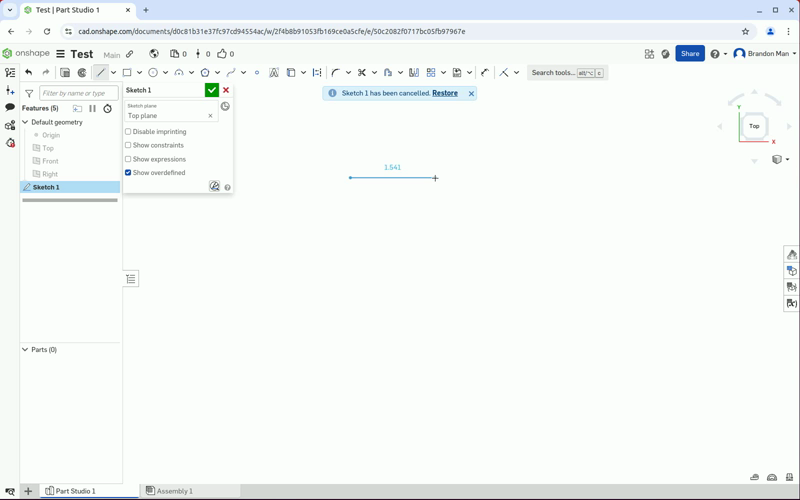
scroll(-6)
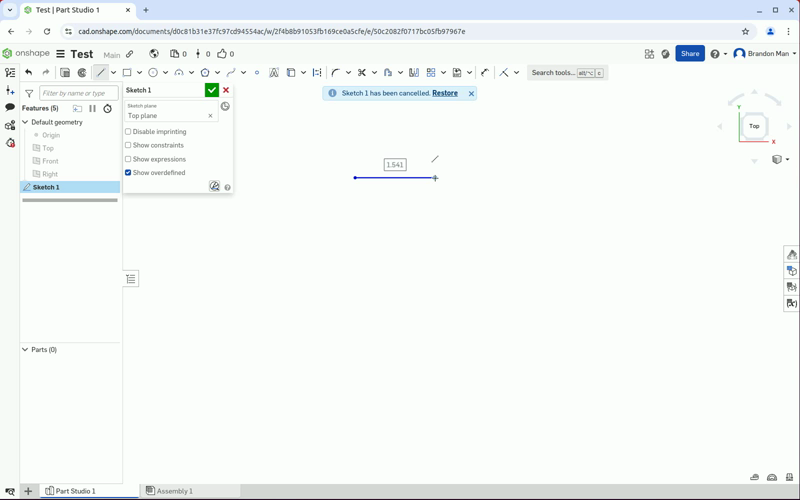
scroll(-6)
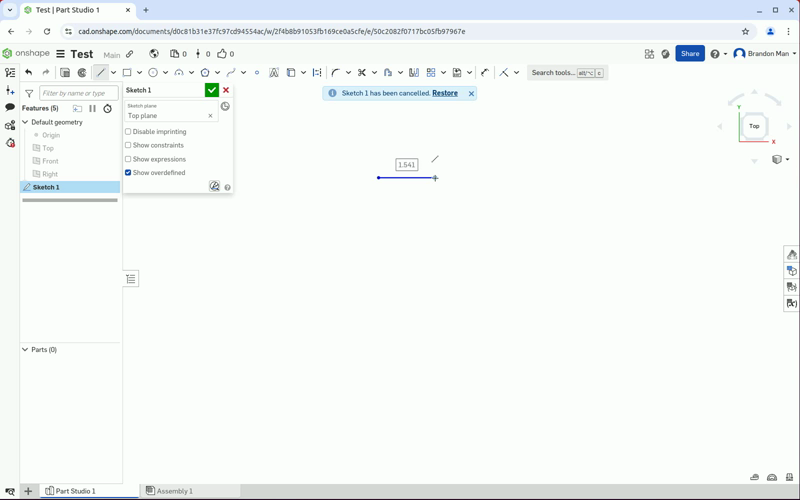
scroll(-6)
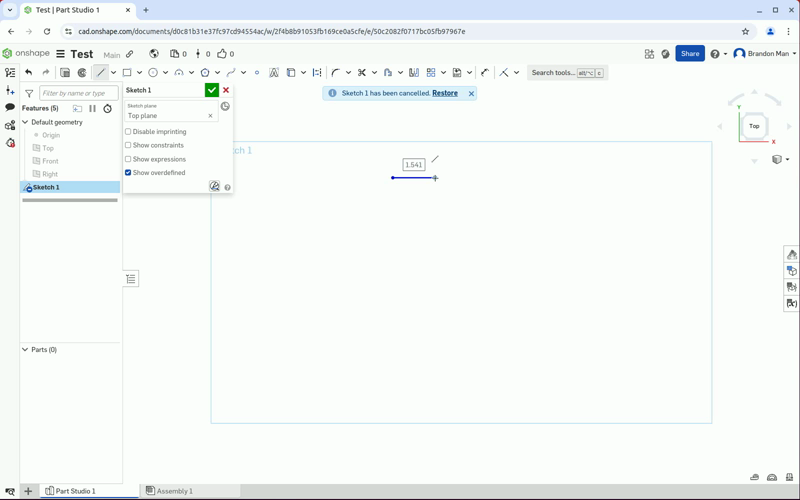
scroll(-6)
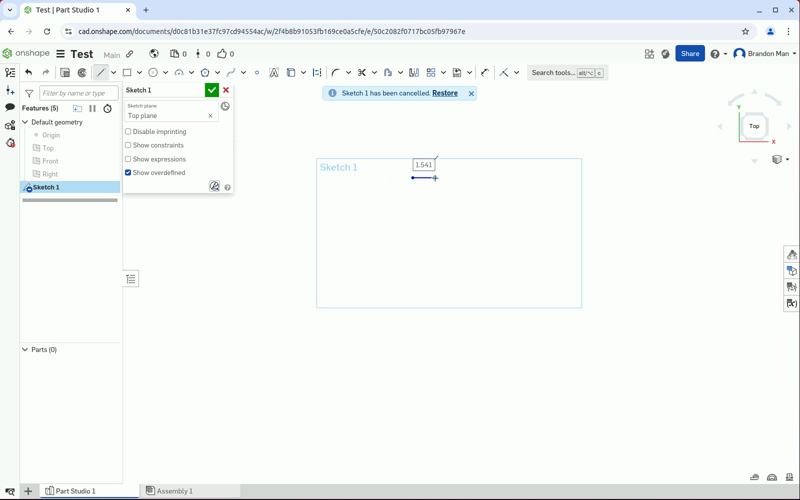
scroll(-6)
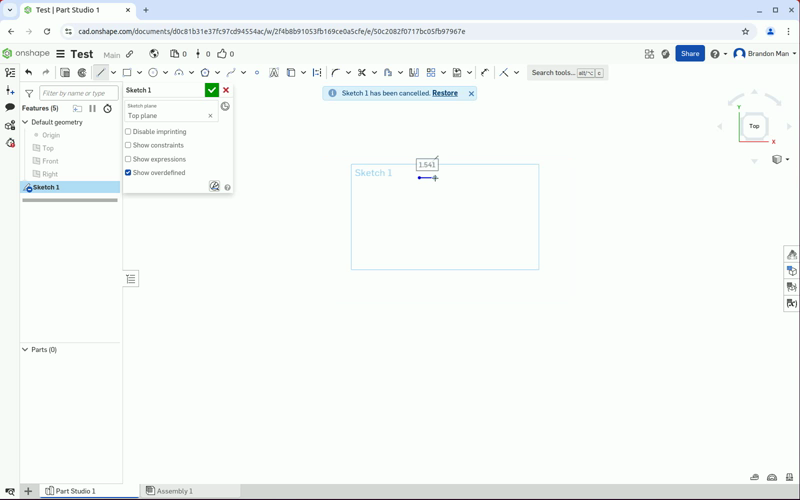
scroll(-6)
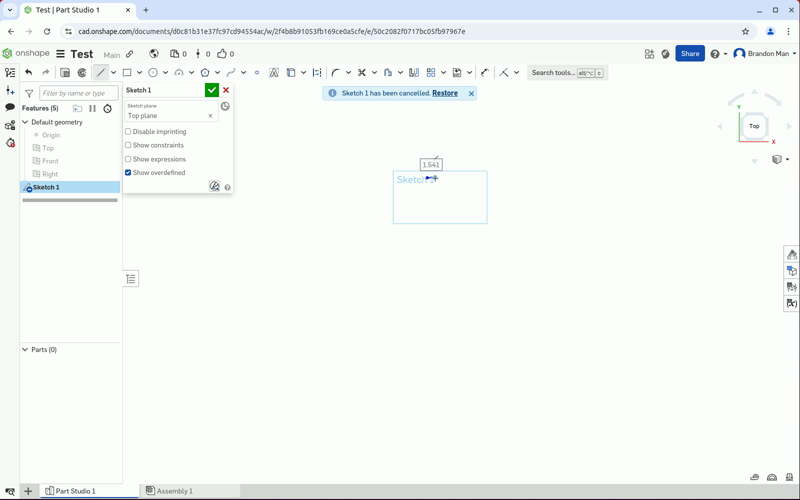
key_up(shift)
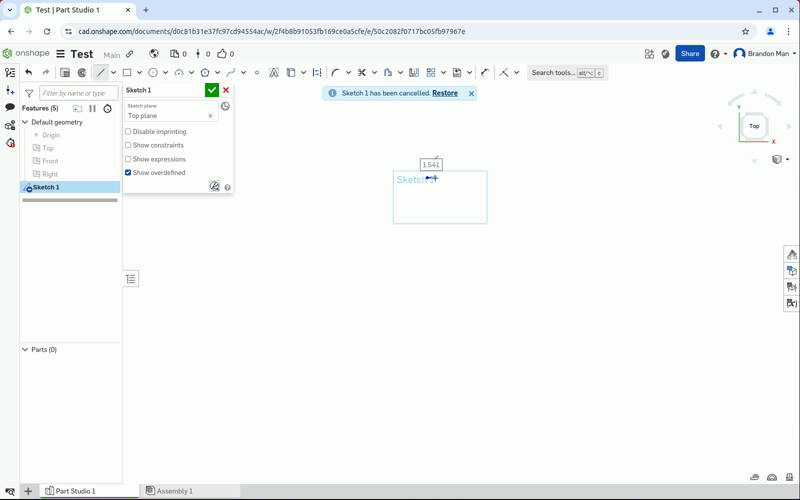
key_down(shift)
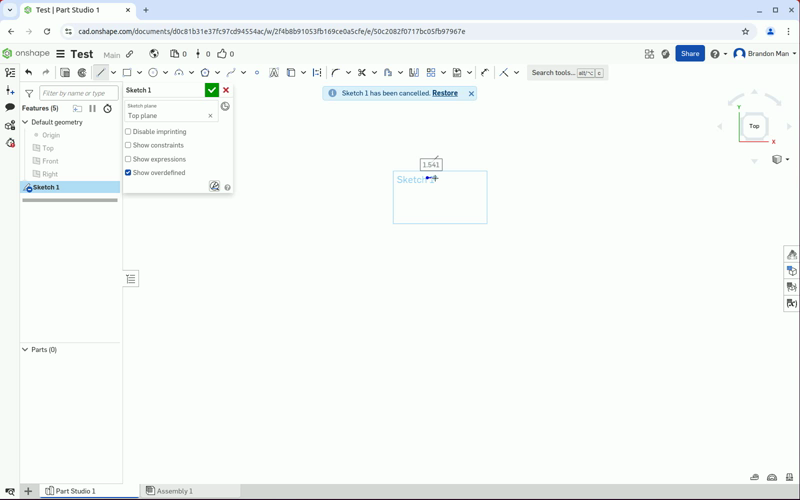
mouse_move(435, 270)
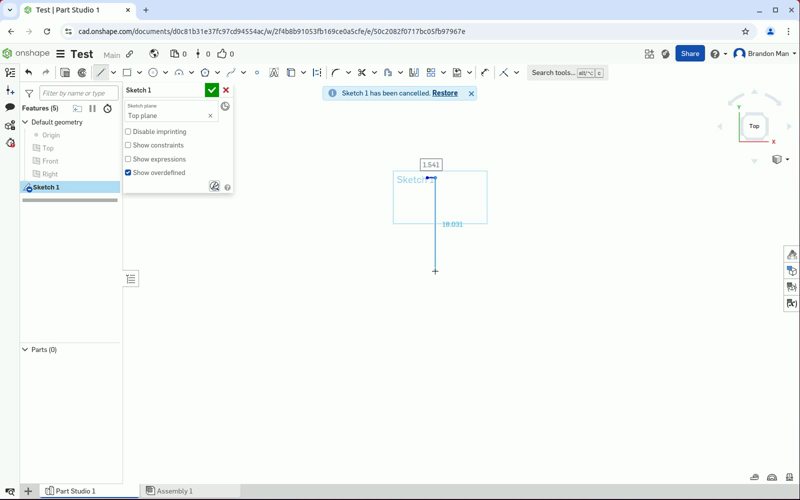
click(435, 270)
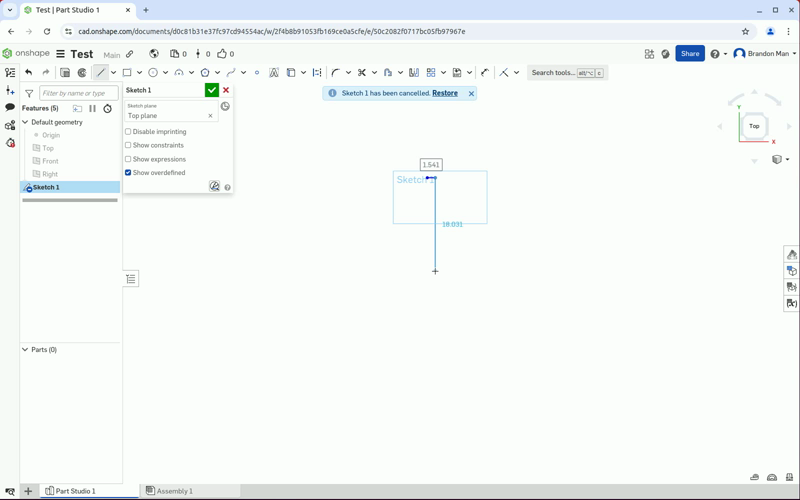
key_up(shift)
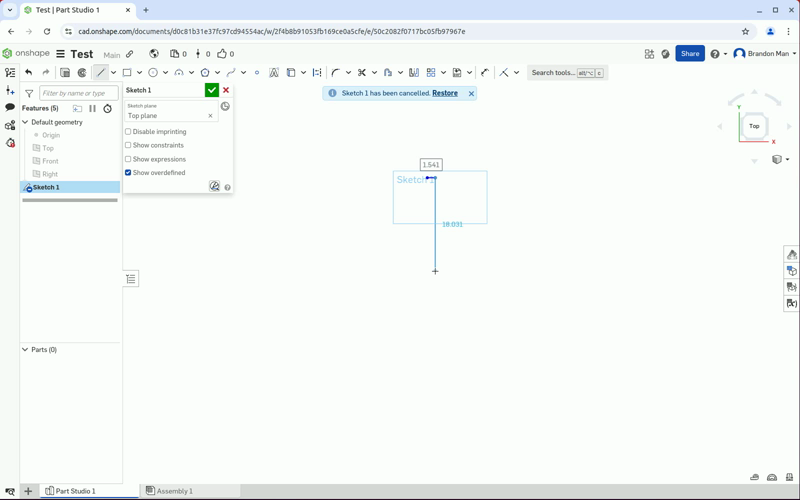
key_down(shift)
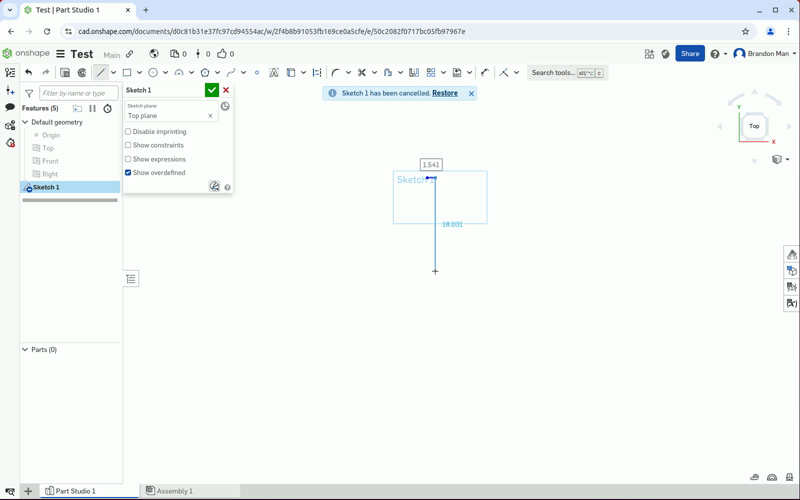
mouse_move(465, 270)
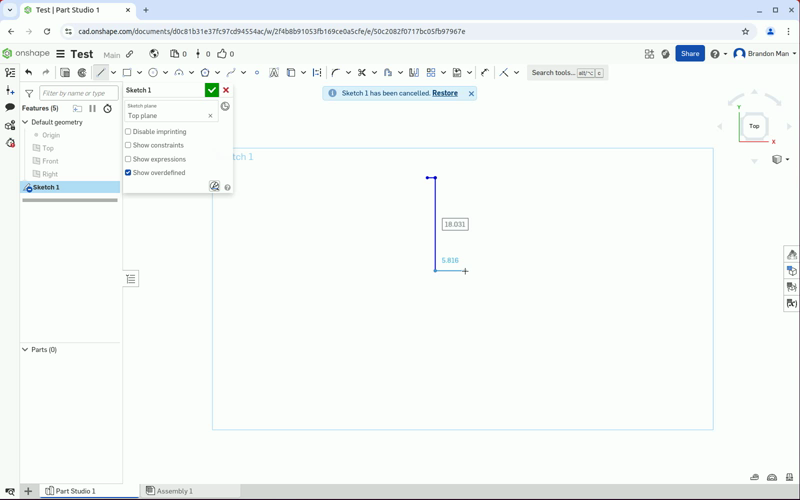
mouse_move(435, 295)
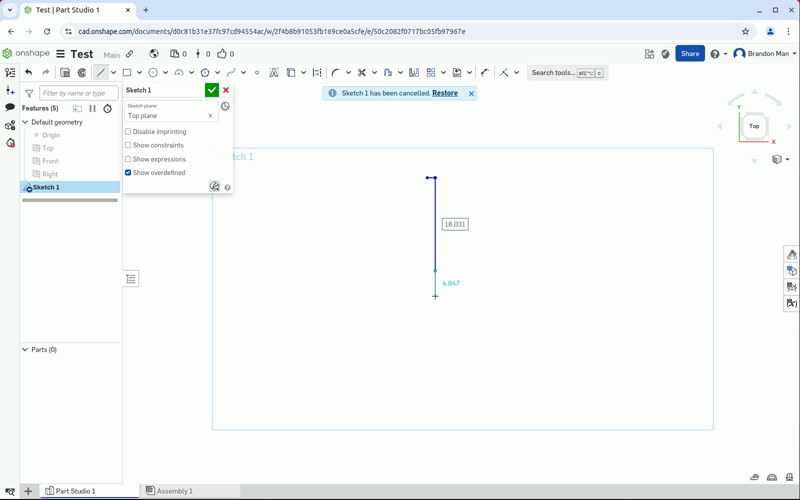
click(435, 295)
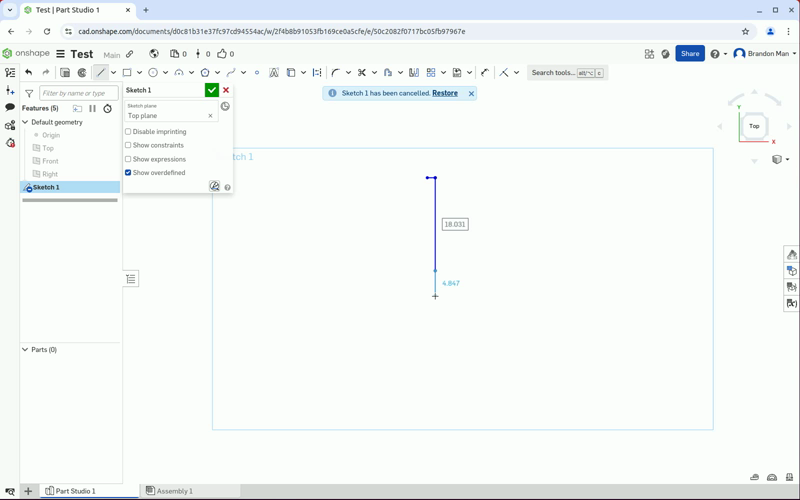
key_up(shift)
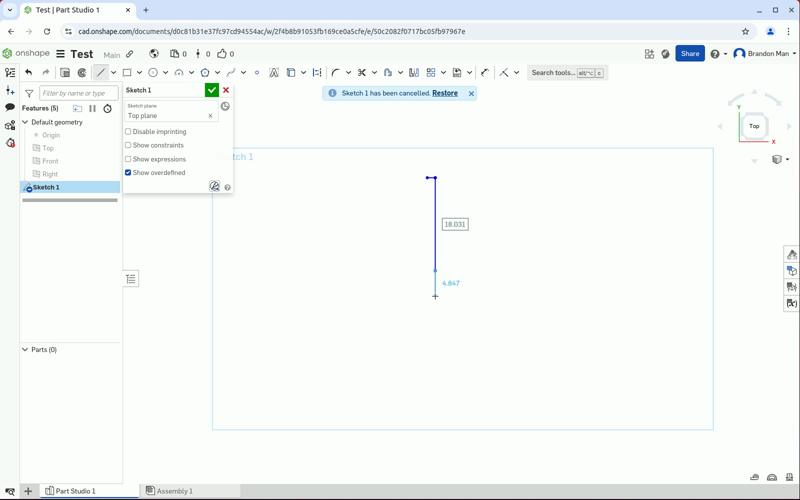
key_down(shift)
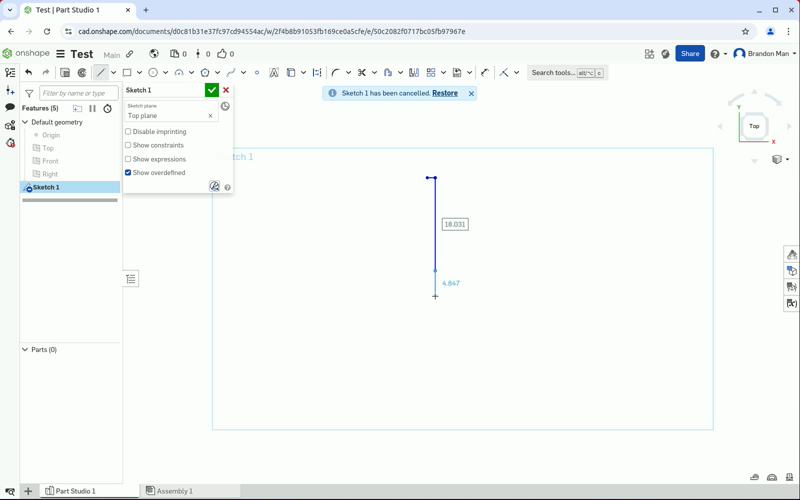
mouse_move(465, 295)
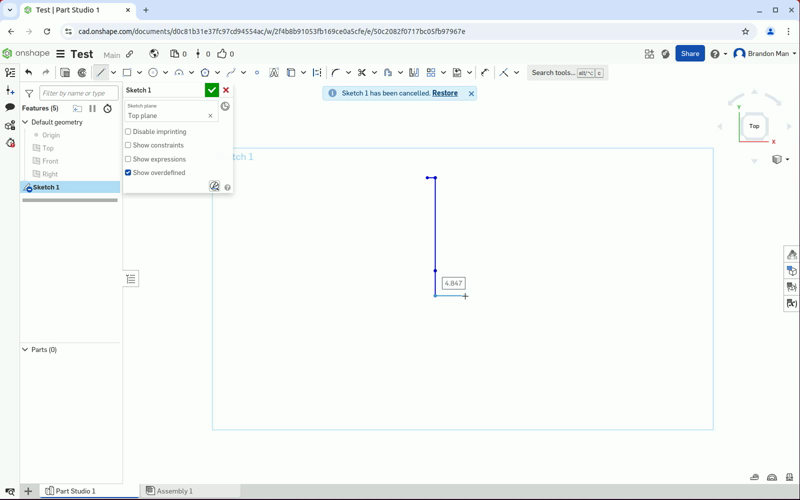
mouse_move(486, 295)
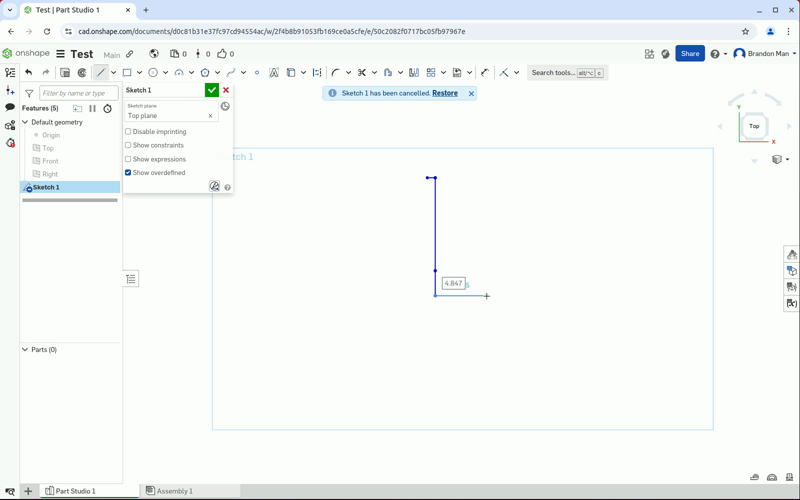
click(486, 295)
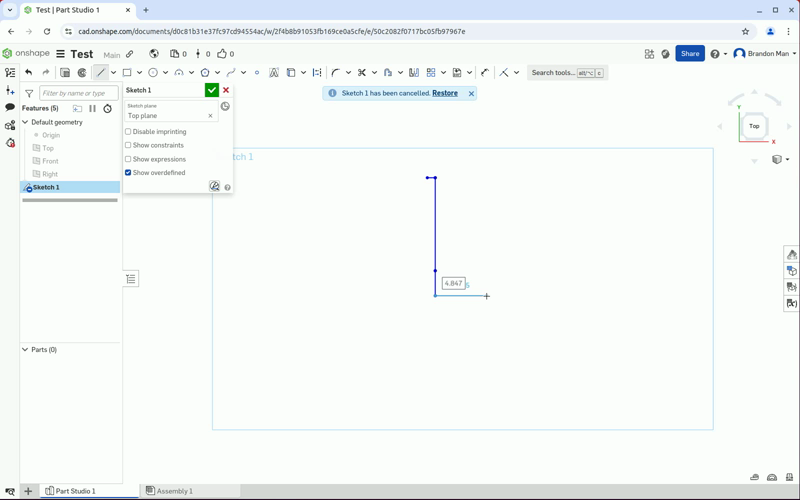
key_up(shift)
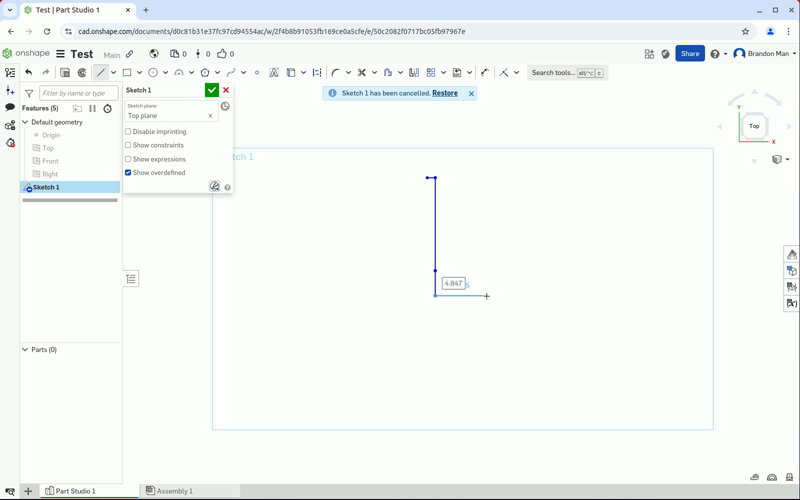
key_down(shift)
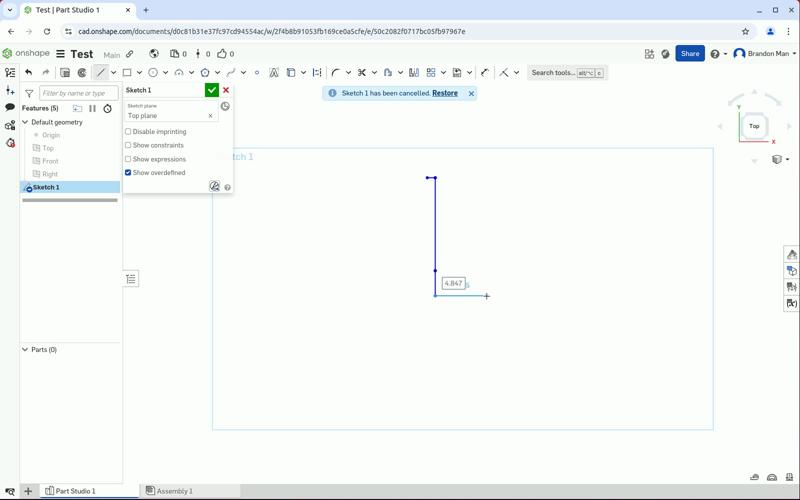
mouse_move(516, 295)
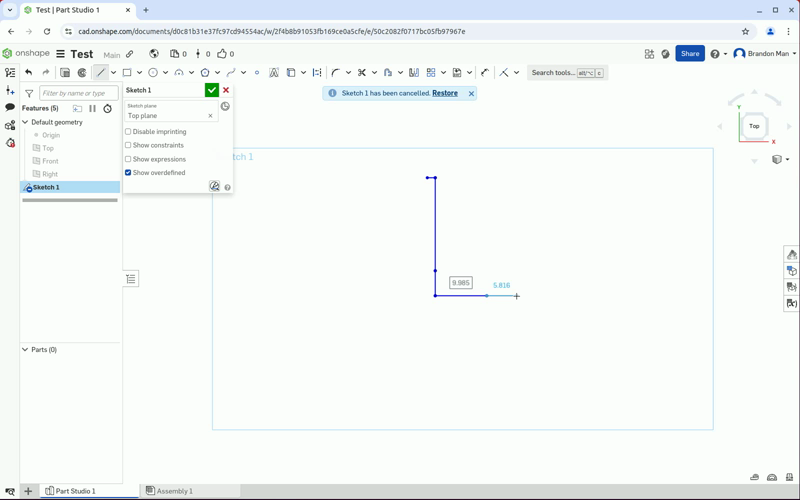
mouse_move(486, 270)
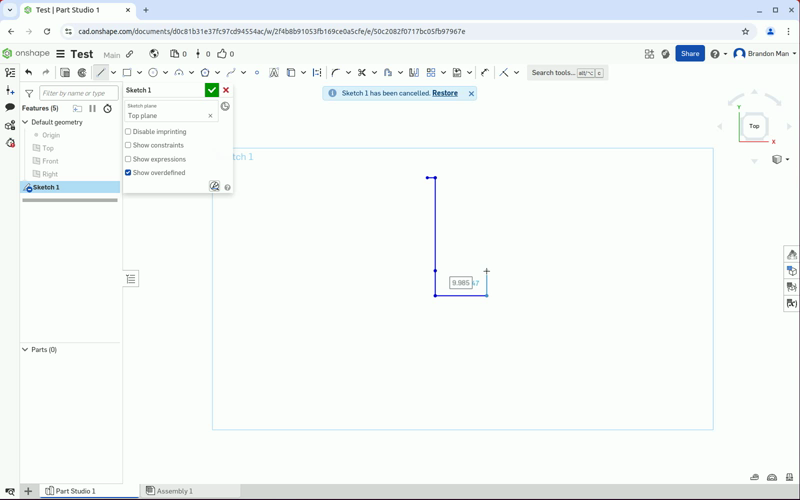
click(486, 270)
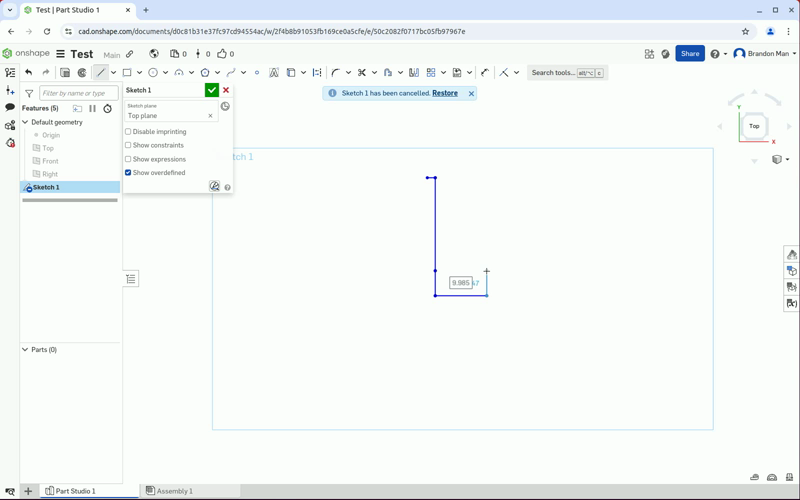
key_up(shift)
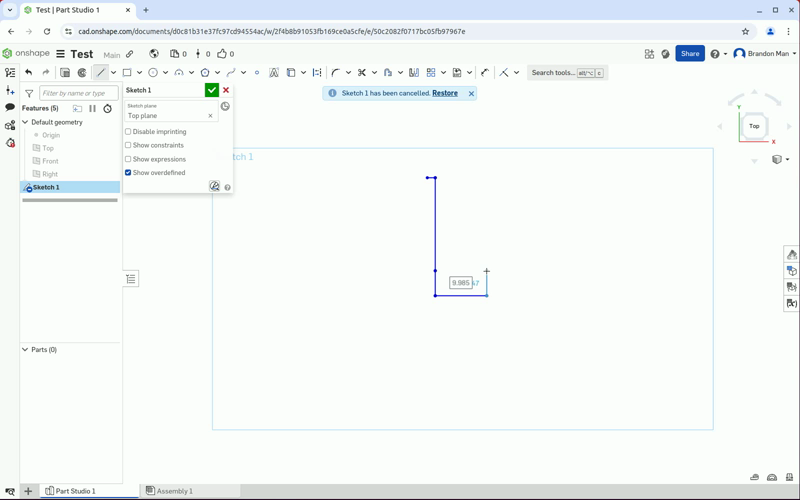
key_down(shift)
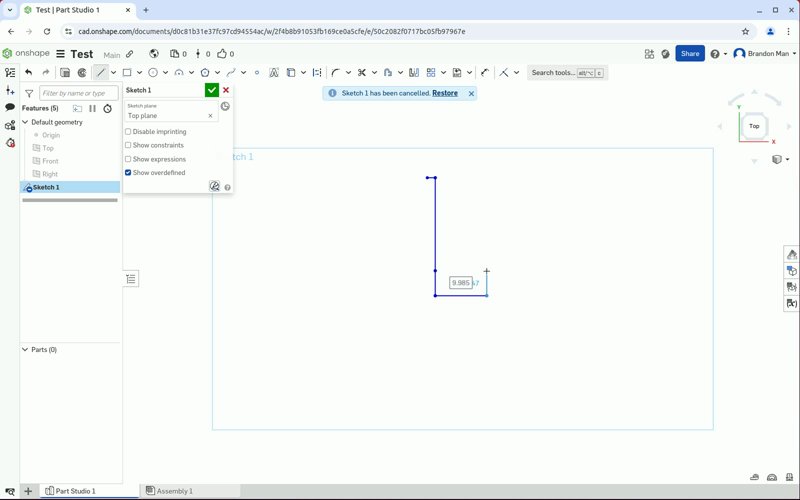
mouse_move(516, 270)
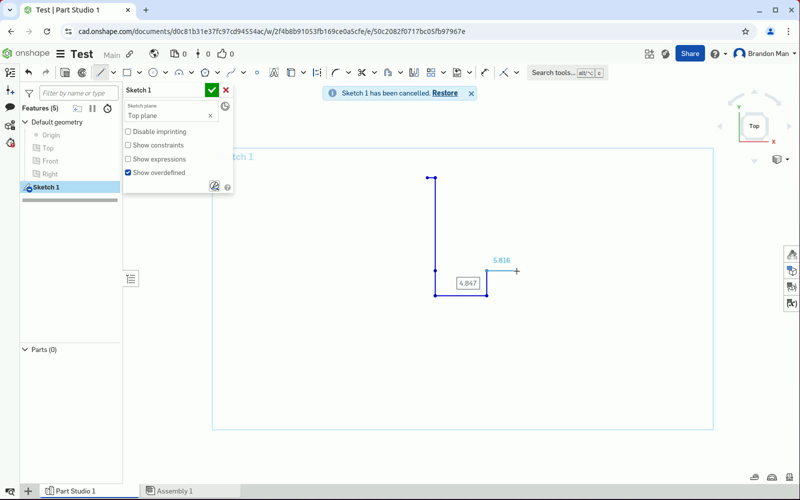
mouse_move(462, 270)
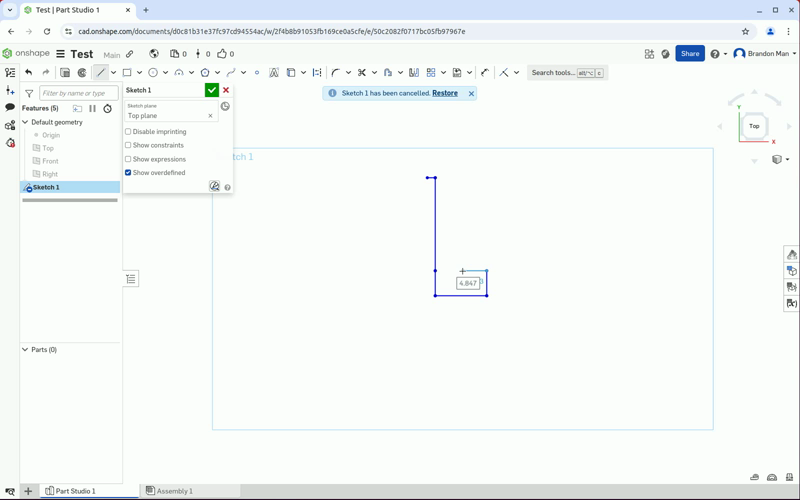
click(462, 270)
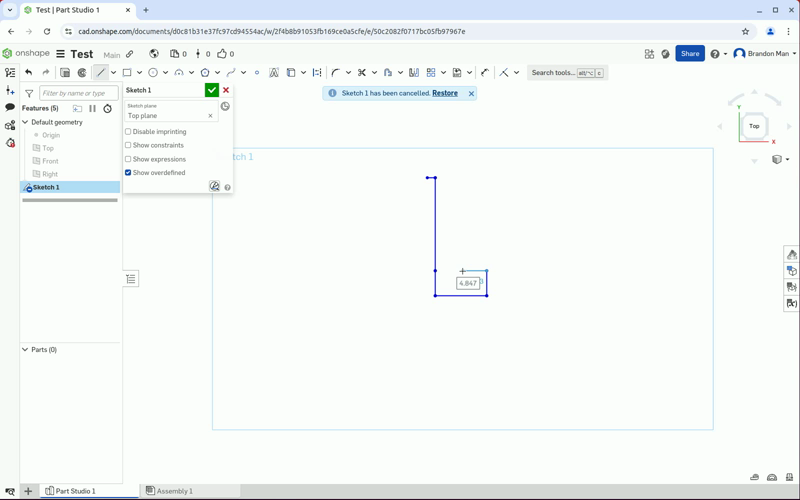
key_up(shift)
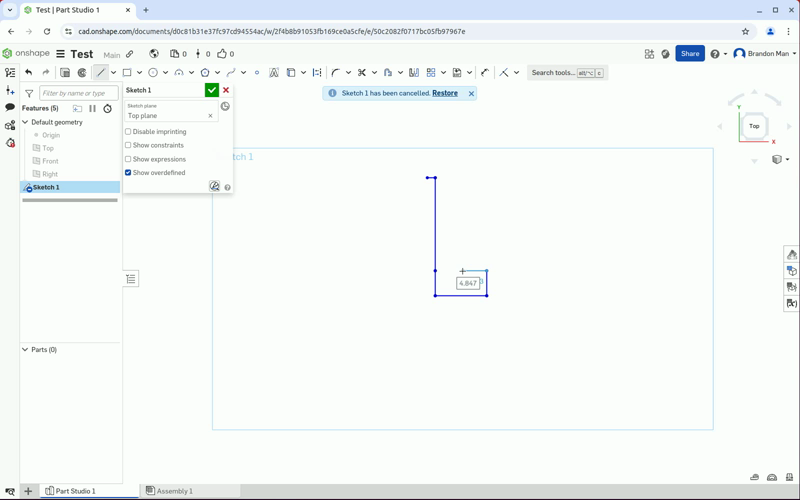
key_down(shift)
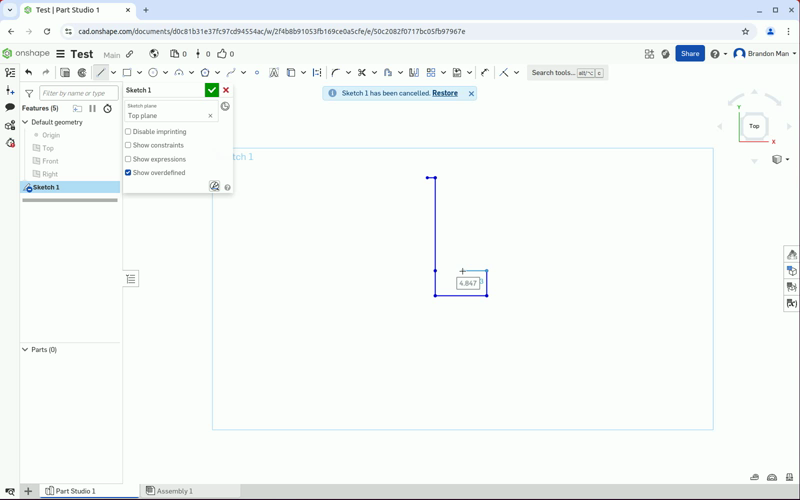
mouse_move(492, 270)
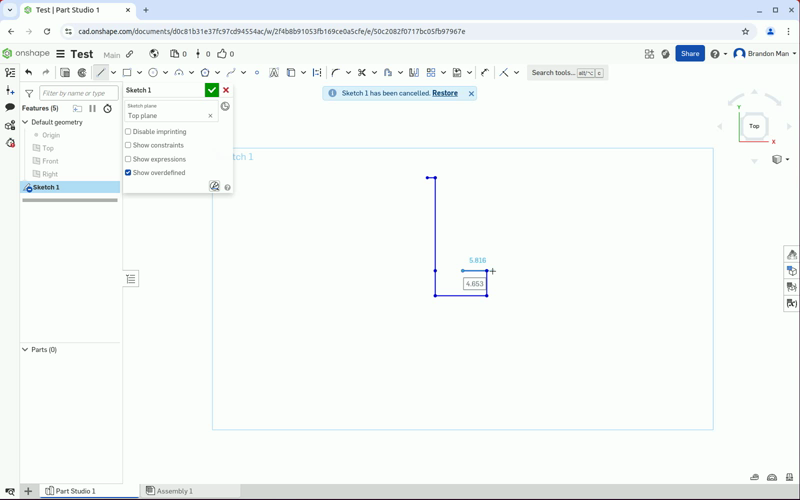
mouse_move(455, 270)
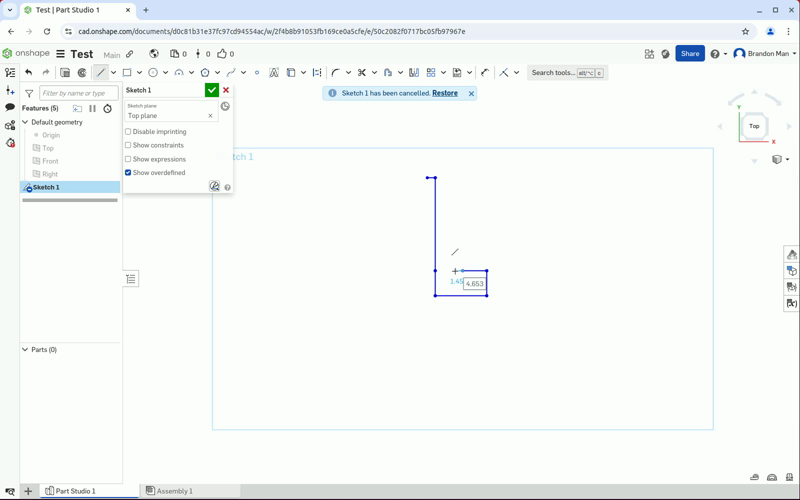
scroll(6)
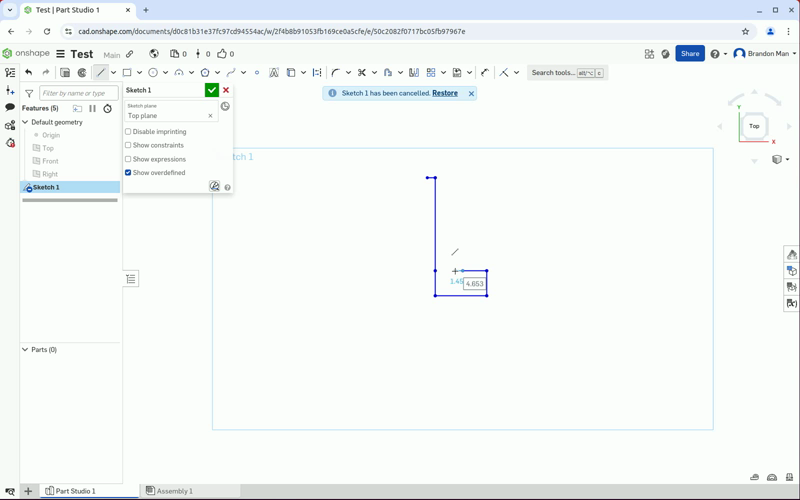
scroll(6)
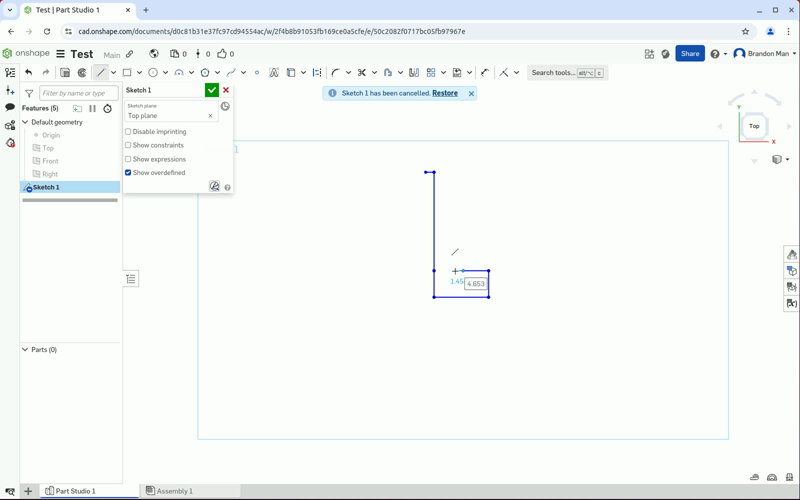
scroll(6)
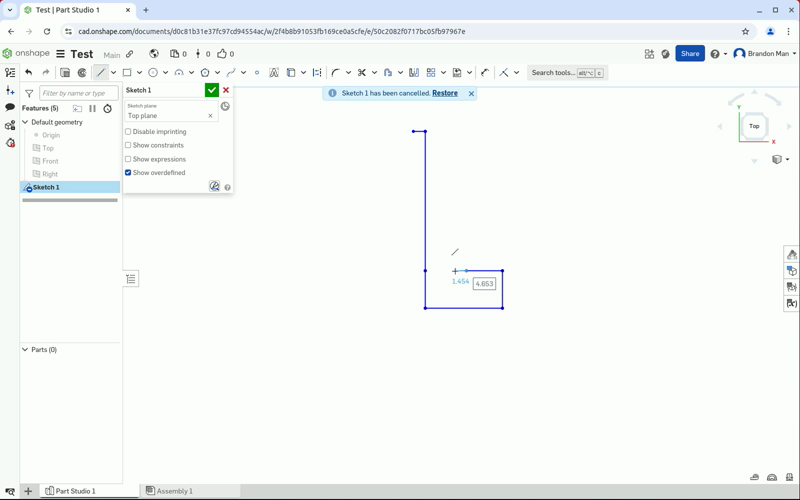
scroll(6)
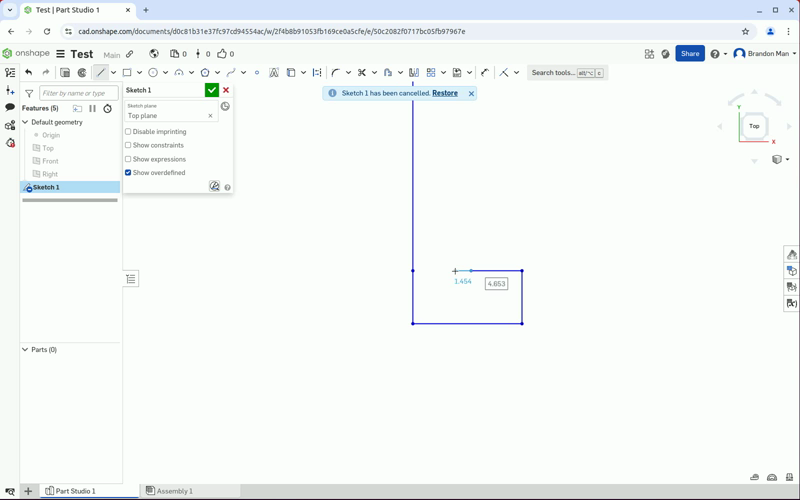
scroll(6)
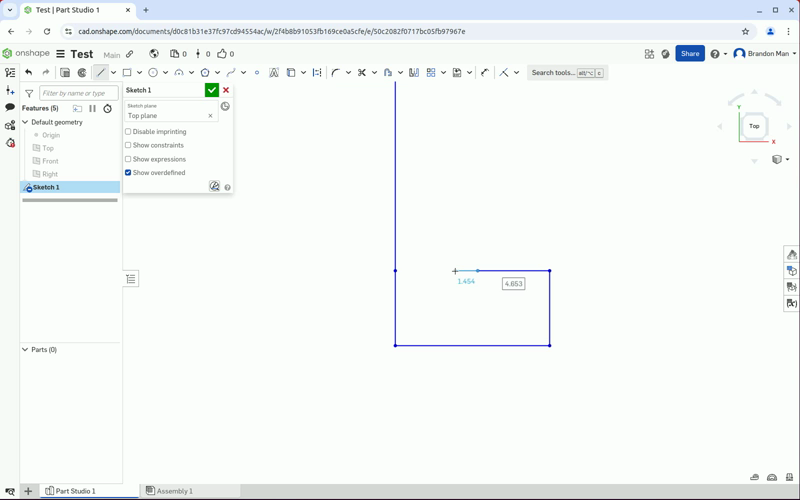
scroll(6)
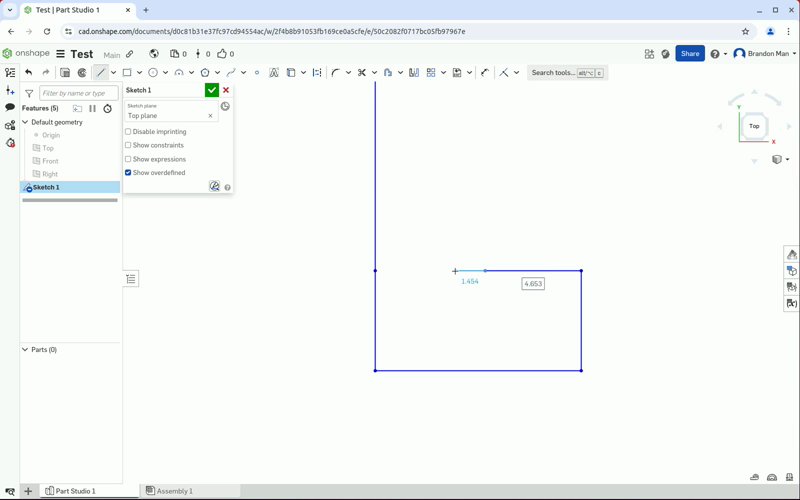
scroll(6)
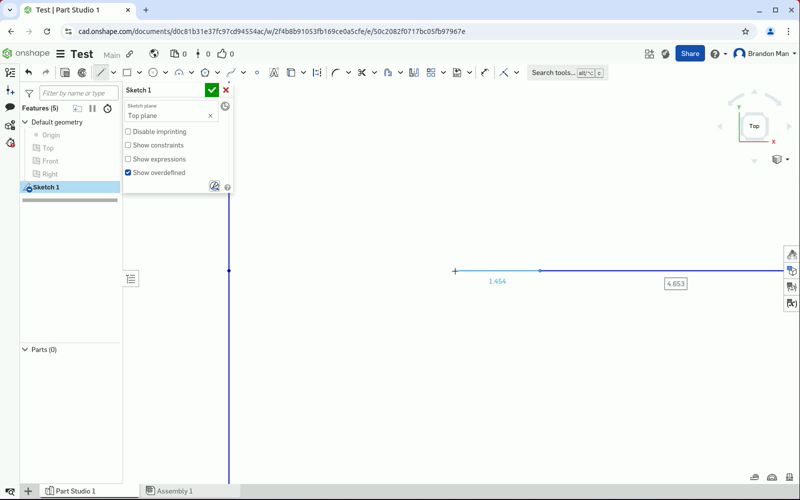
click(455, 270)
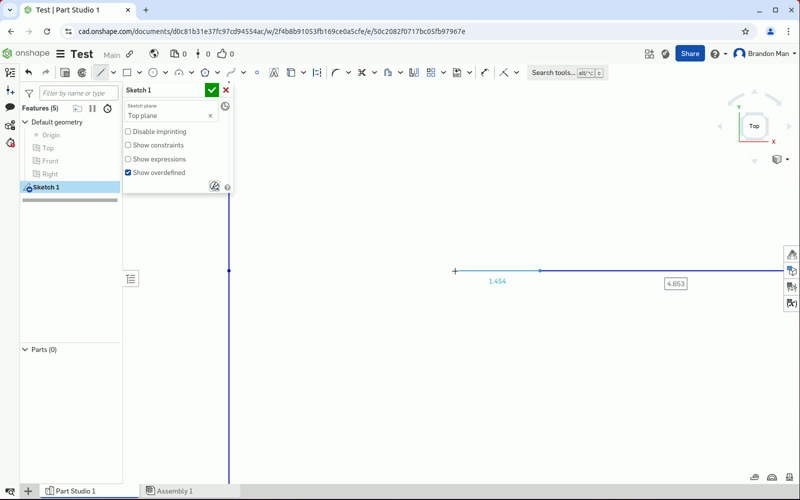
scroll(-6)
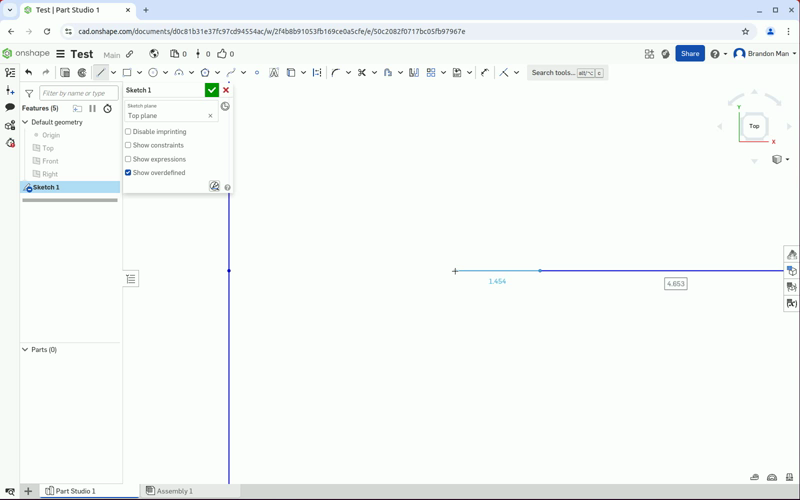
scroll(-6)
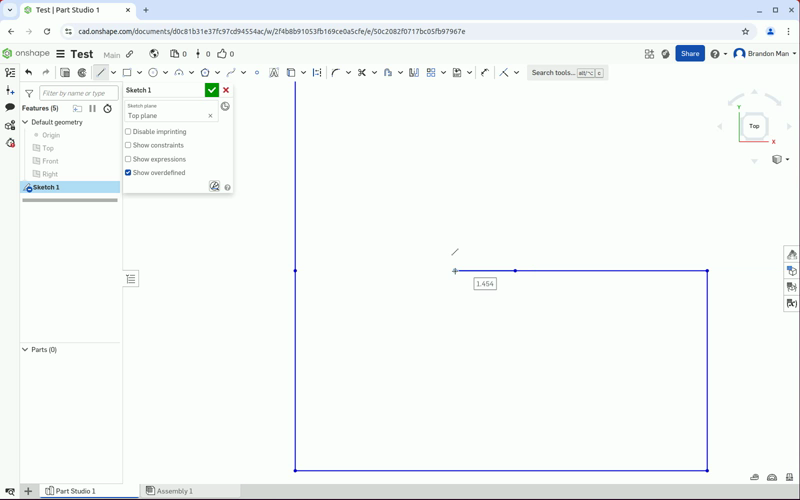
scroll(-6)
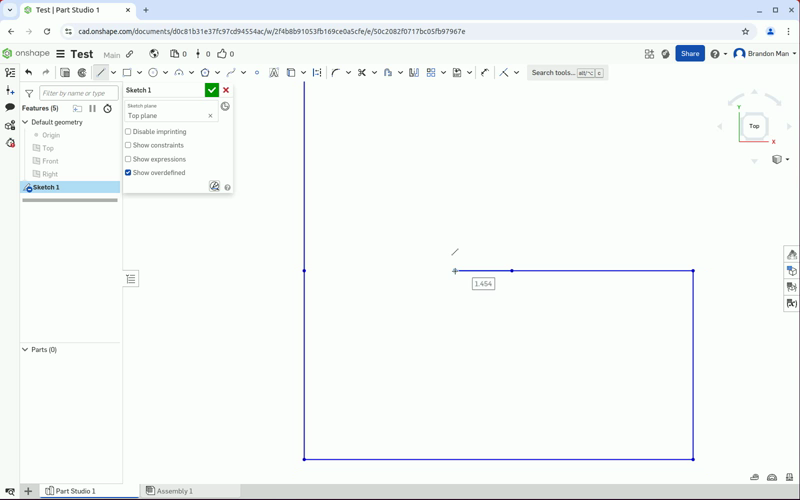
scroll(-6)
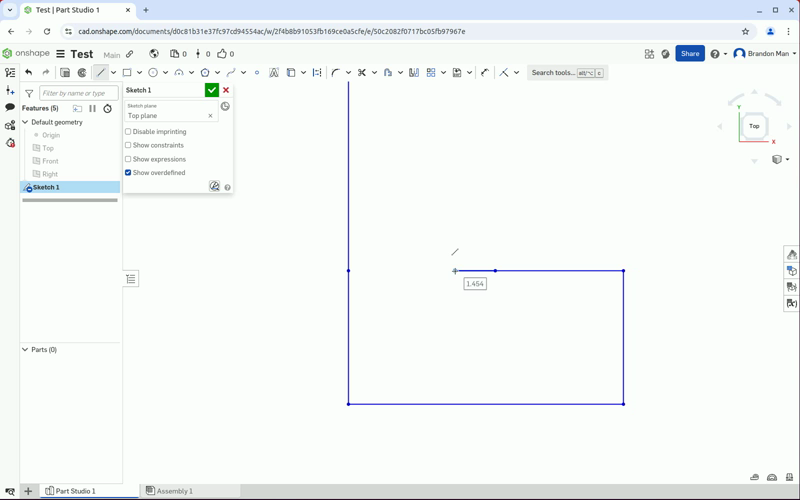
scroll(-6)
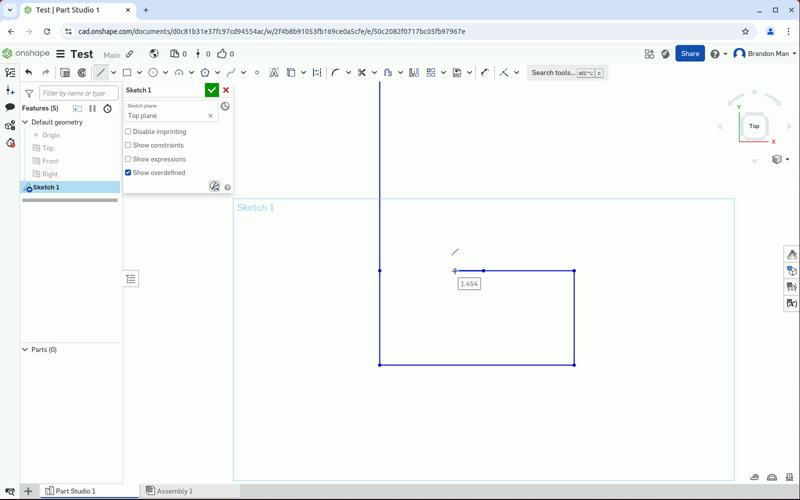
scroll(-6)
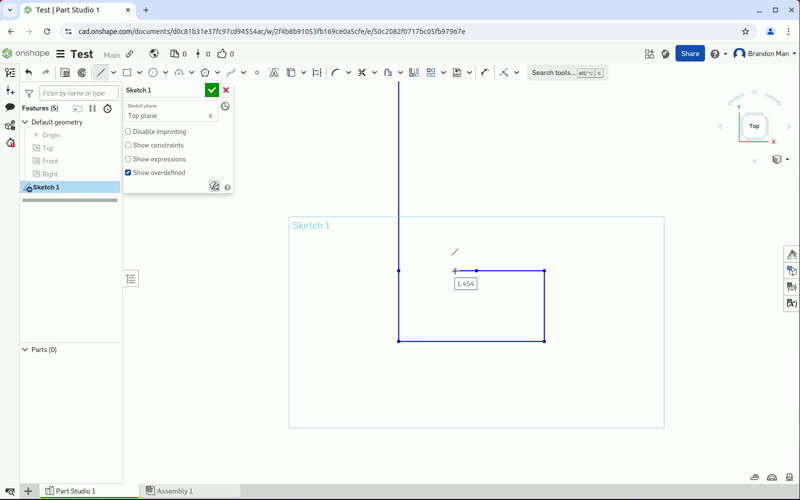
scroll(-6)
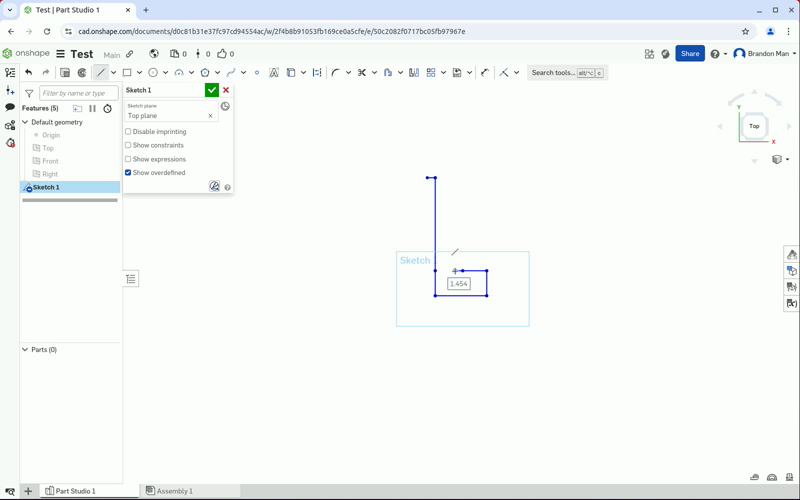
key_up(shift)
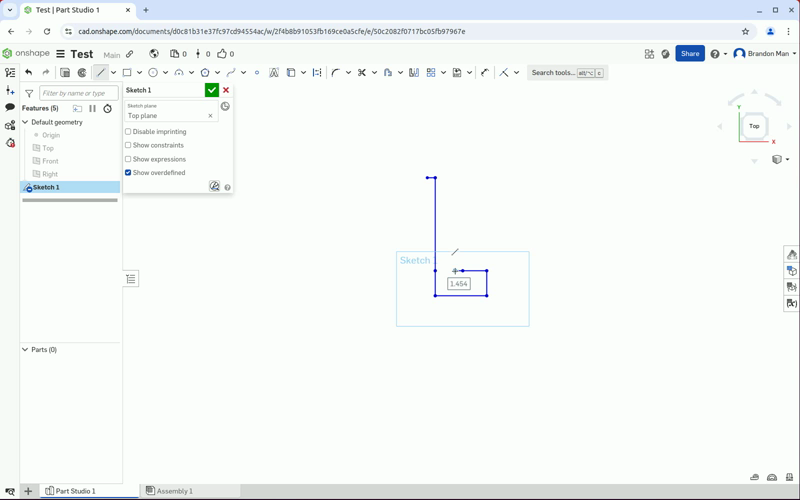
key(esc)
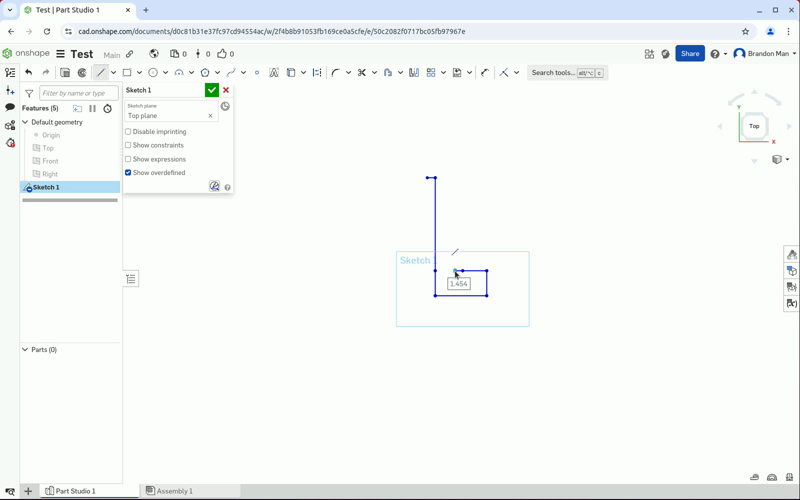
key(a)
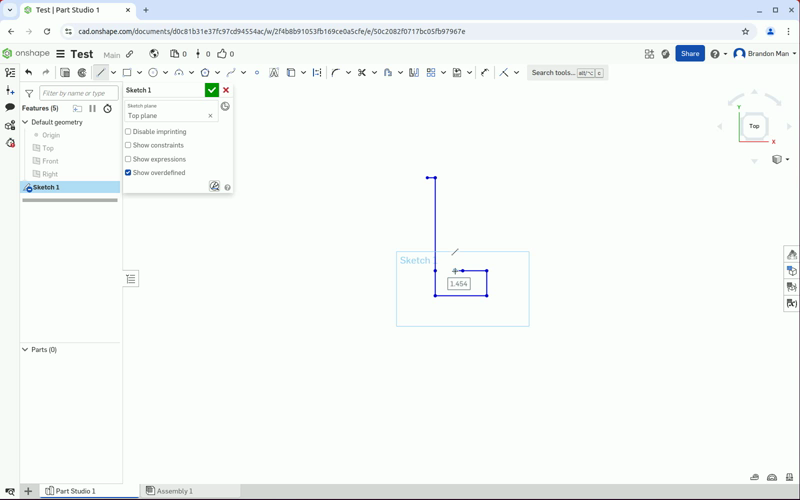
mouse_move(455, 270)
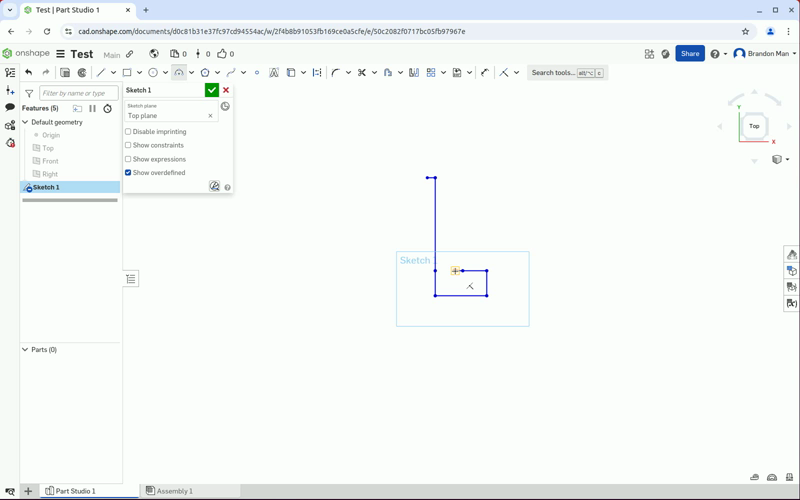
click(455, 270)
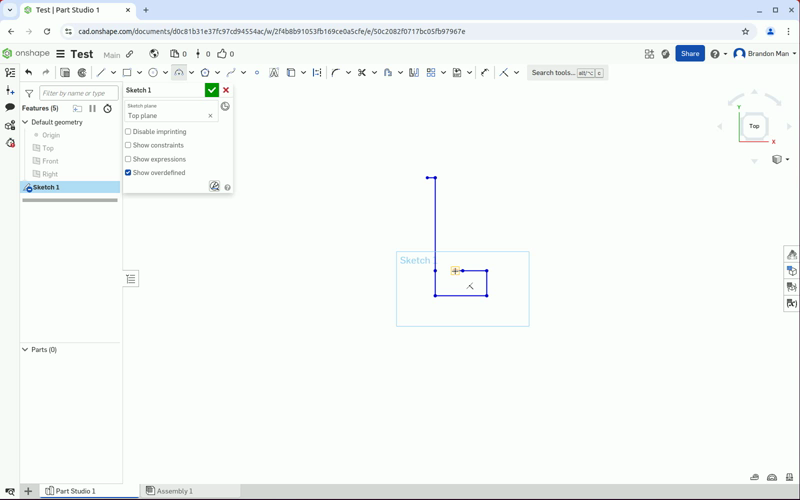
key_down(shift)
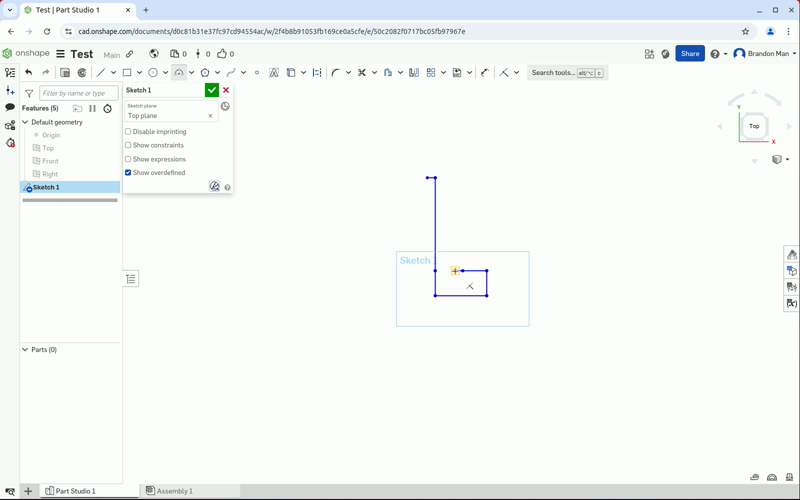
mouse_move(449, 263)
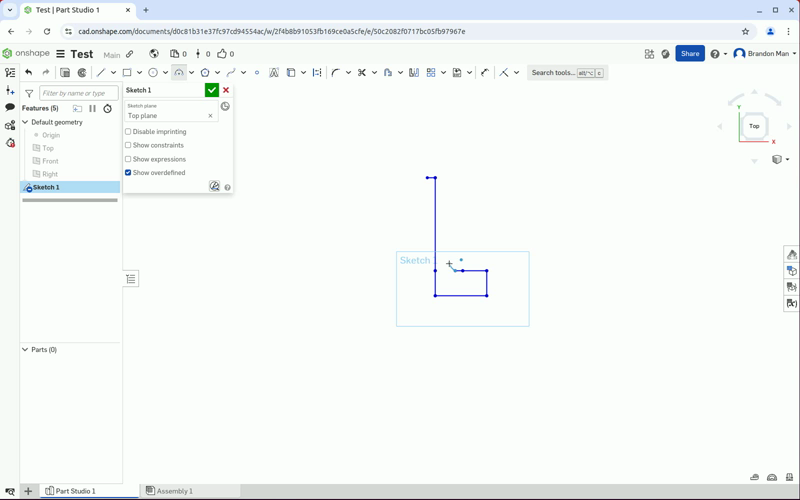
click(449, 263)
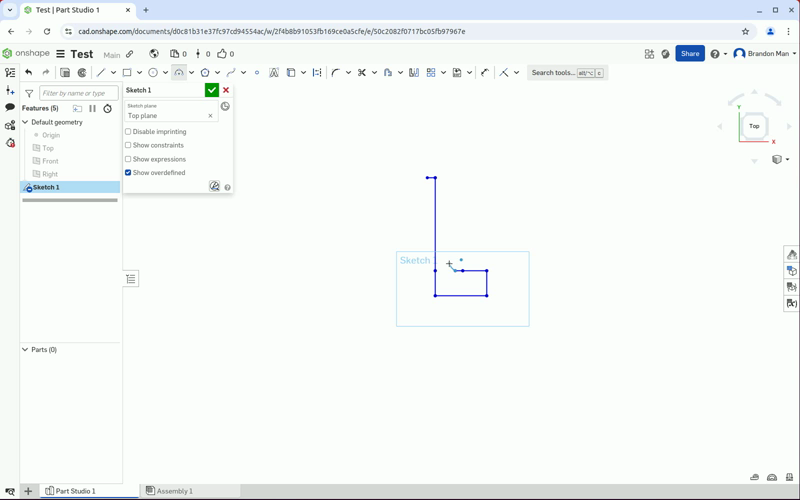
mouse_move(450, 268)
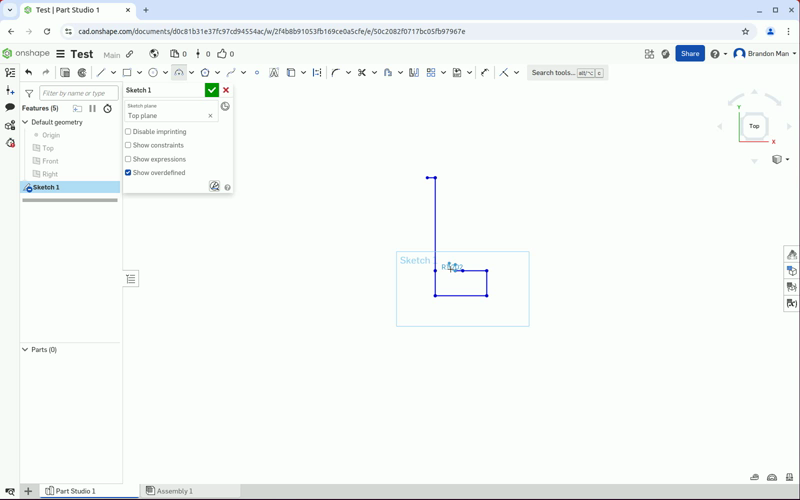
click(450, 268)
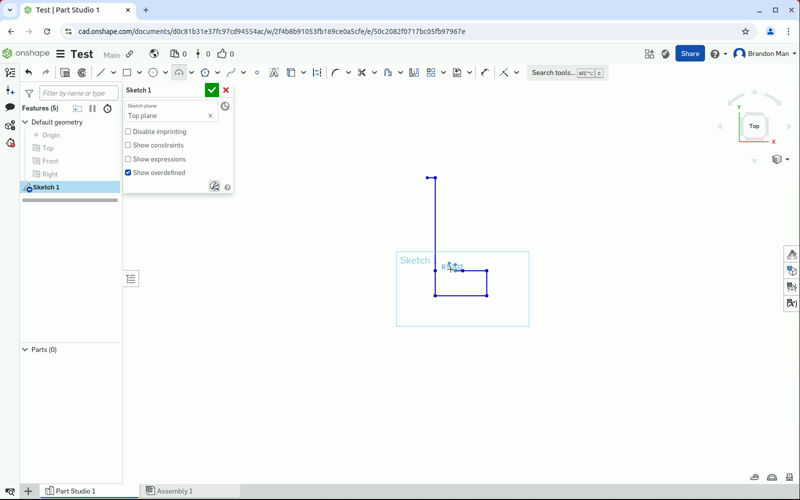
key_up(shift)
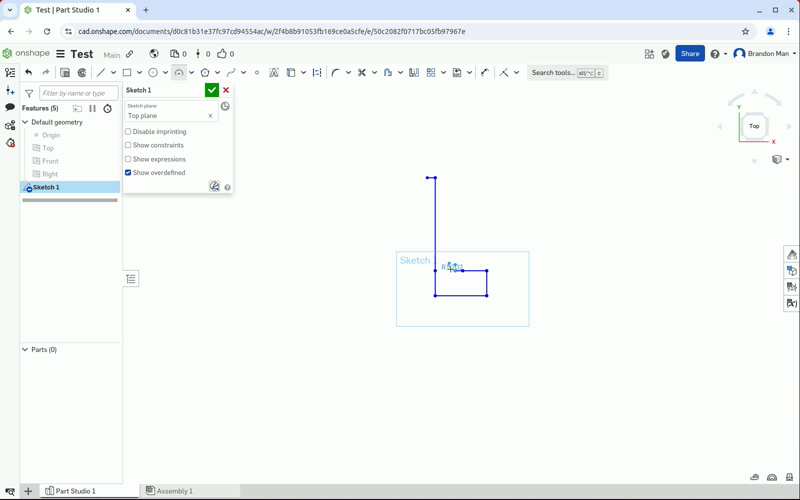
key(esc)
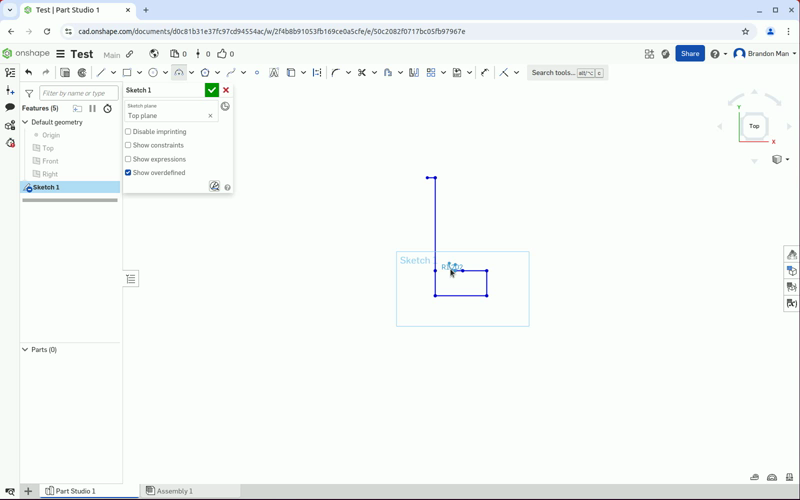
key(l)
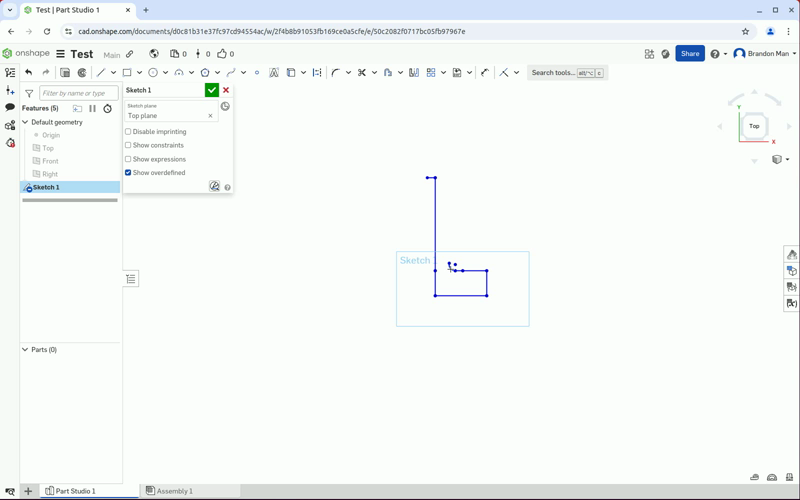
mouse_move(449, 263)
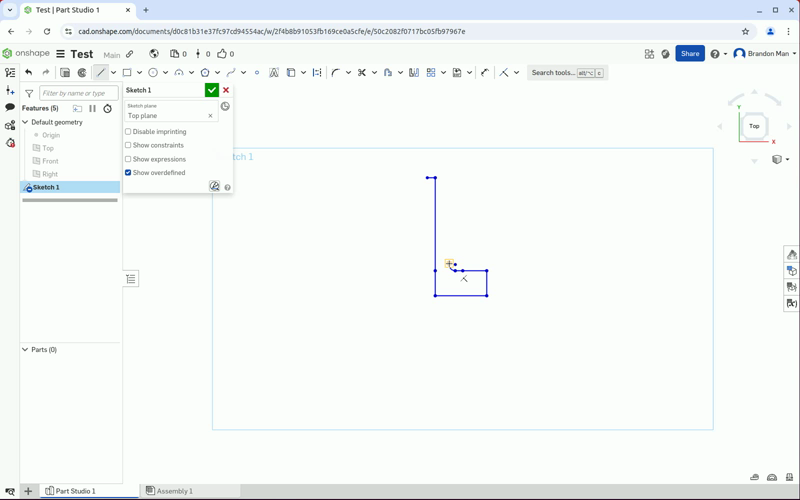
click(449, 263)
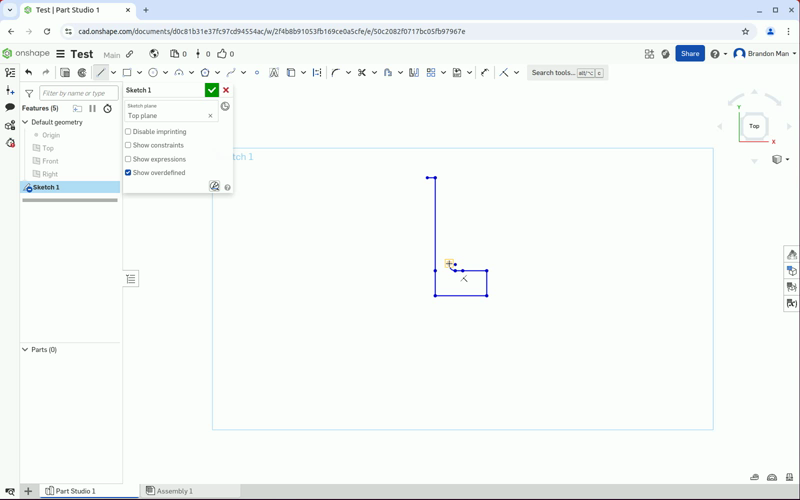
key_down(shift)
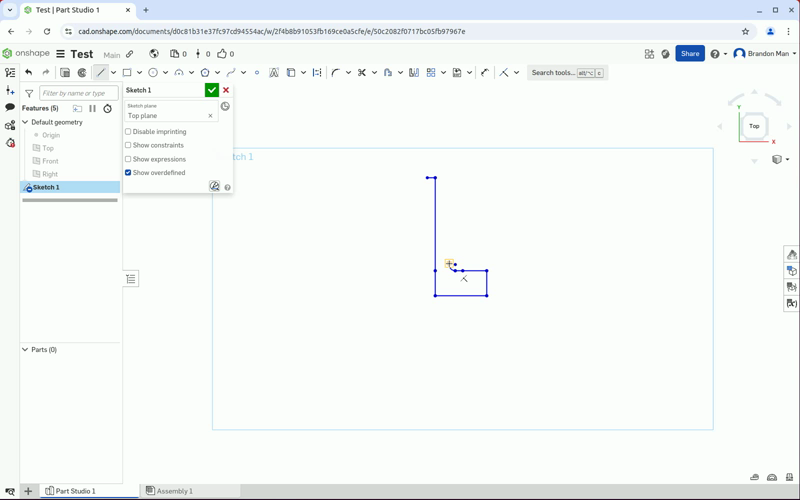
mouse_move(449, 170)
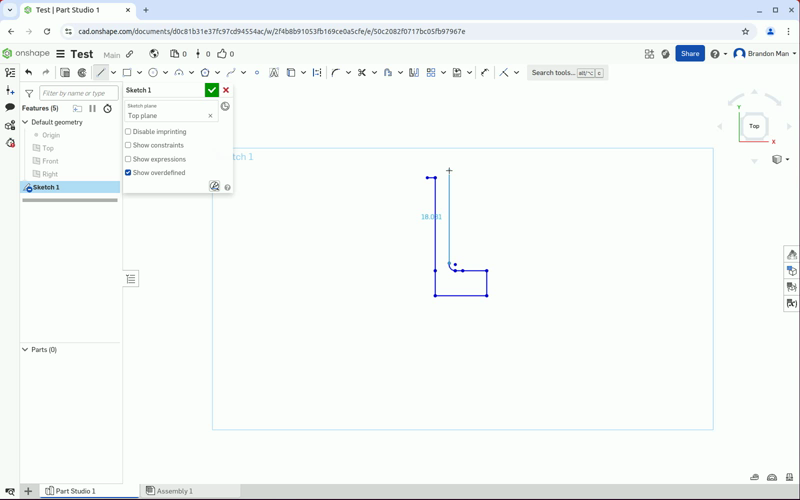
click(449, 170)
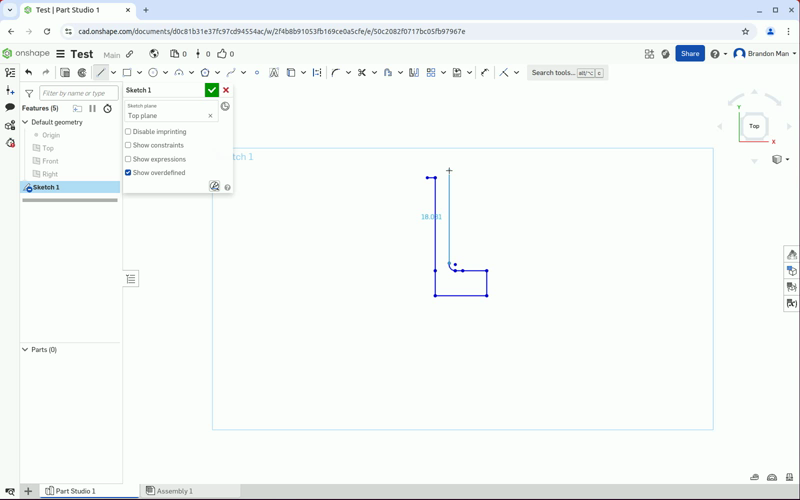
key_up(shift)
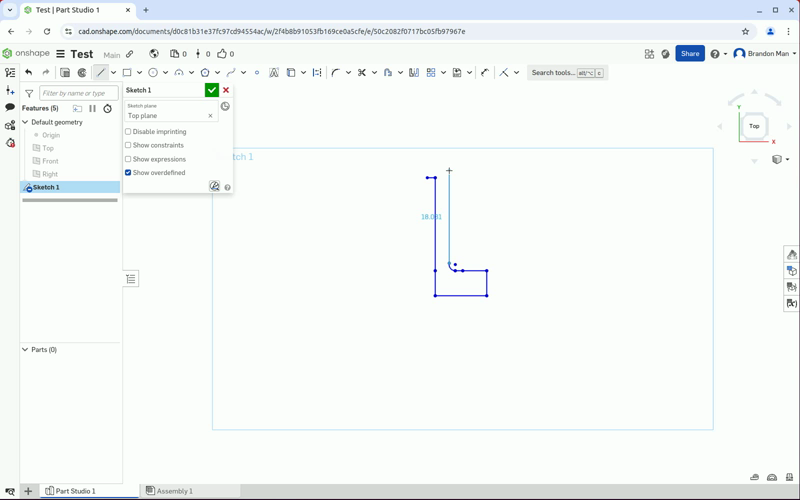
key_down(shift)
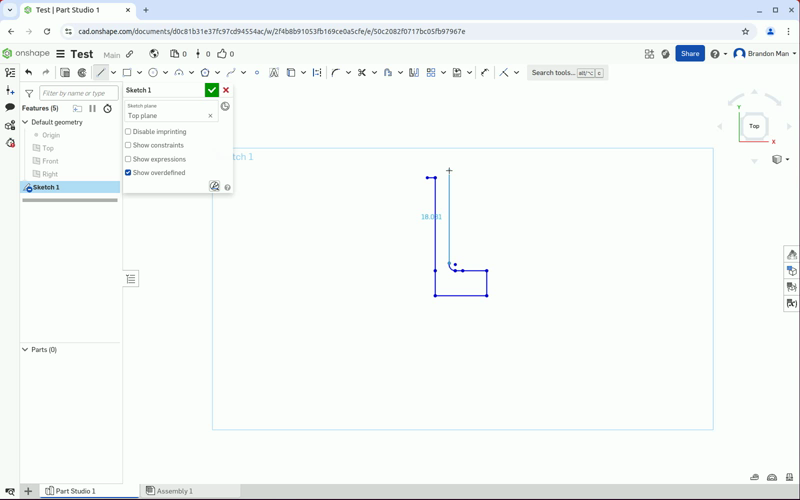
mouse_move(479, 170)
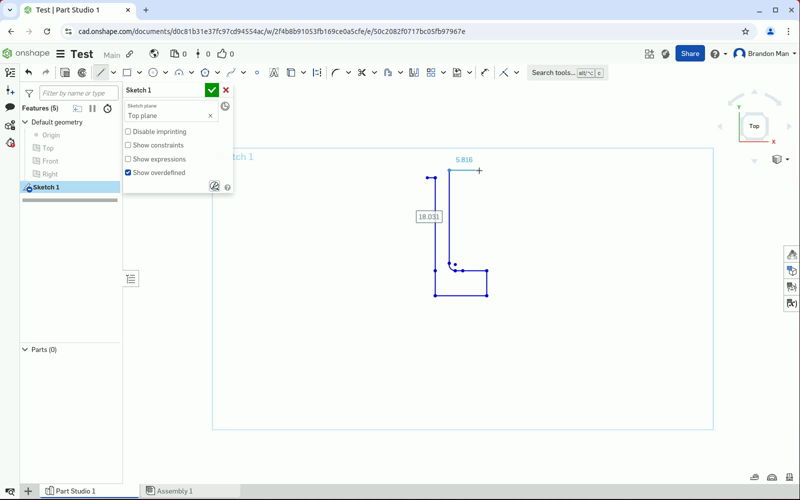
mouse_move(435, 170)
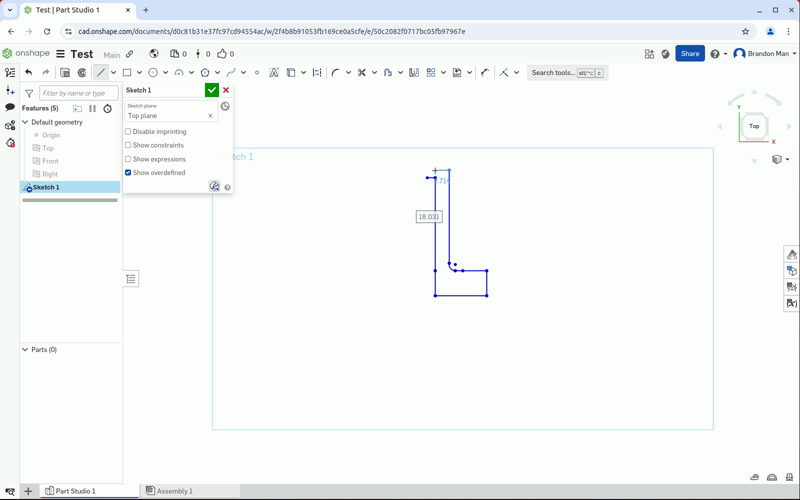
click(435, 170)
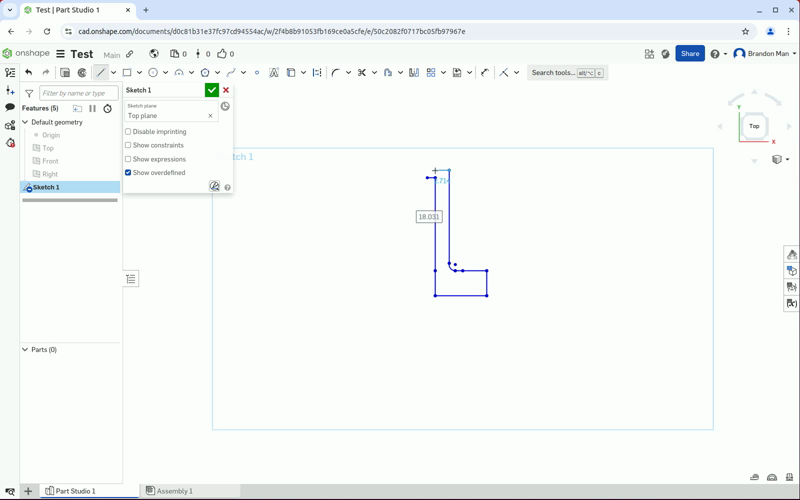
key_up(shift)
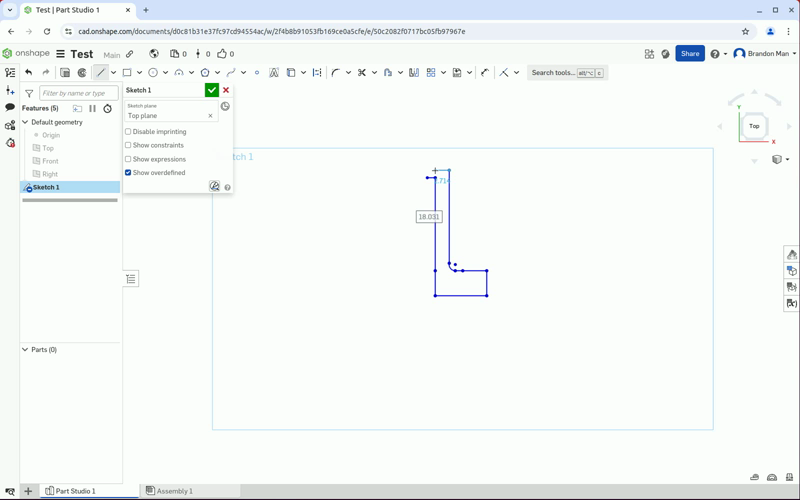
key_down(shift)
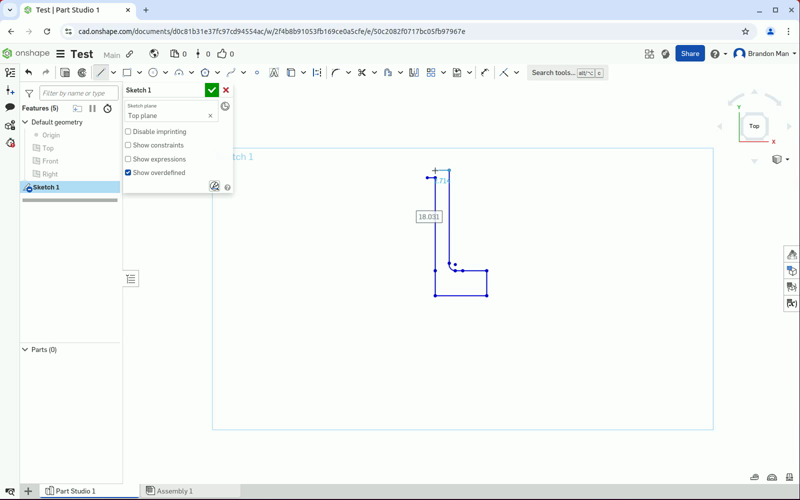
mouse_move(465, 170)
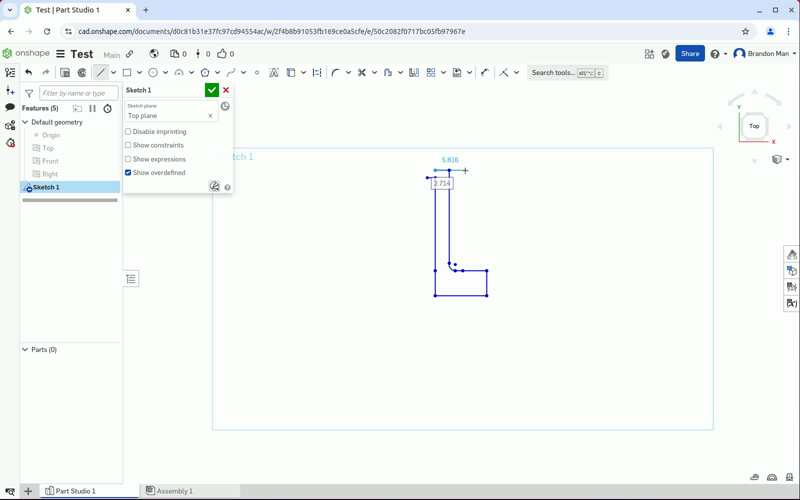
mouse_move(427, 170)
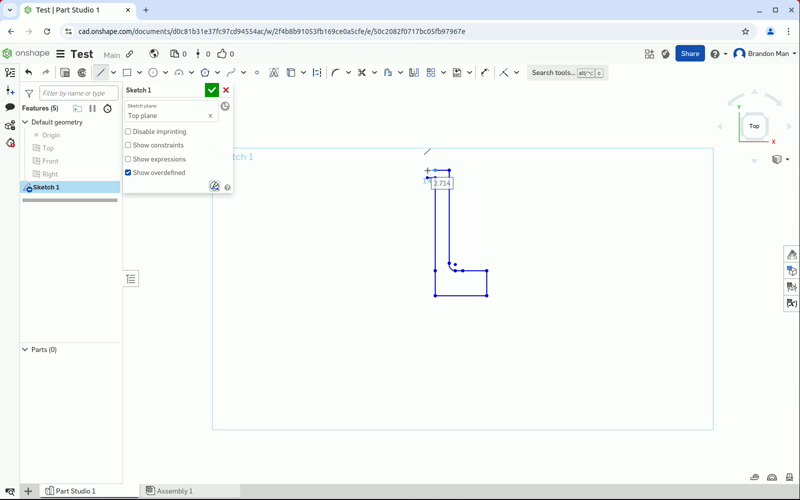
scroll(6)
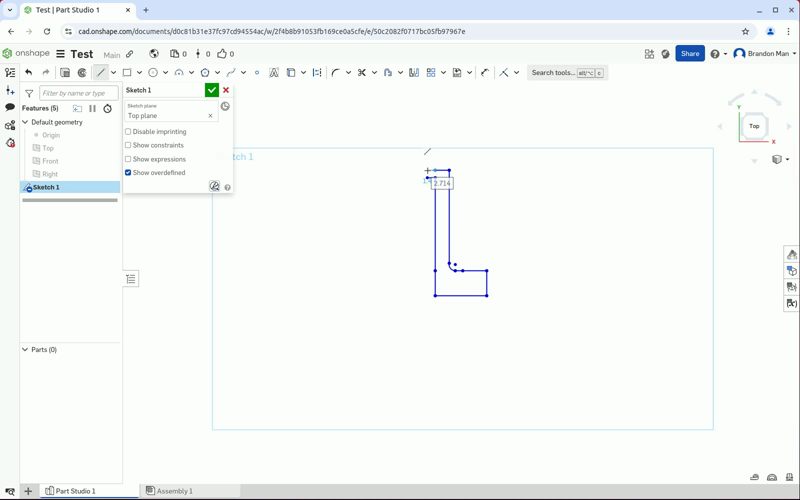
scroll(6)
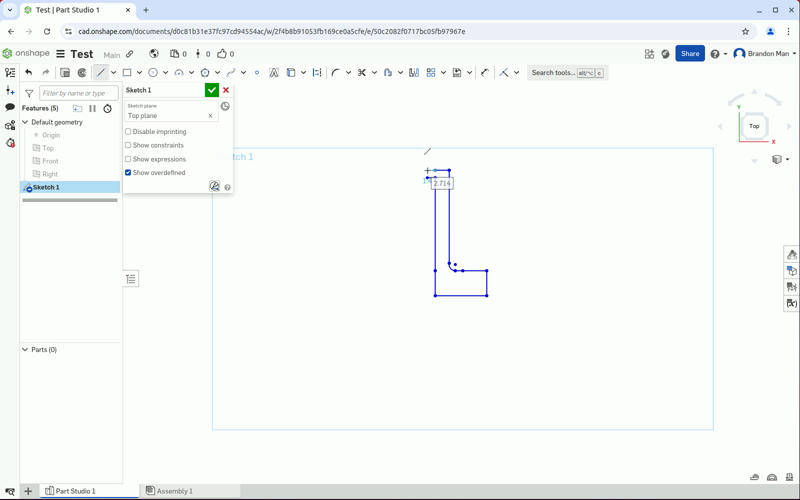
scroll(6)
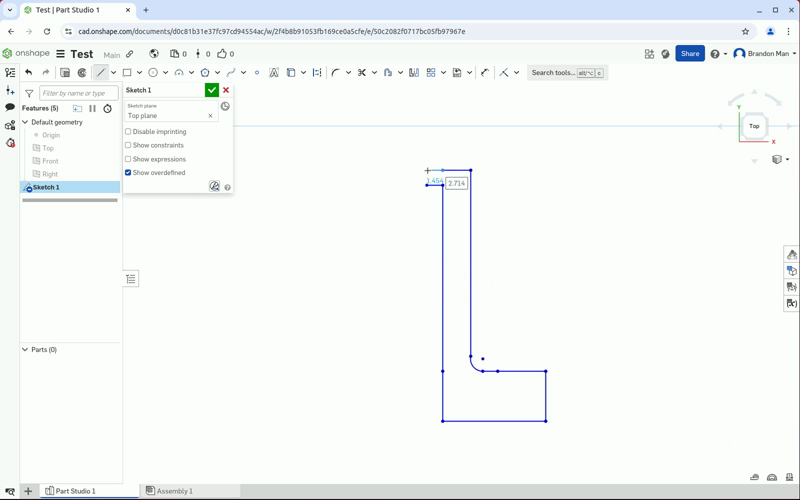
scroll(6)
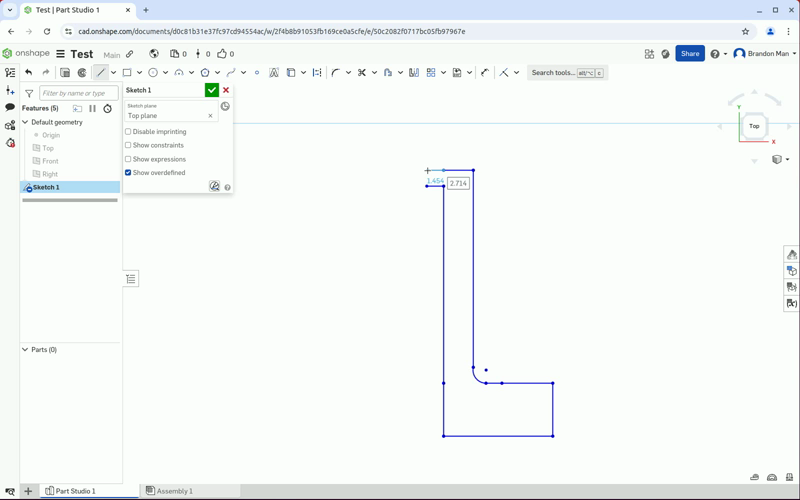
scroll(6)
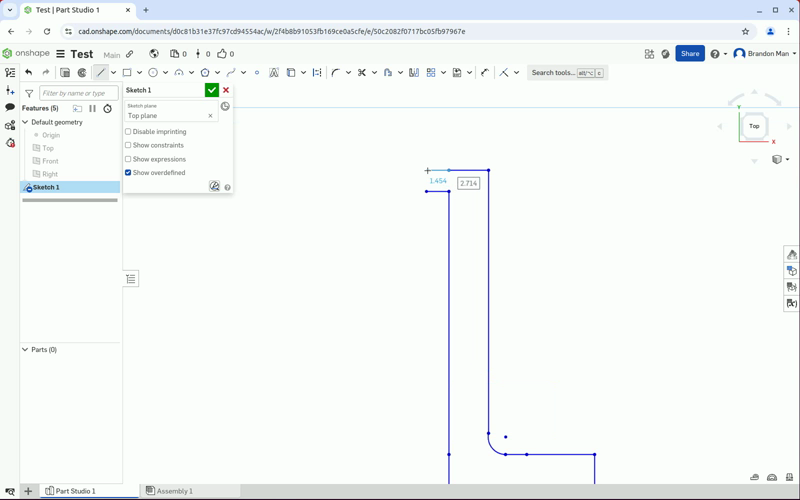
scroll(6)
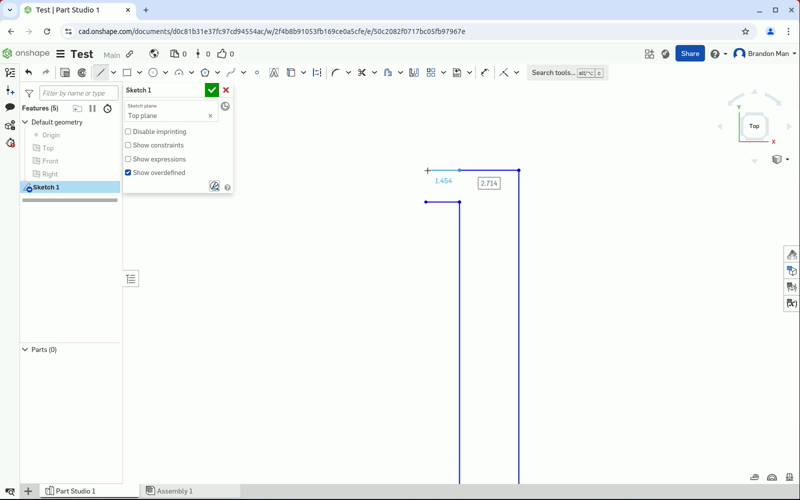
scroll(6)
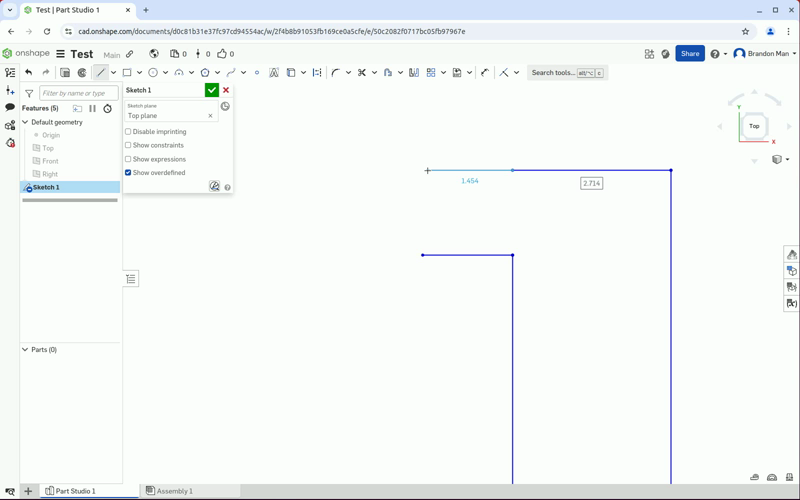
click(427, 170)
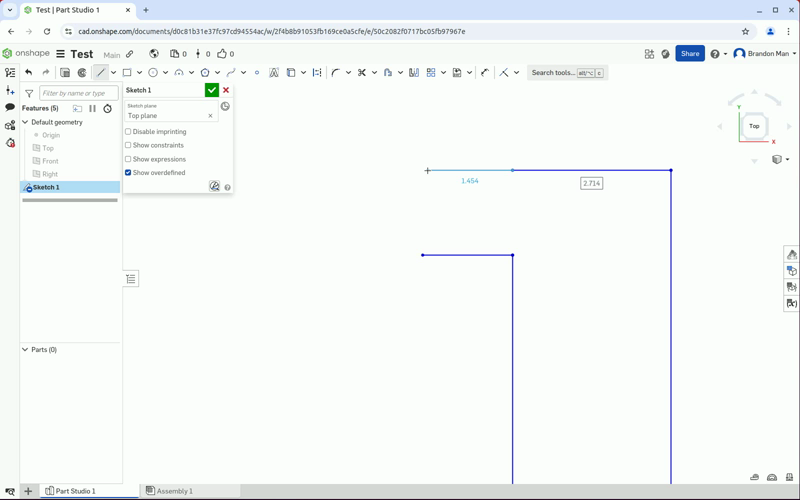
scroll(-6)
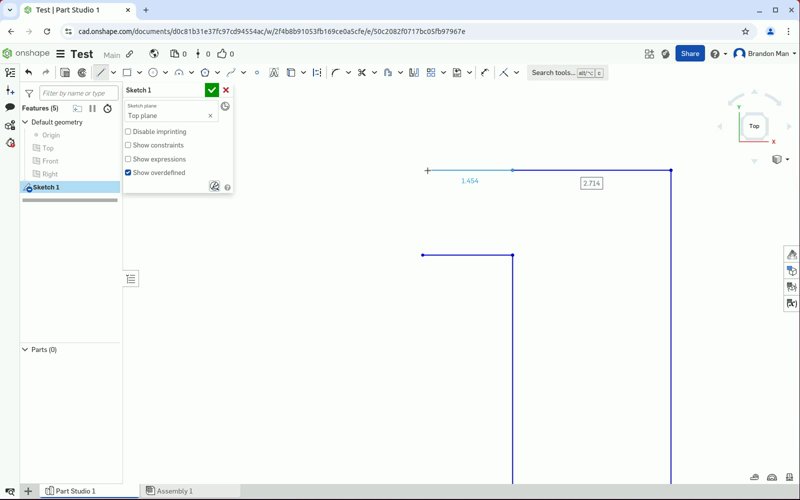
scroll(-6)
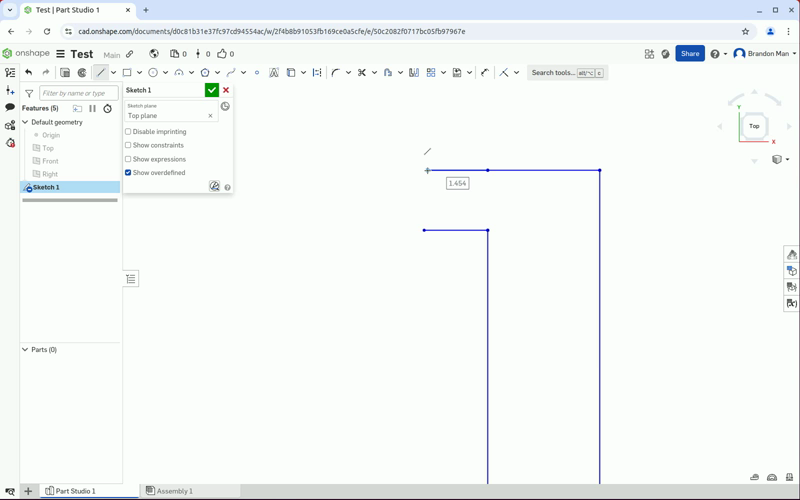
scroll(-6)
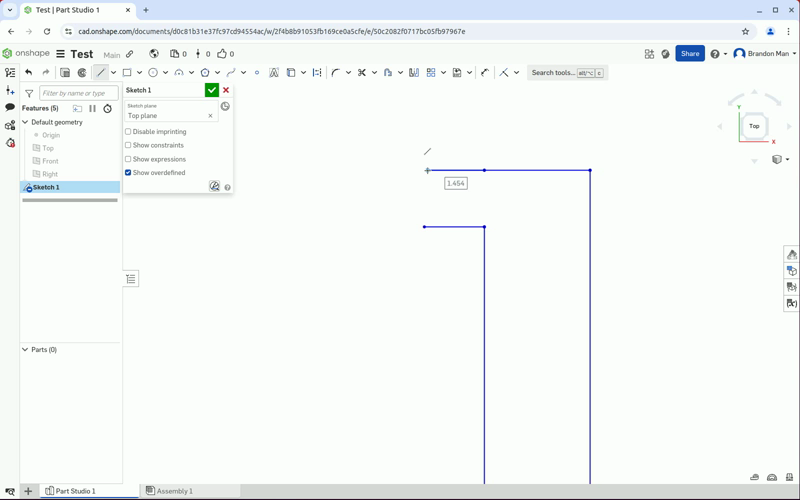
scroll(-6)
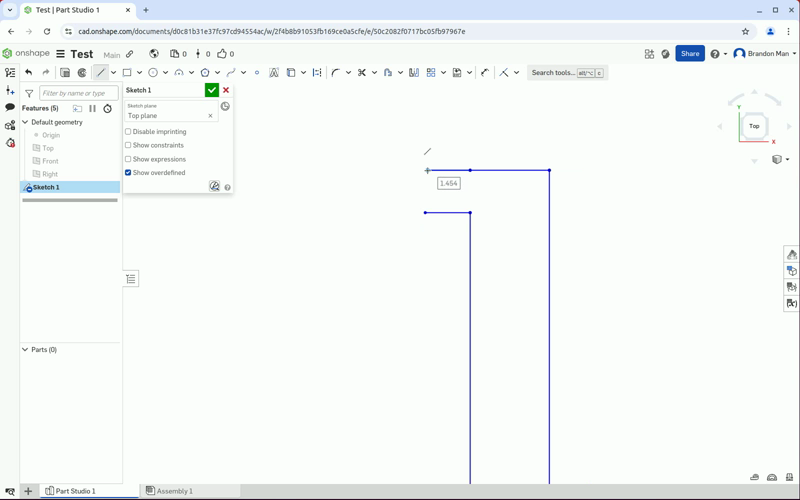
scroll(-6)
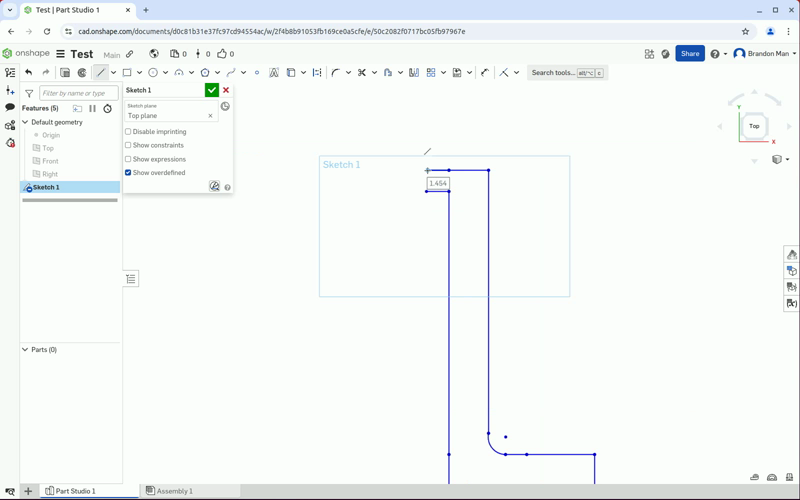
scroll(-6)
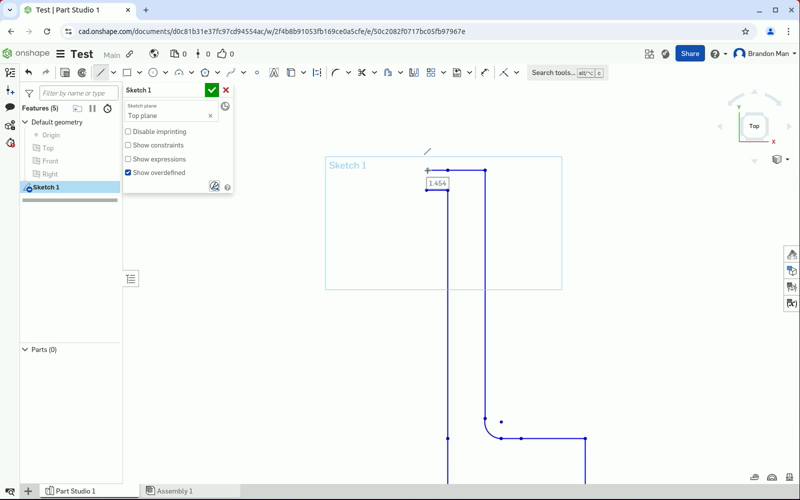
scroll(-6)
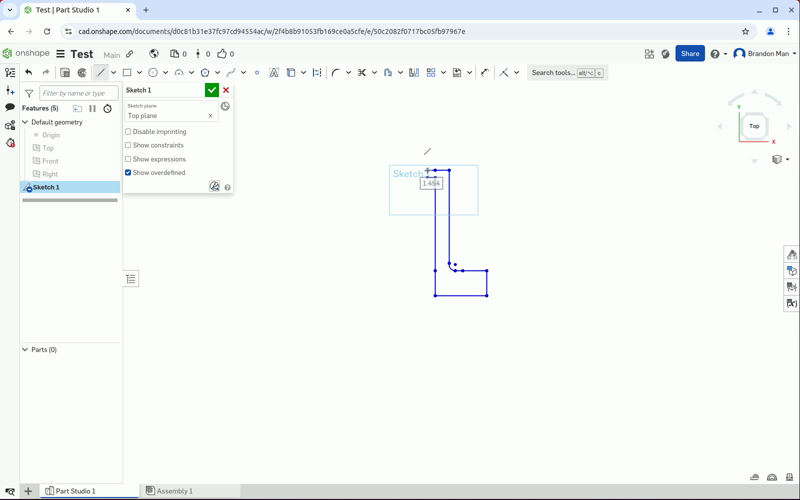
key_up(shift)
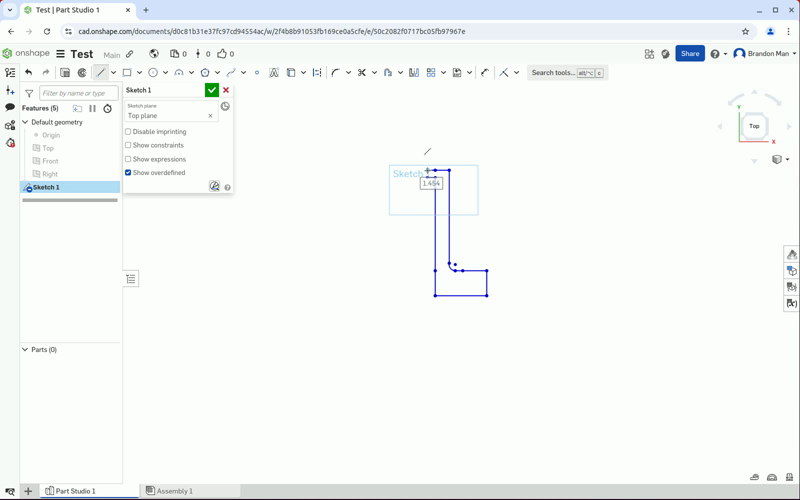
mouse_move(457, 170)
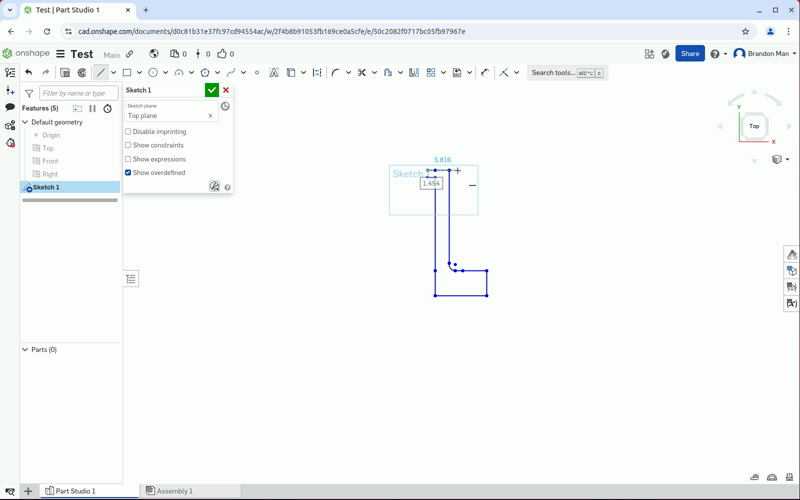
key_down(shift)
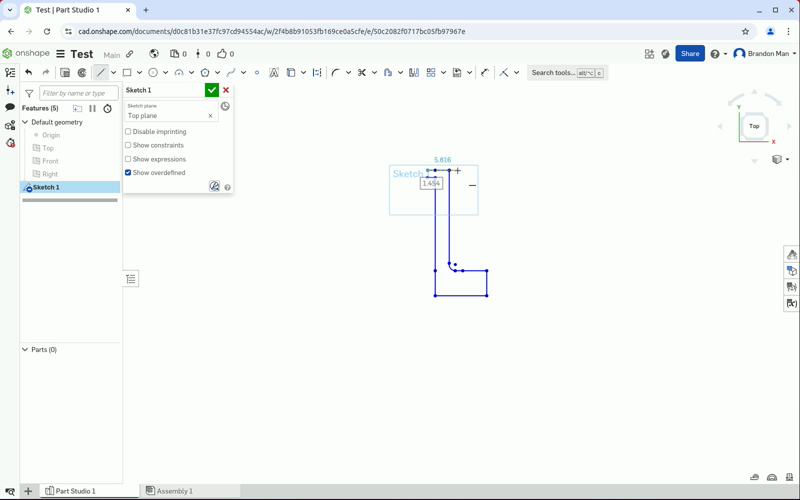
mouse_move(427, 177)
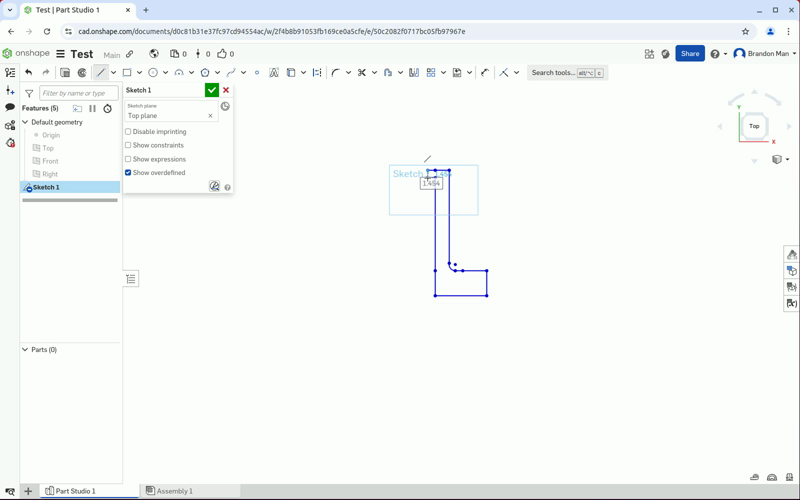
scroll(6)
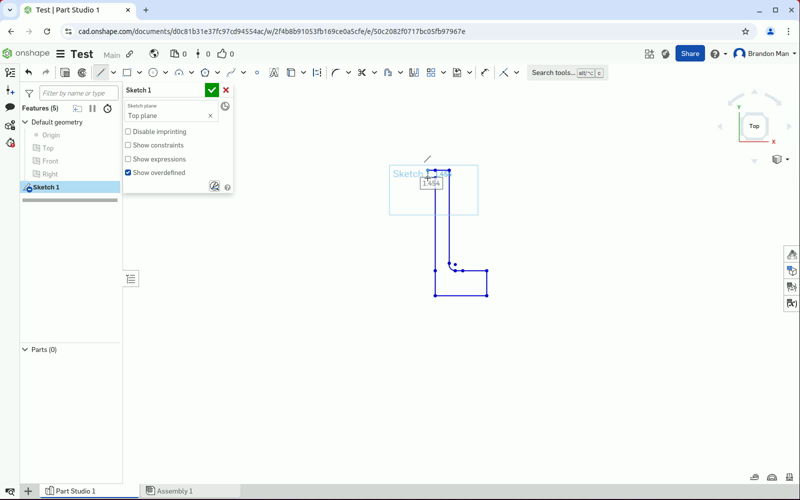
scroll(6)
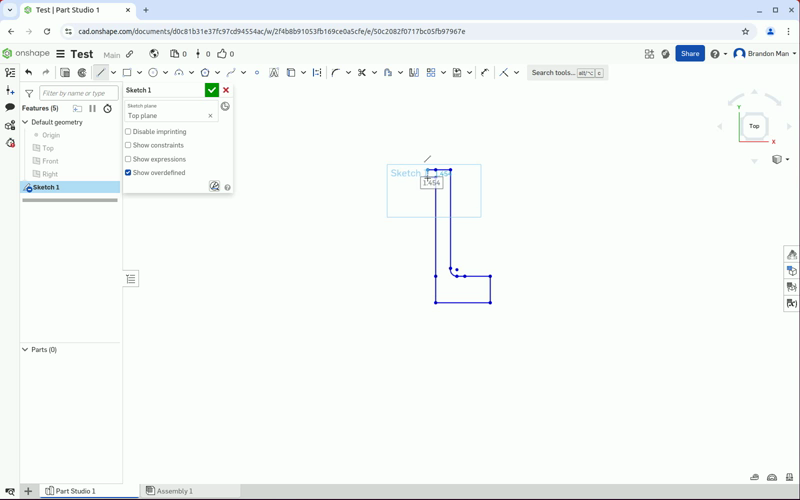
scroll(6)
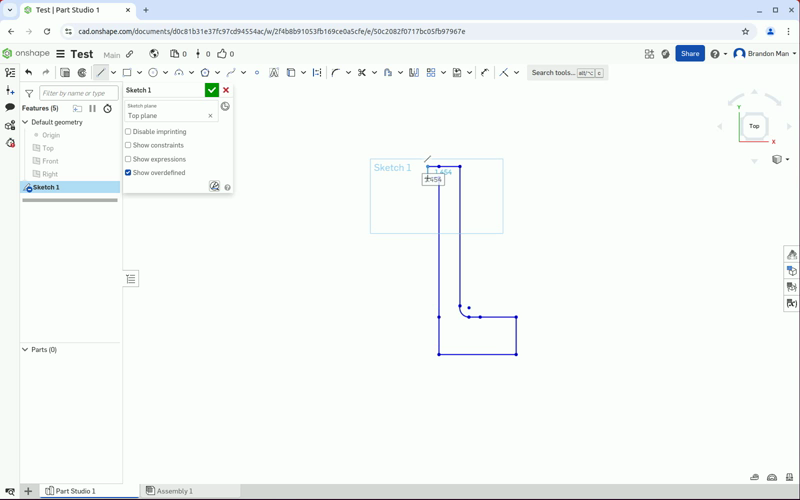
scroll(6)
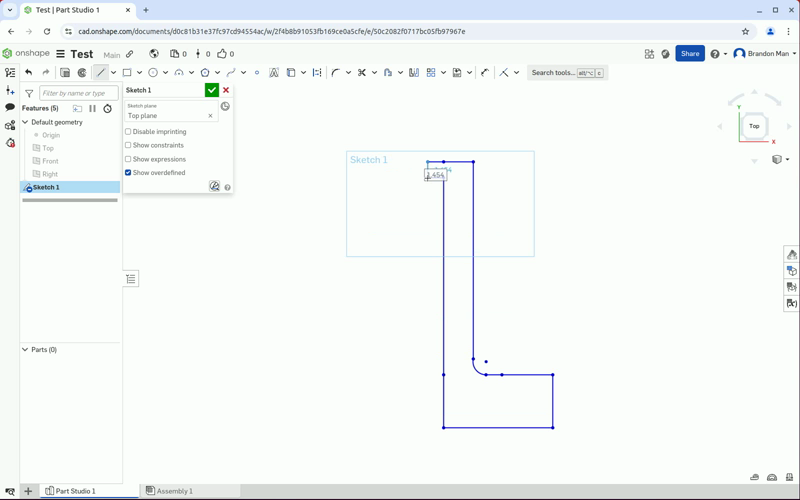
scroll(6)
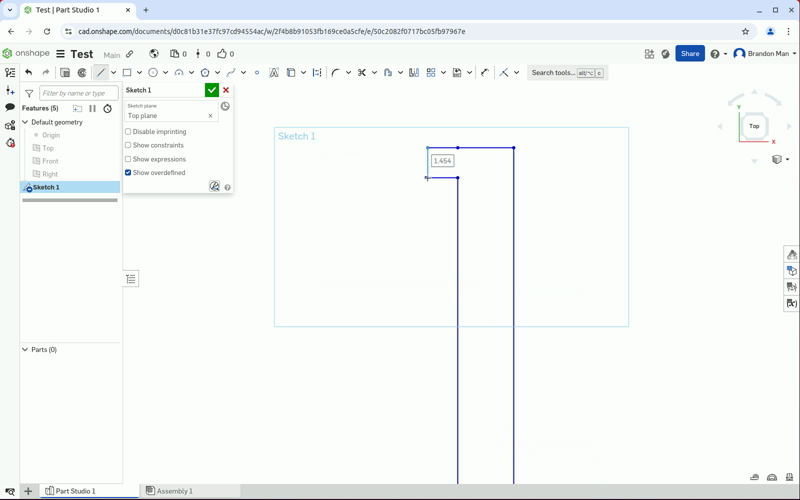
scroll(6)
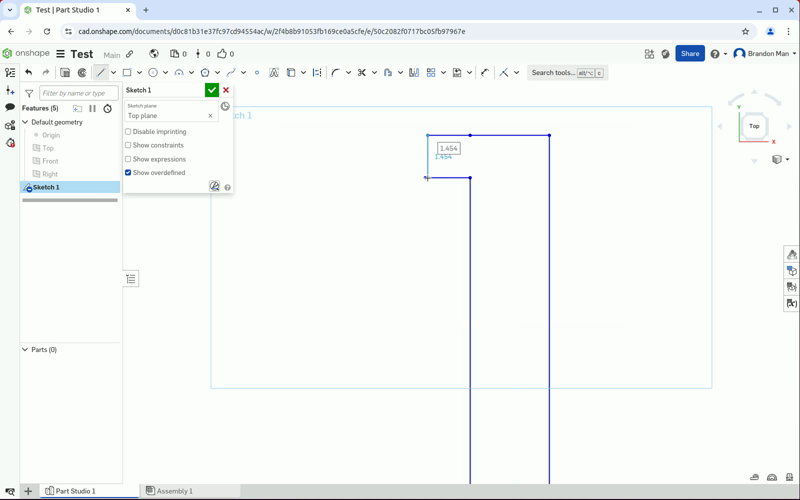
scroll(6)
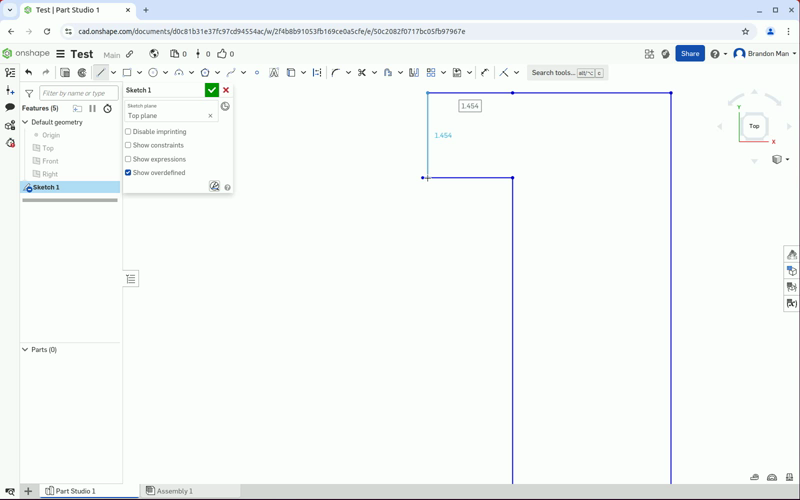
key_up(shift)
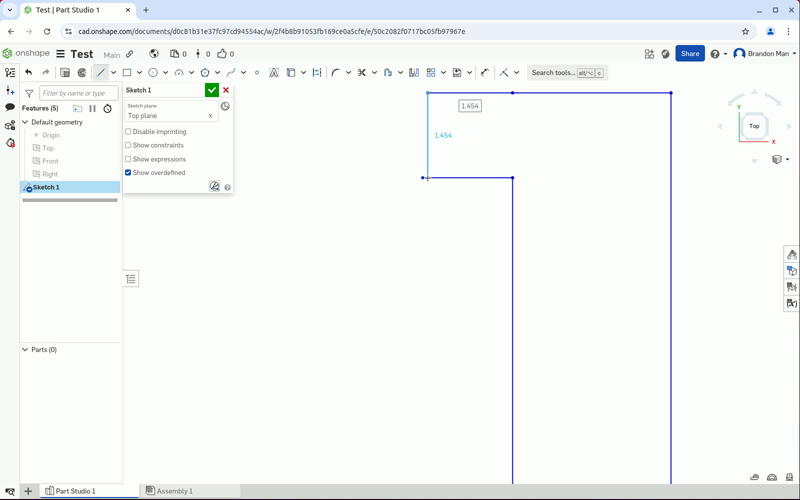
click(427, 177)
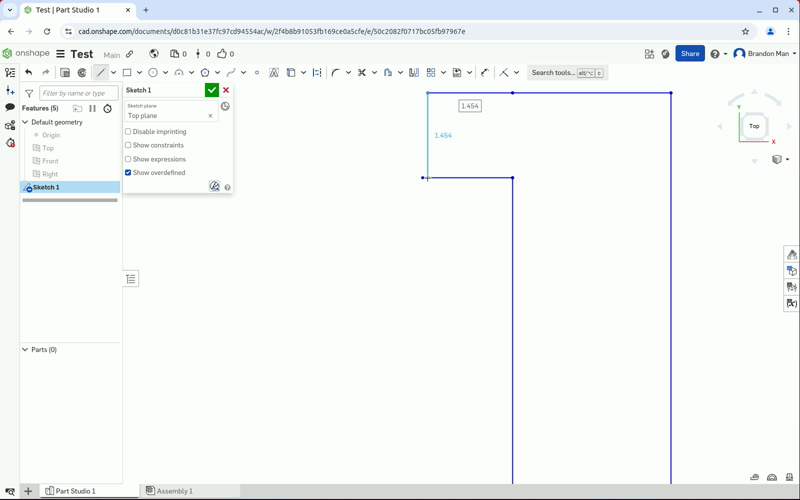
scroll(-6)
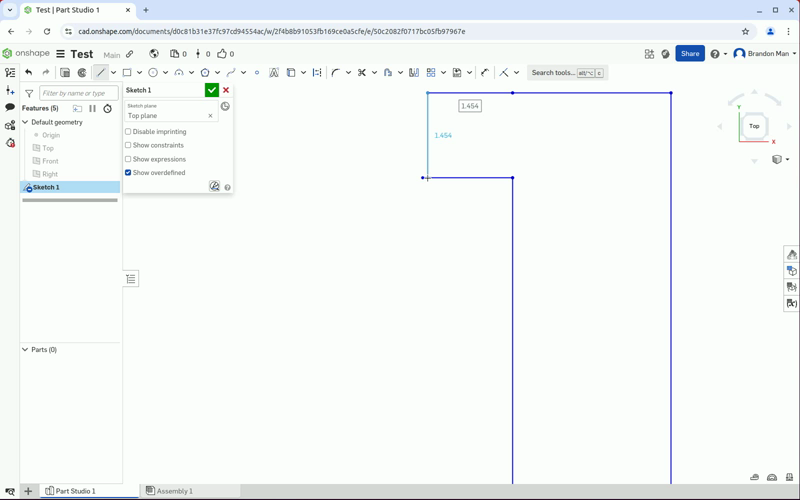
scroll(-6)
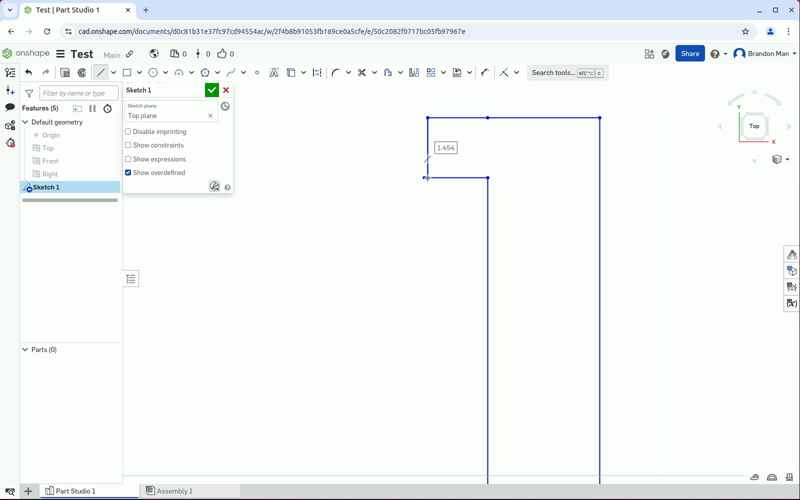
scroll(-6)
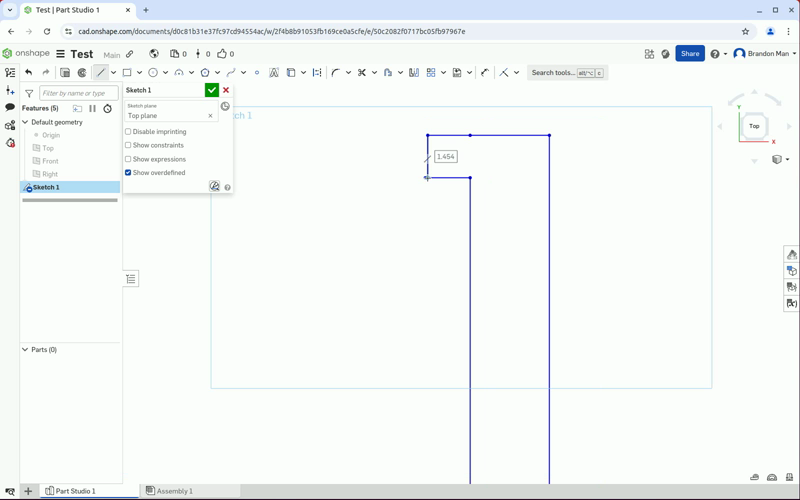
scroll(-6)
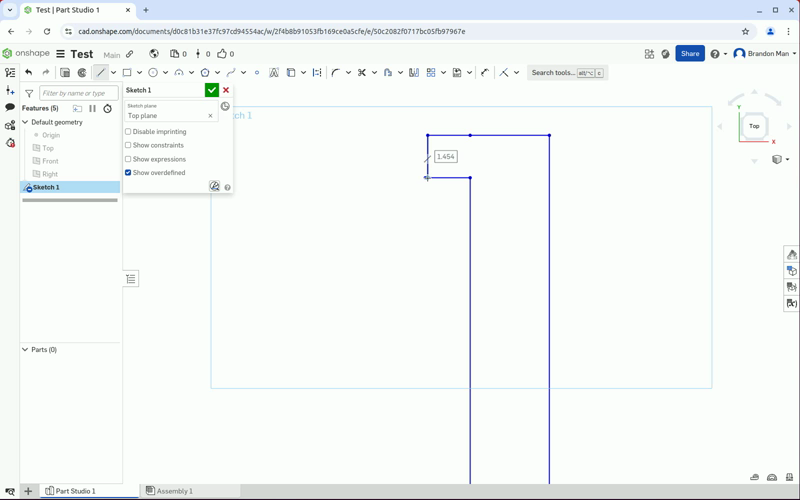
scroll(-6)
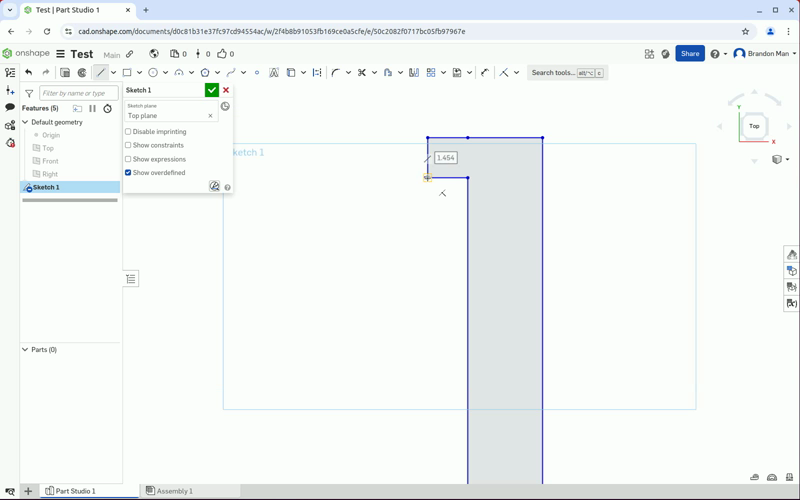
scroll(-6)
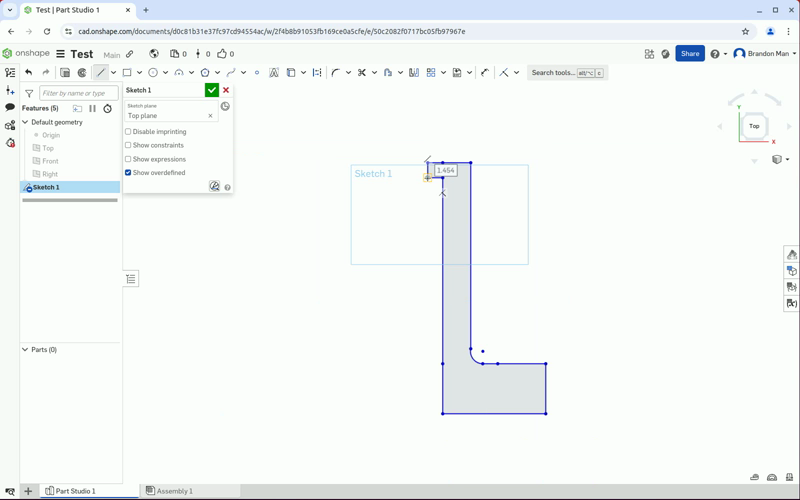
scroll(-6)
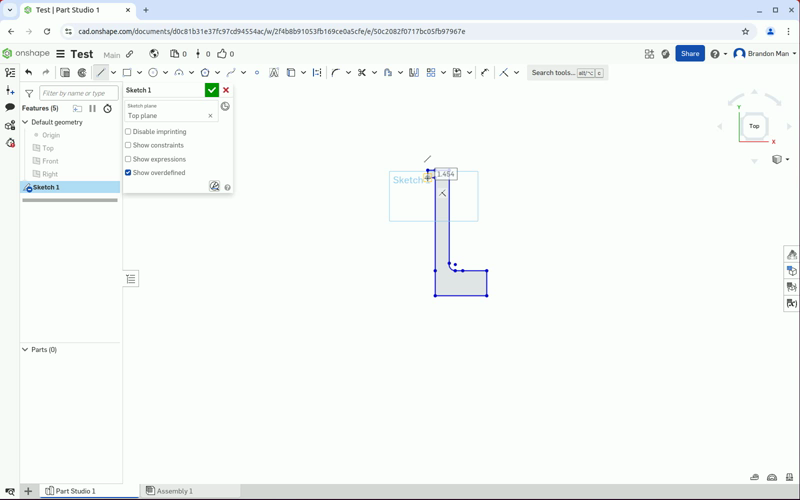
key(esc)
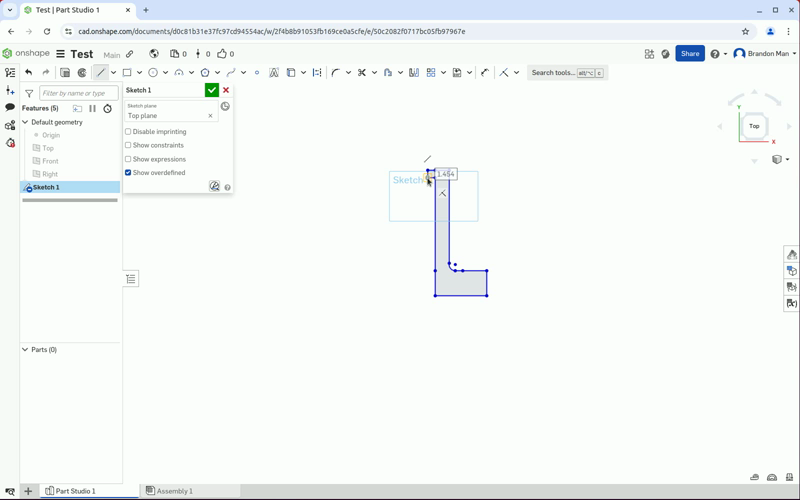
mouse_move(439, 192)
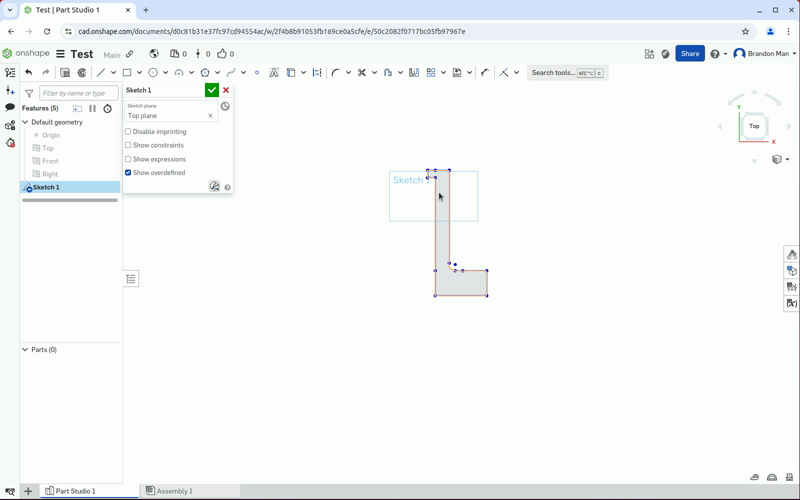
click(439, 192)
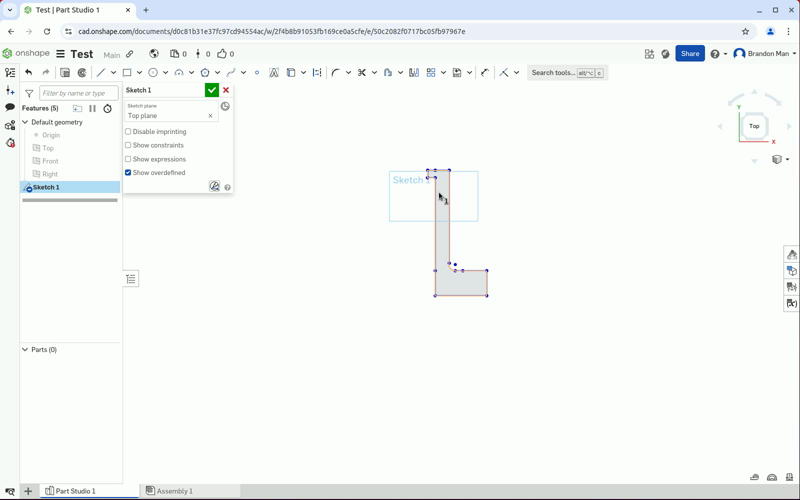
mouse_move(73, 352)
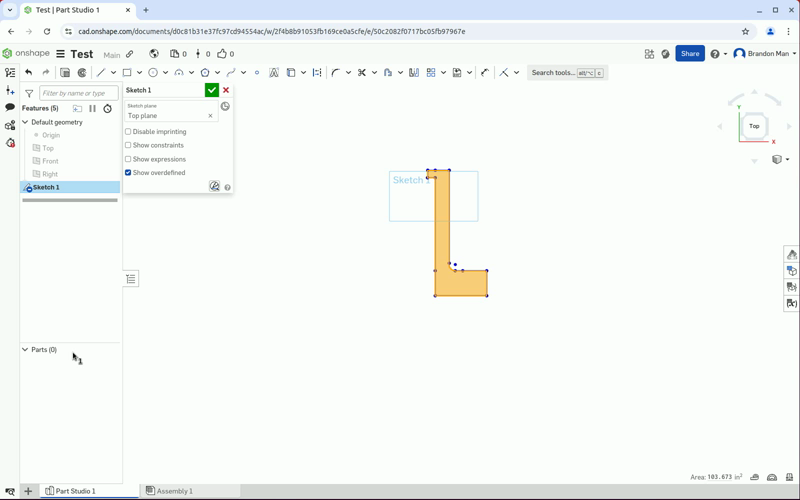
key(shift+y)
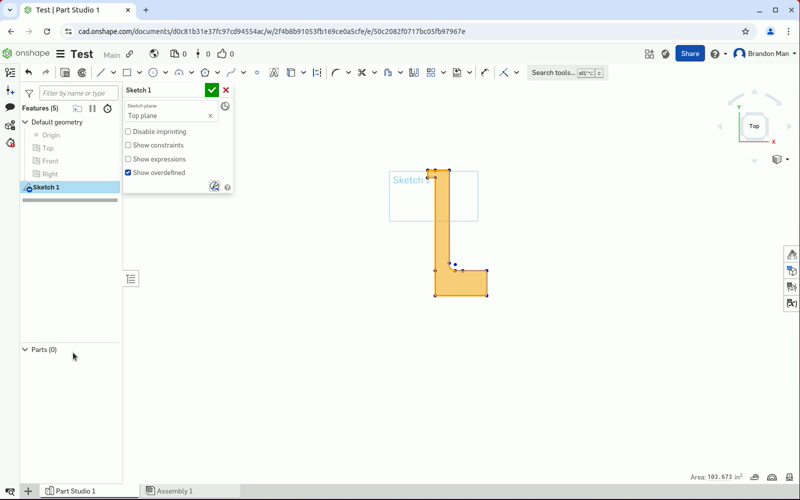
key(shift+e)
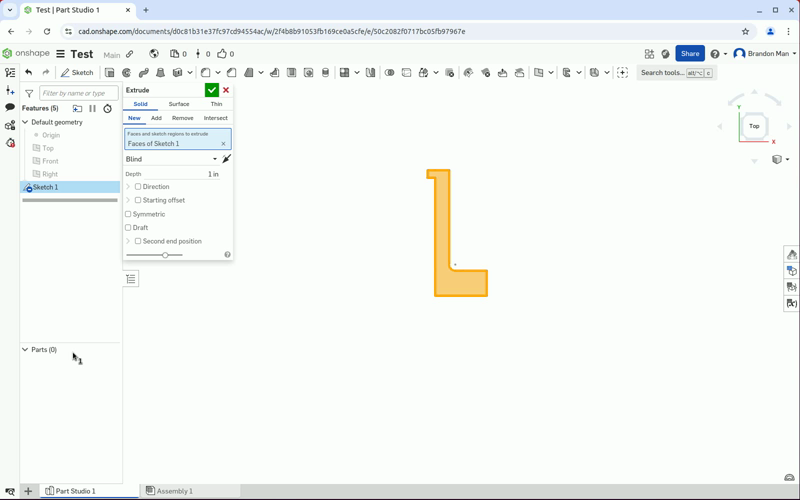
mouse_move(143, 106)
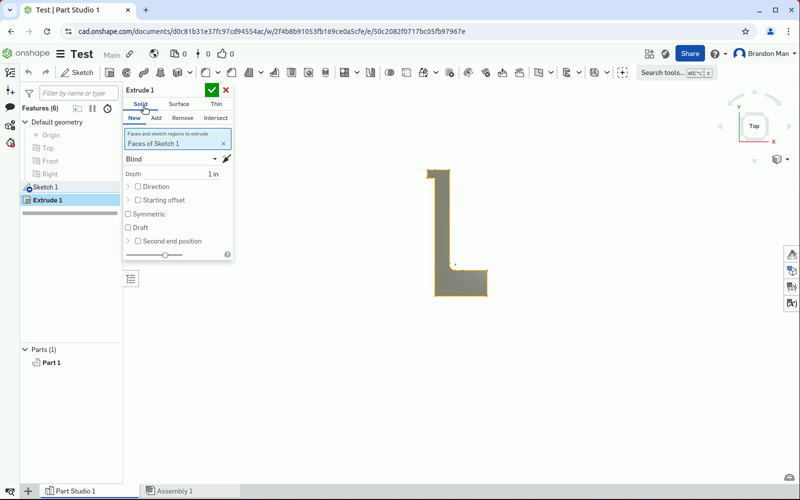
click(143, 106)
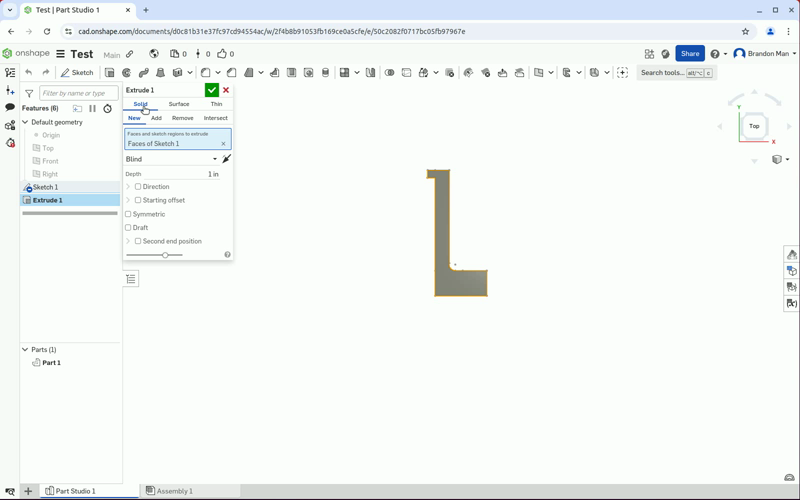
mouse_move(137, 120)
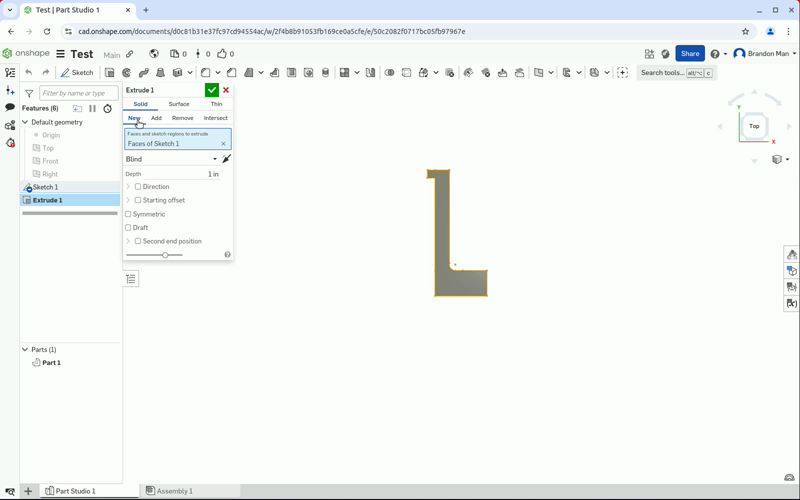
click(137, 120)
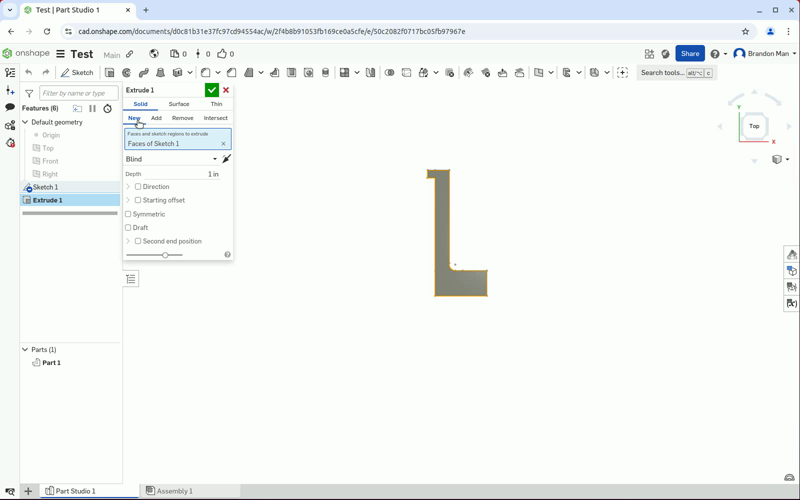
key(tab, 4)
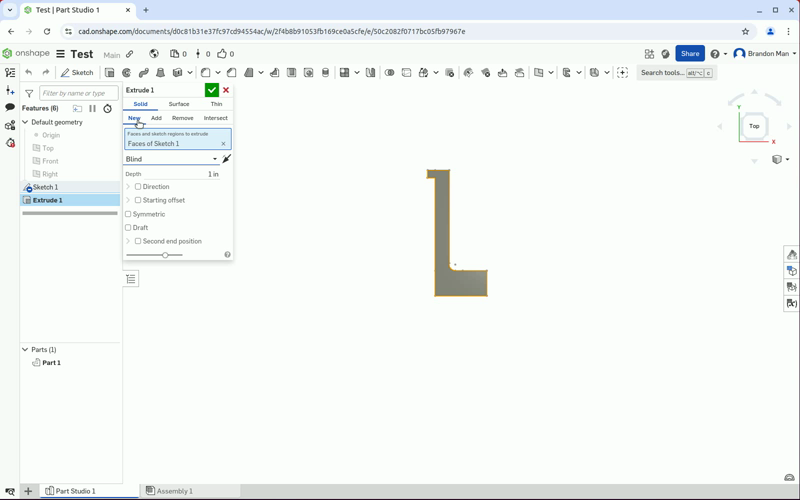
text(1.685)
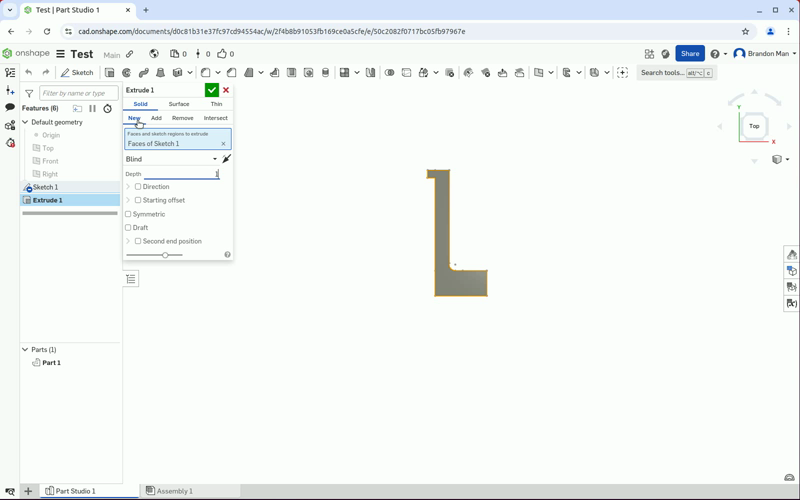
key(enter)
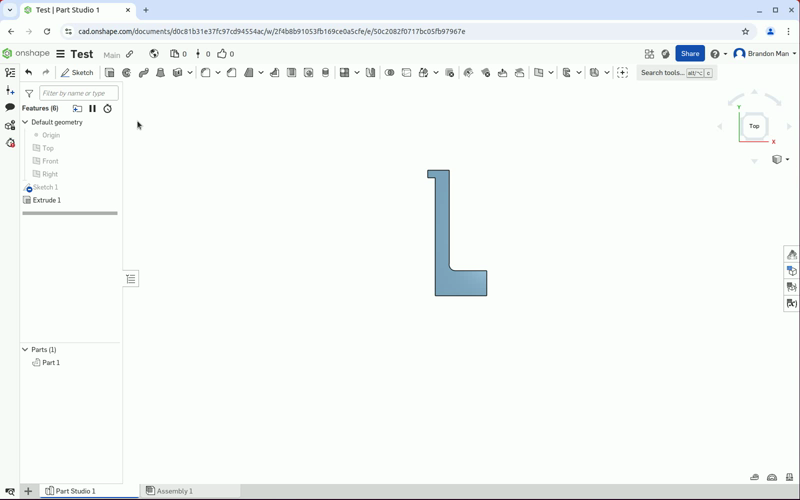
key(shift+h)
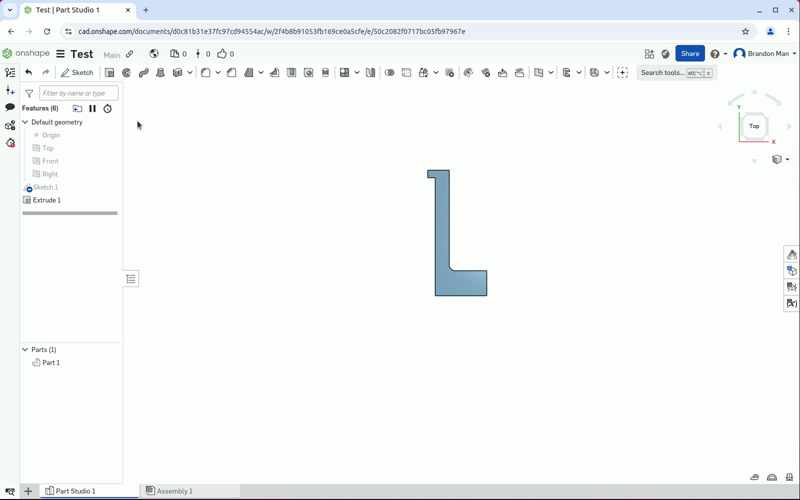
key(shift+h)
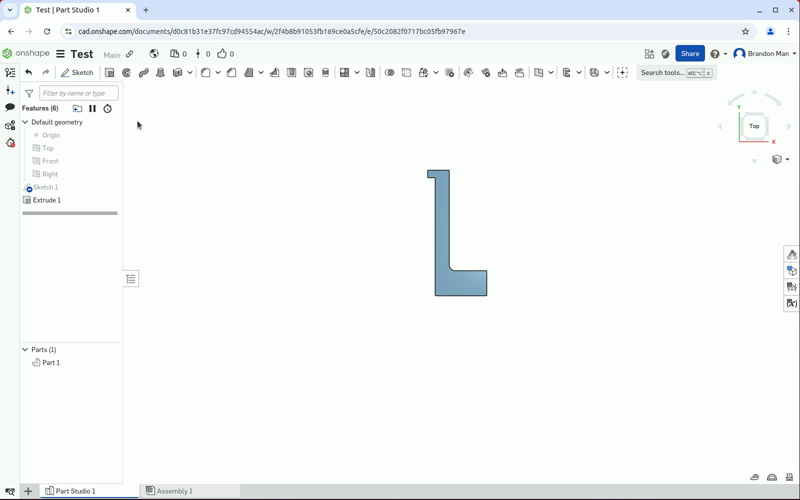
mouse_move(73, 189)
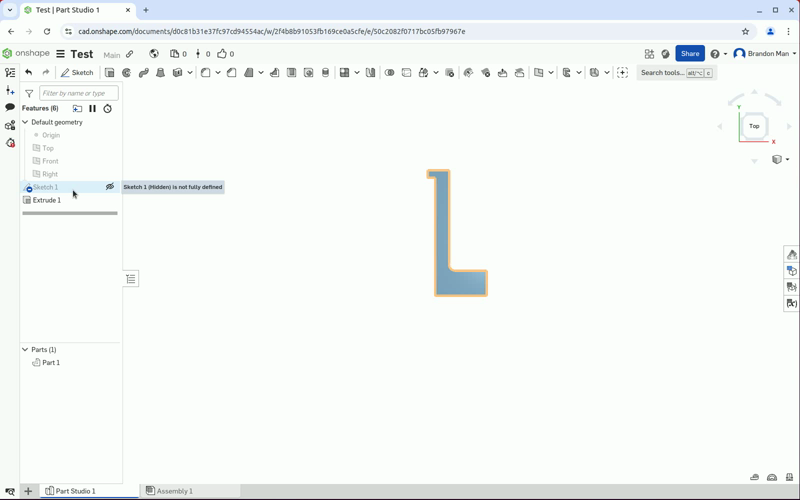
click(73, 189)
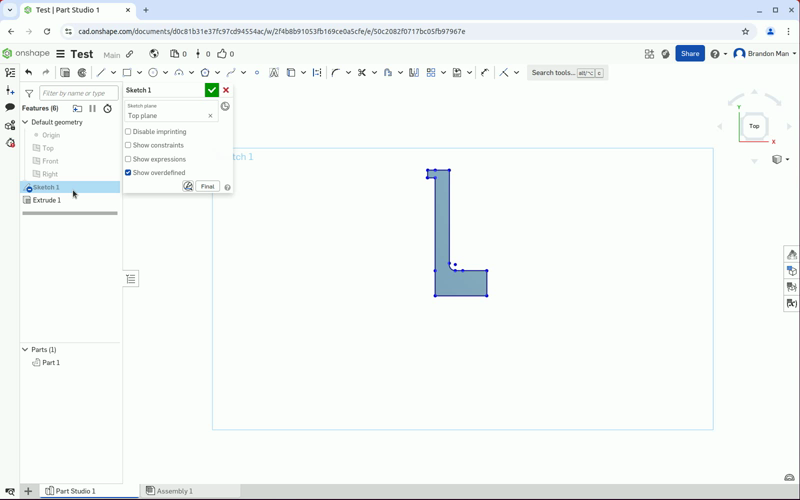
mouse_move(229, 92)
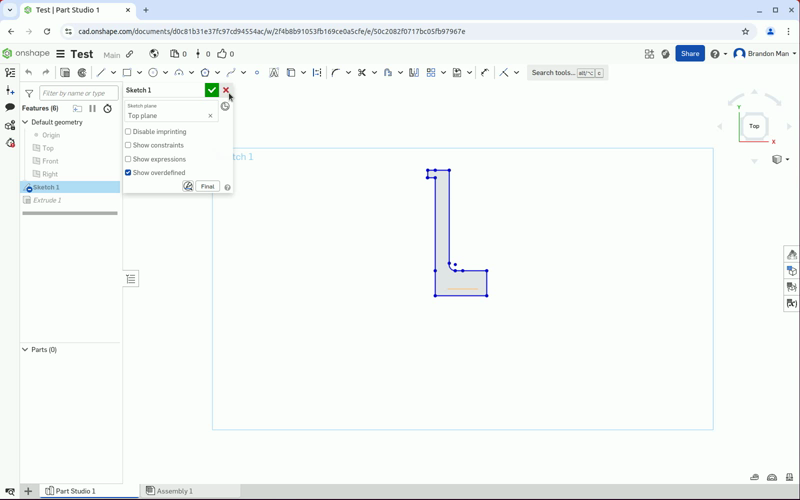
click(229, 92)
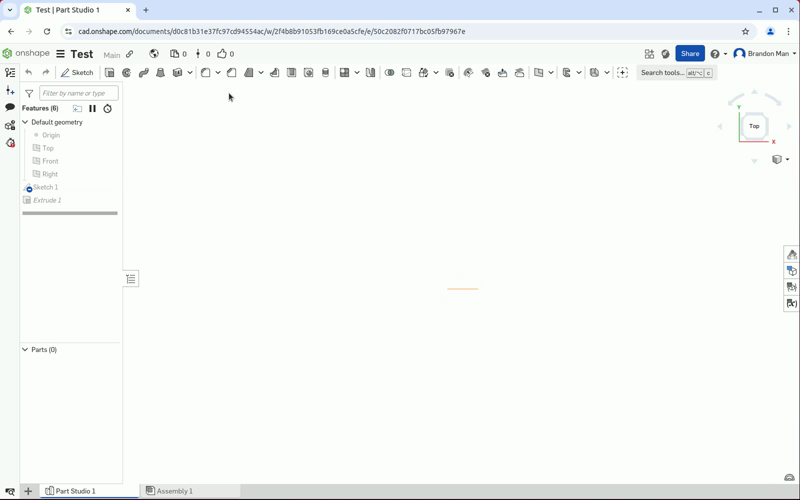
mouse_move(541, 75)
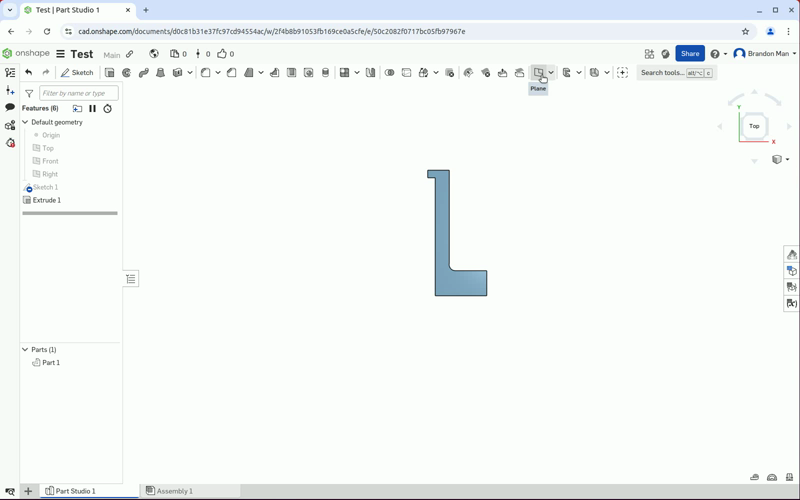
click(541, 75)
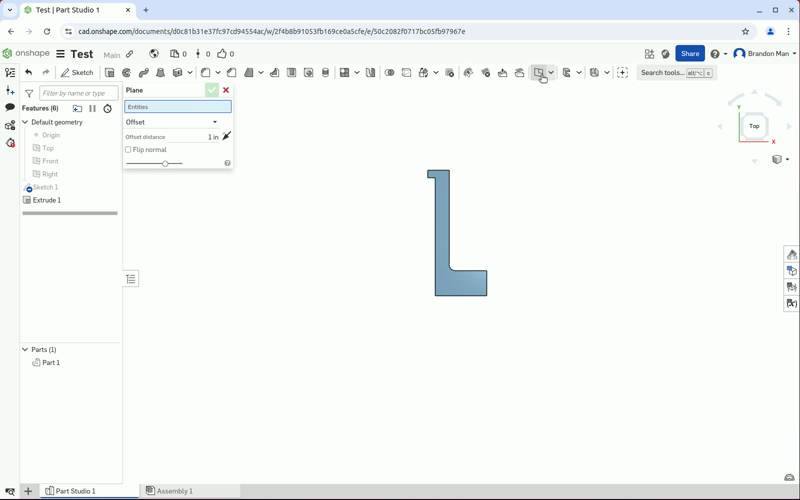
mouse_move(73, 150)
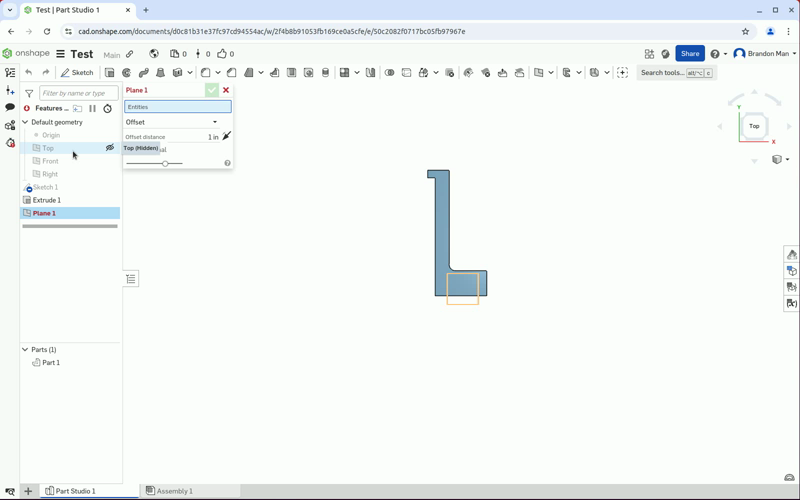
click(73, 150)
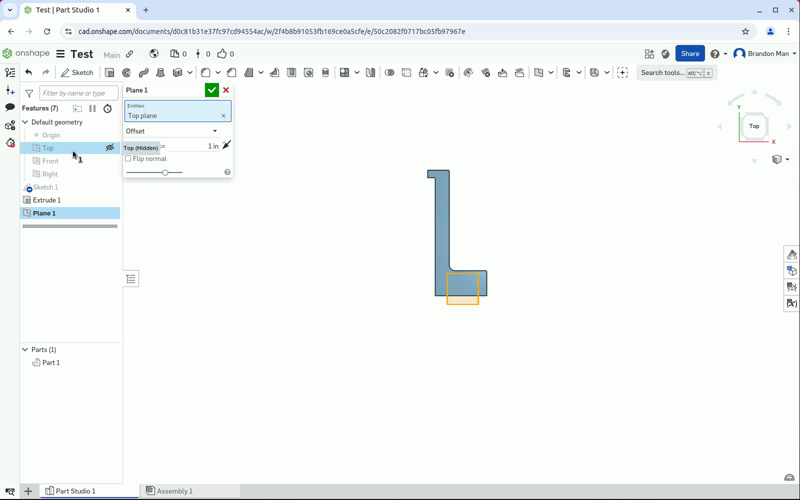
key(tab, 2)
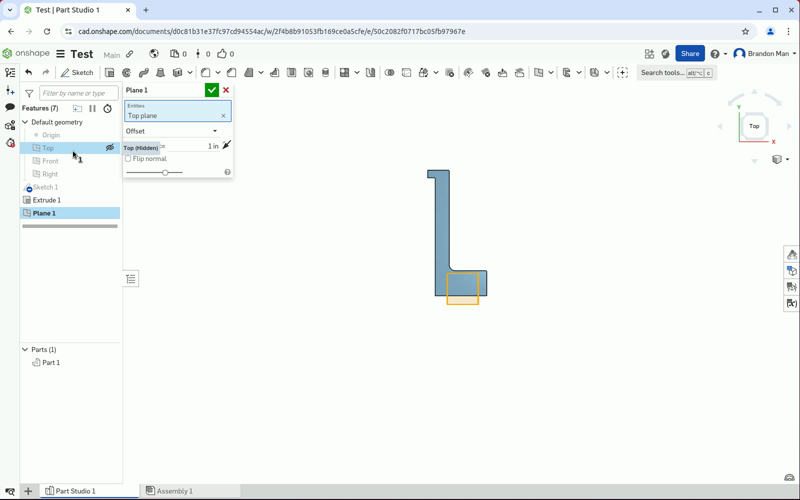
text(1.695)
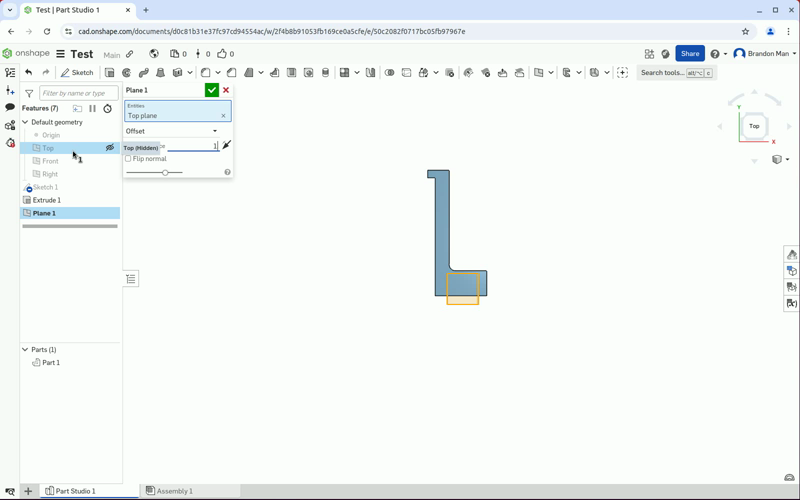
key(enter, 2)
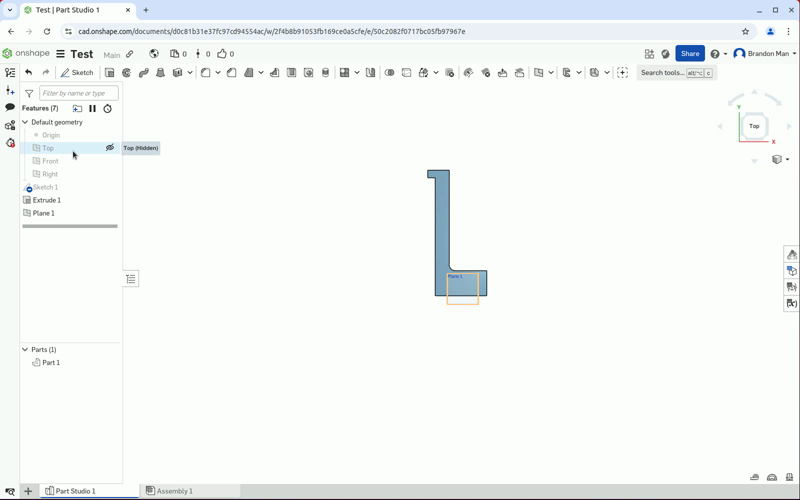
key(shift+s)
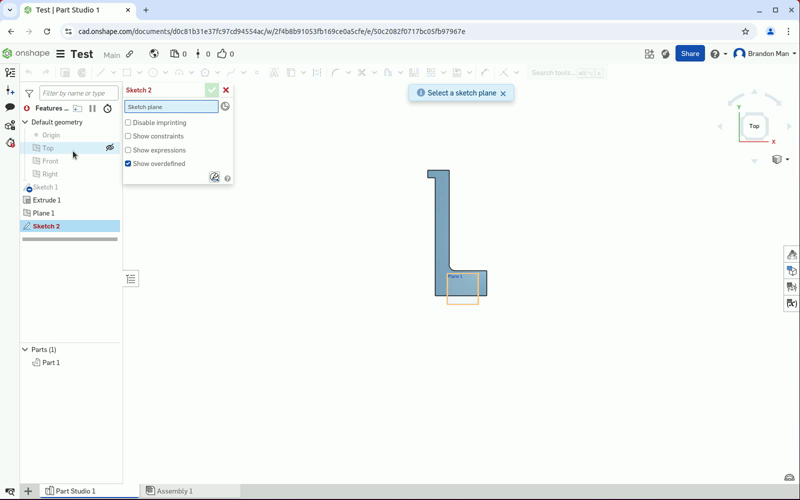
mouse_move(73, 215)
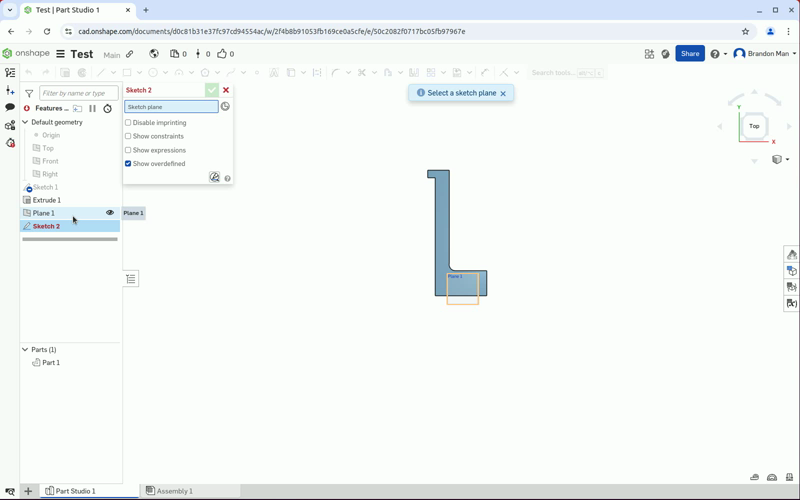
click(73, 215)
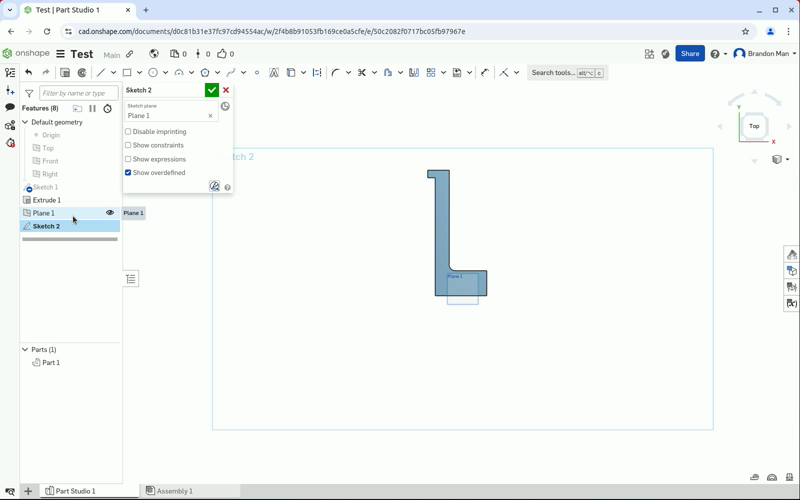
mouse_move(73, 352)
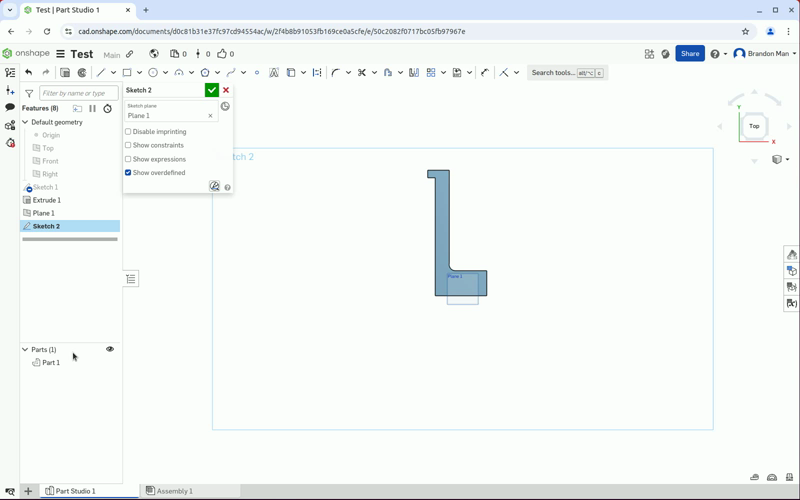
key(y)
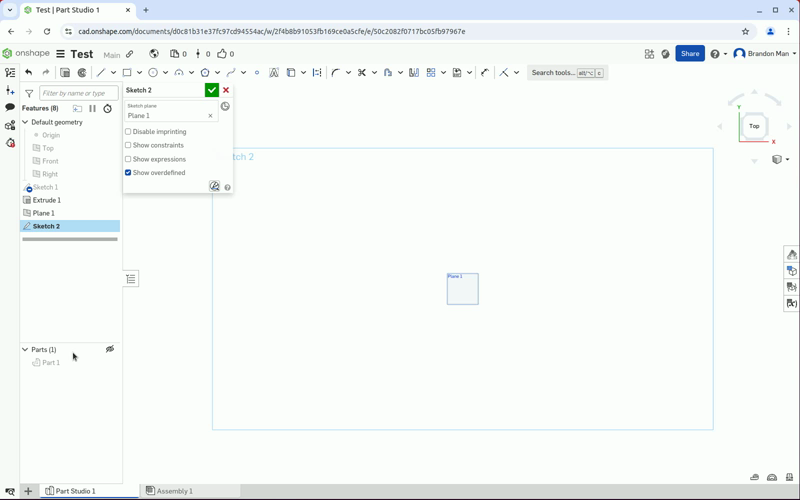
key(c)
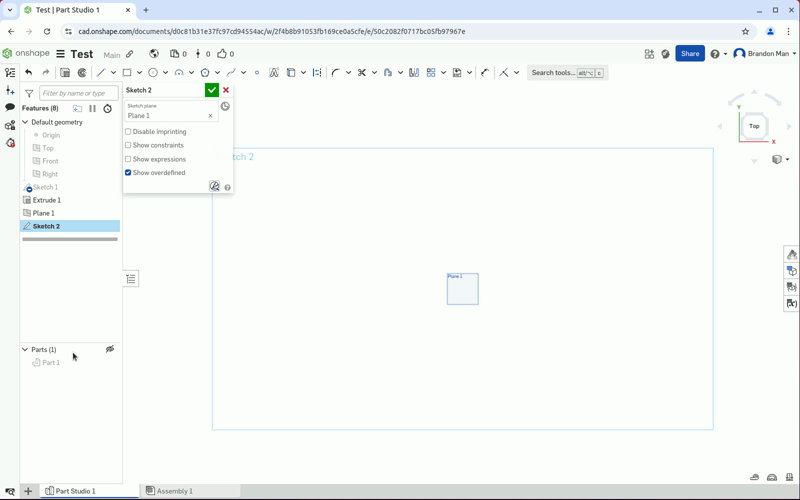
key_down(shift)
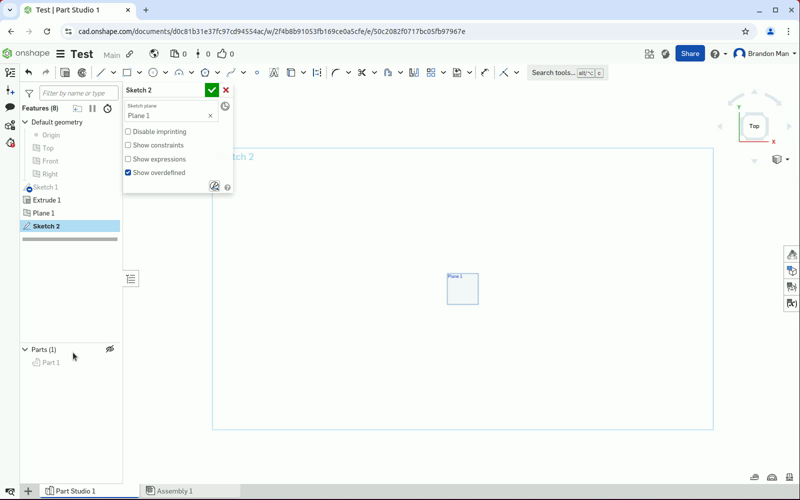
mouse_move(442, 284)
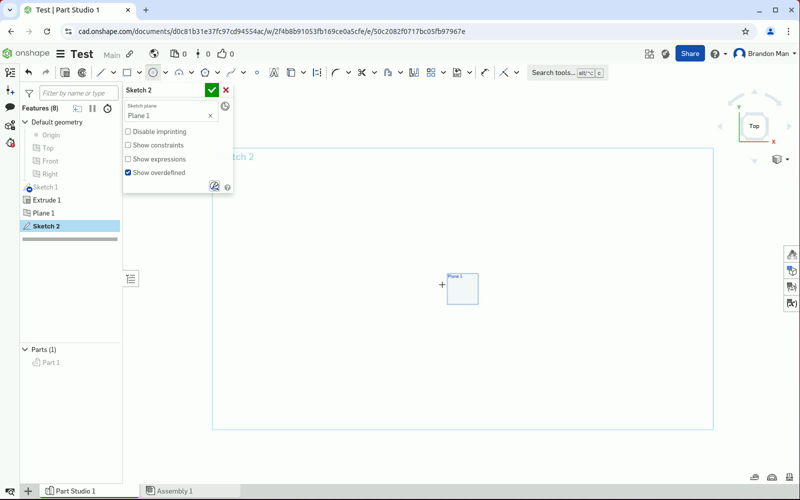
click(442, 284)
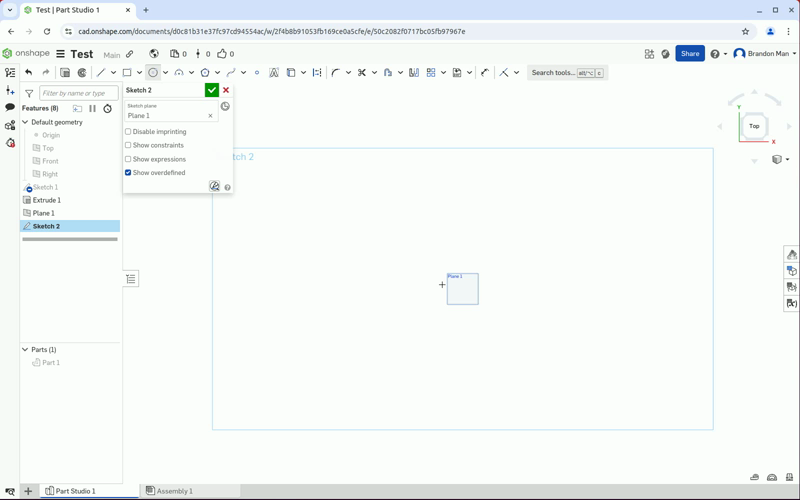
key_up(shift)
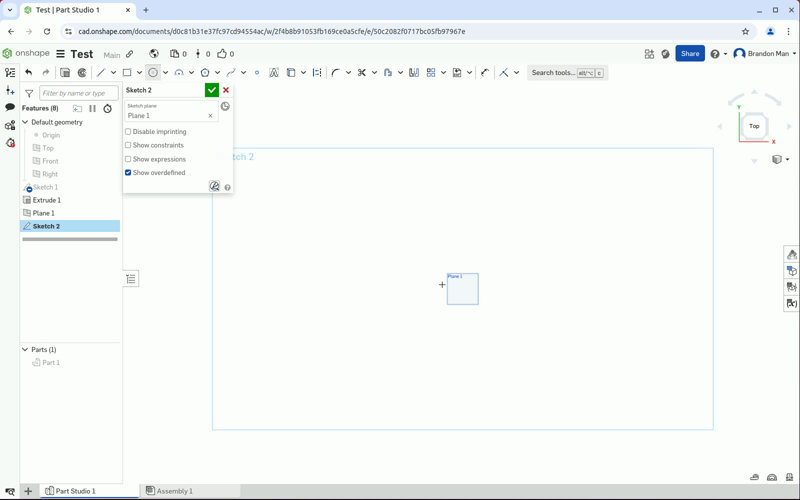
mouse_move(445, 284)
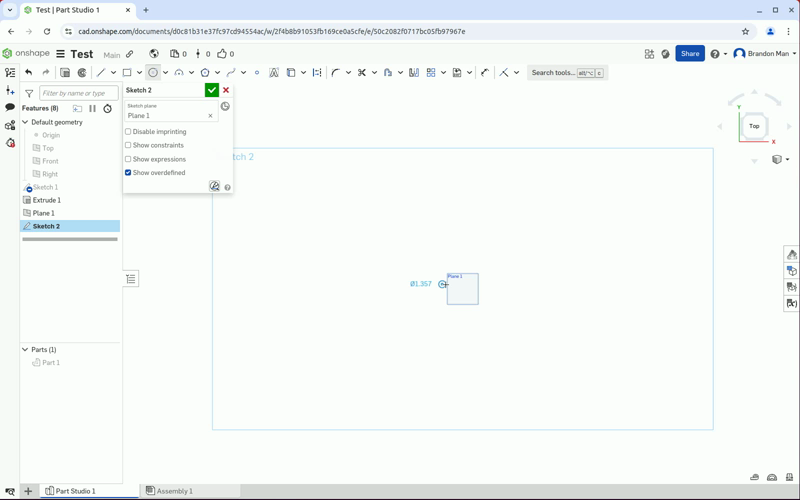
click(445, 284)
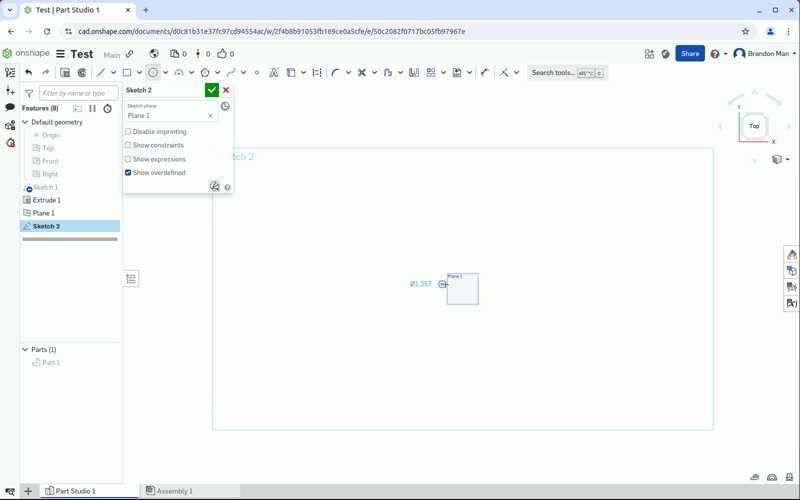
key(esc)
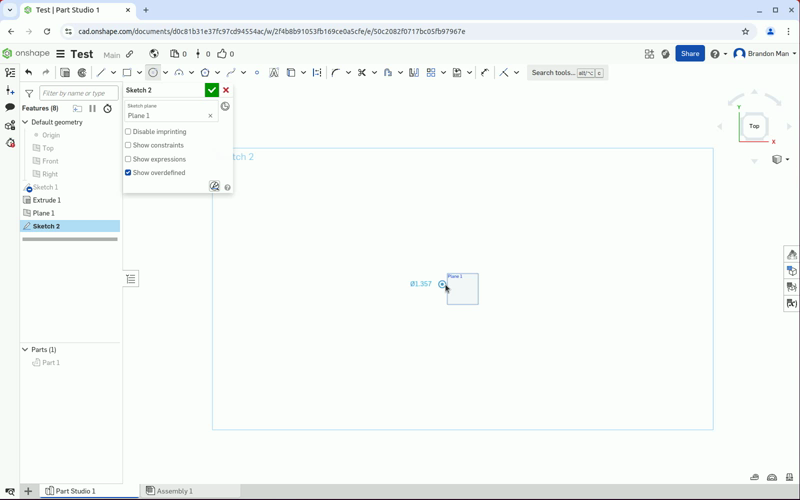
mouse_move(444, 284)
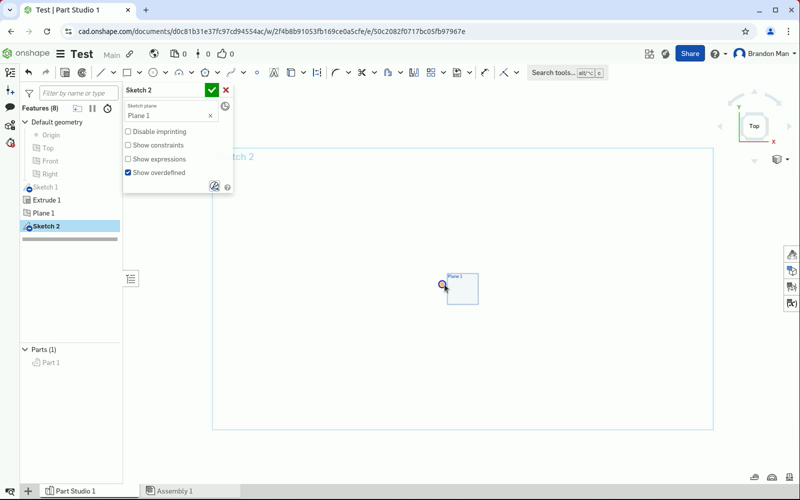
scroll(6)
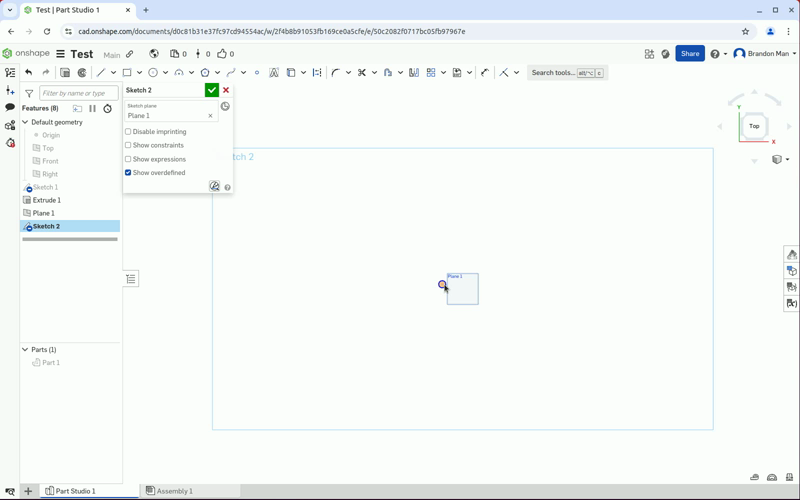
scroll(6)
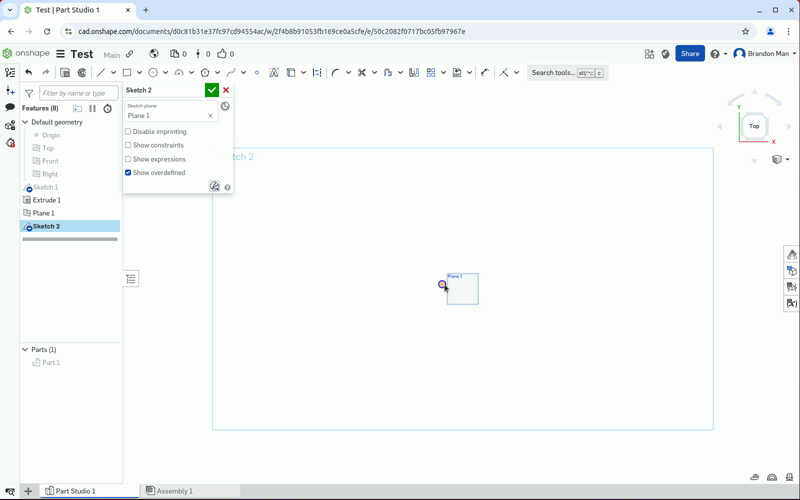
scroll(6)
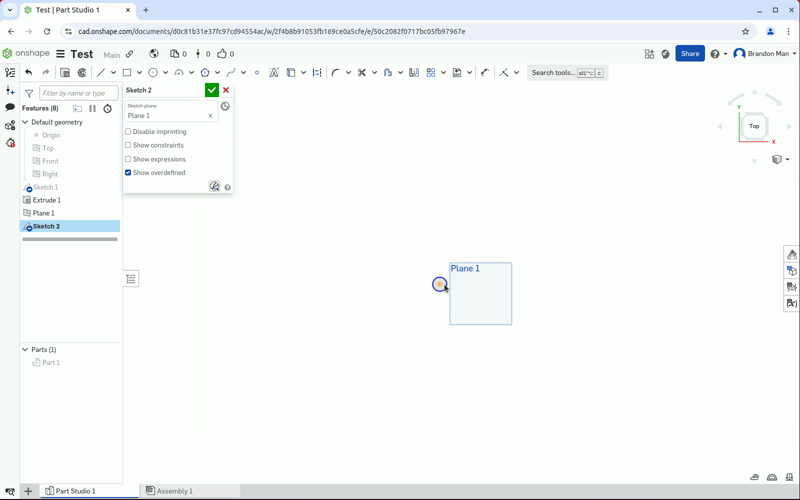
scroll(6)
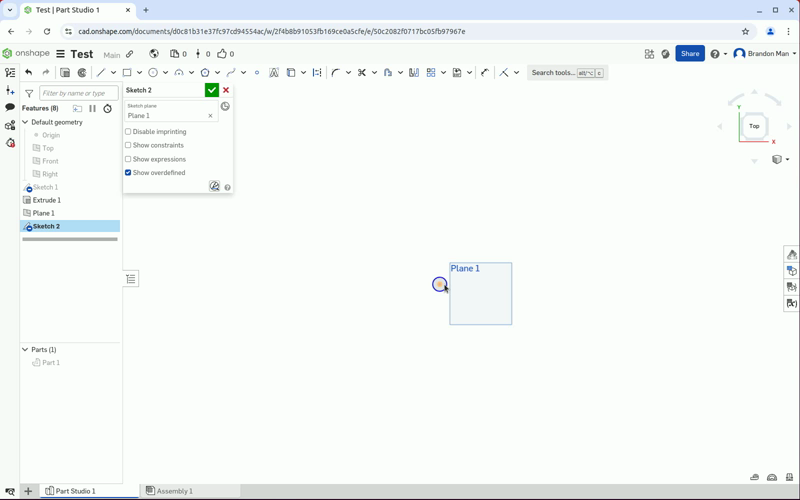
scroll(6)
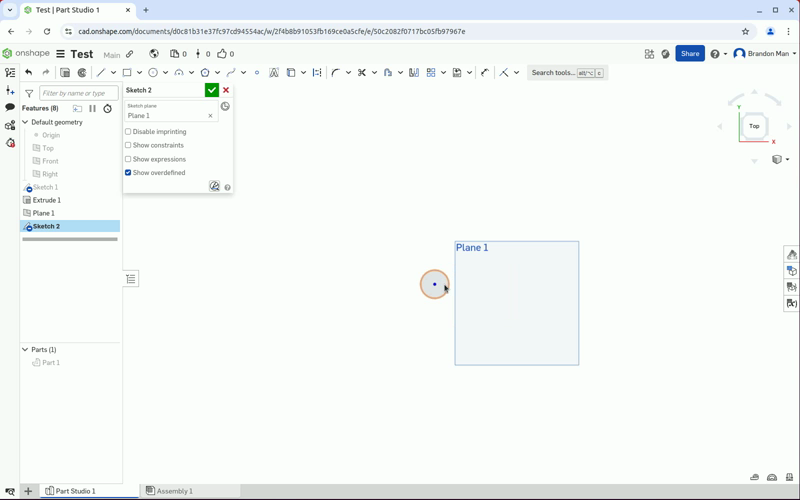
scroll(6)
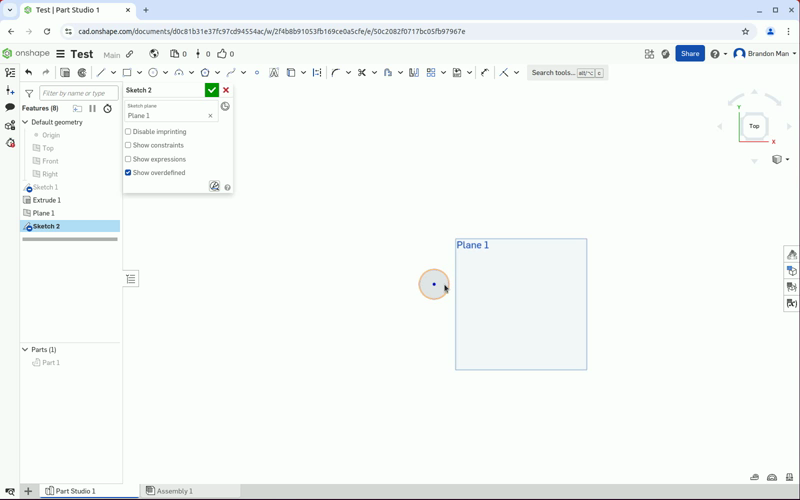
scroll(6)
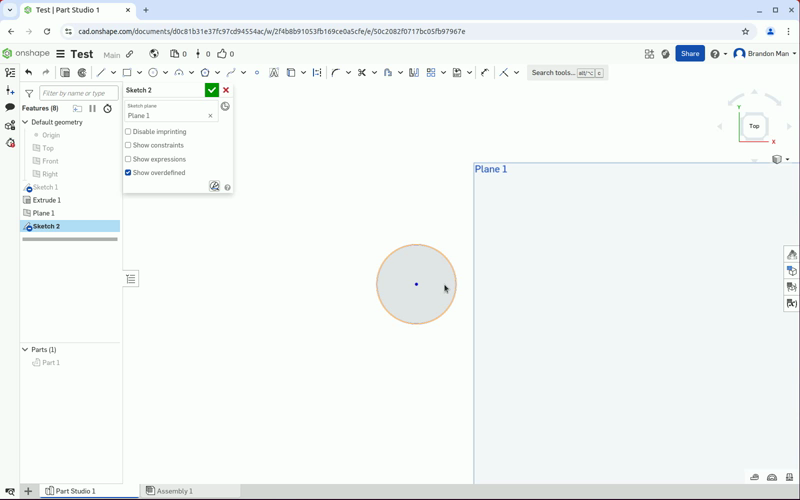
click(444, 284)
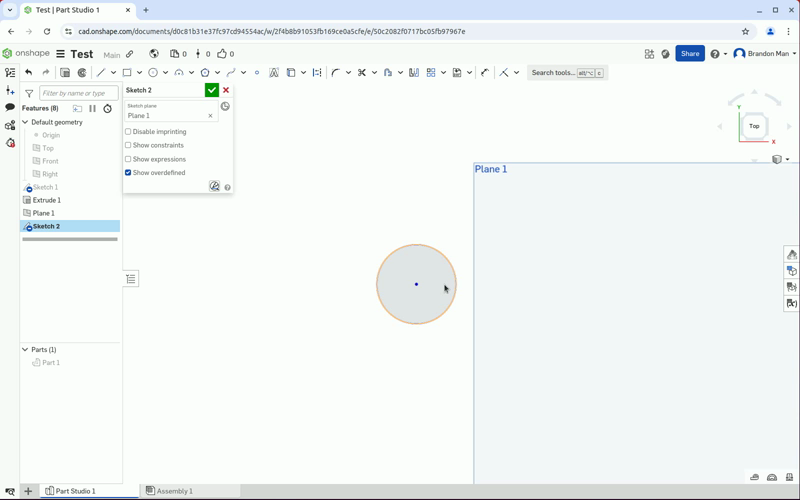
scroll(-6)
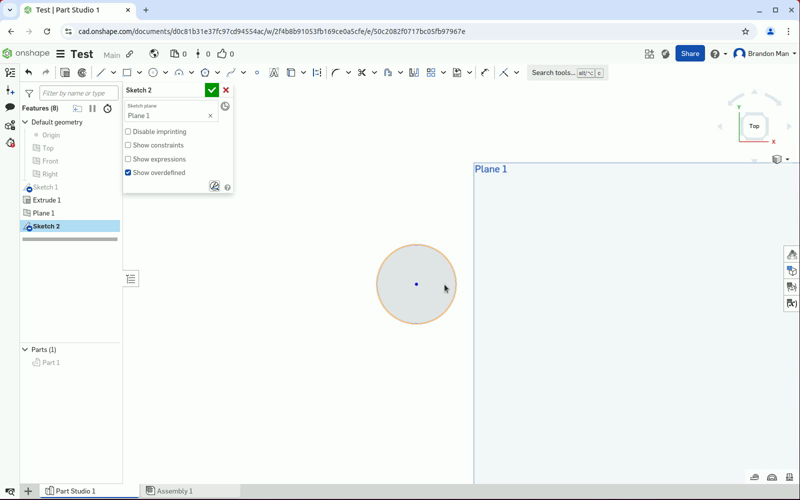
scroll(-6)
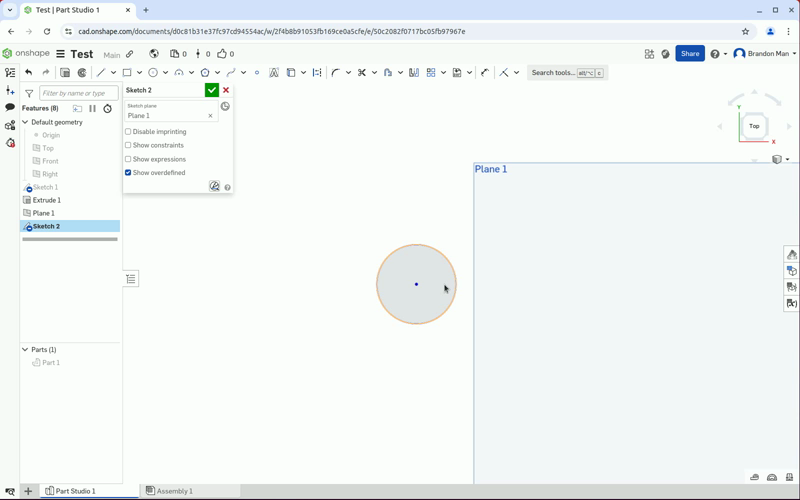
scroll(-6)
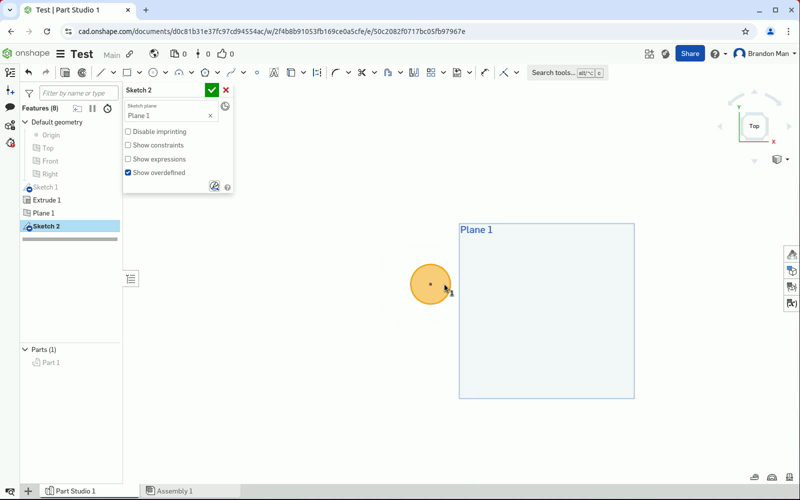
scroll(-6)
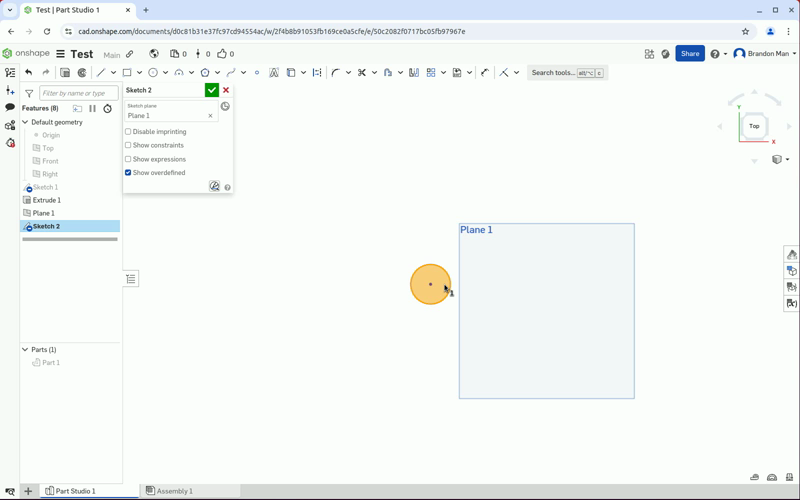
scroll(-6)
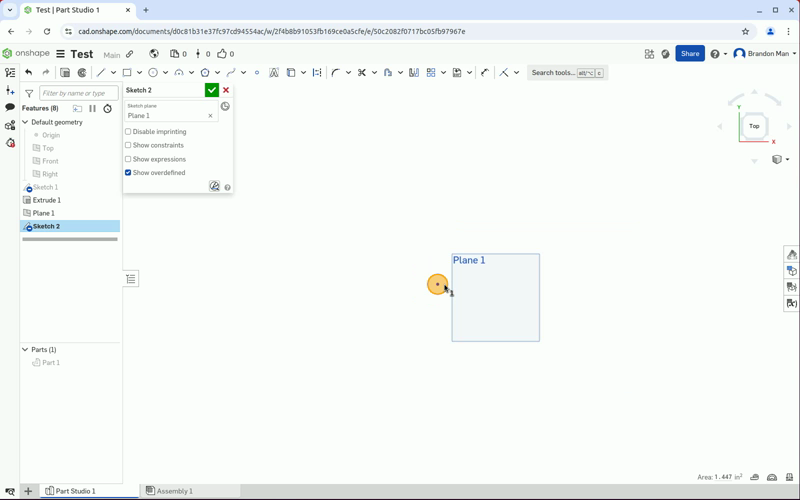
scroll(-6)
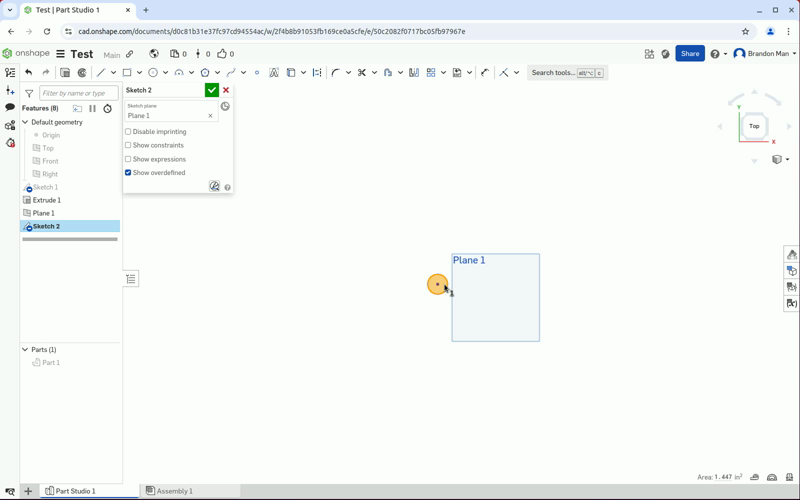
scroll(-6)
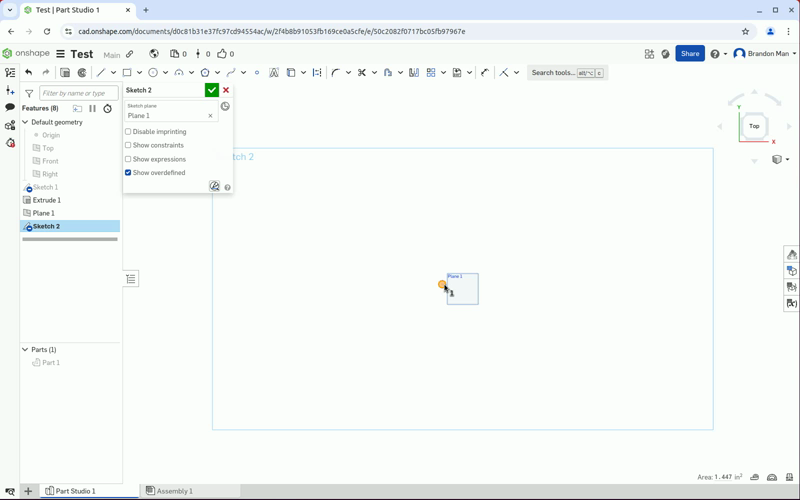
mouse_move(73, 352)
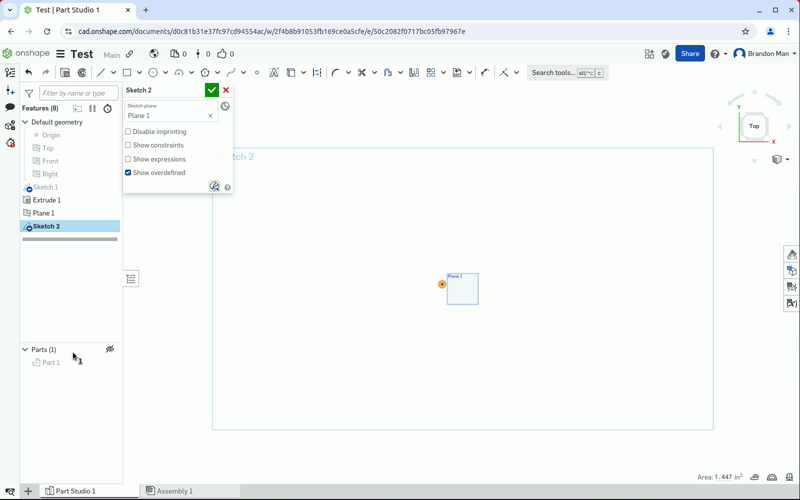
key(shift+y)
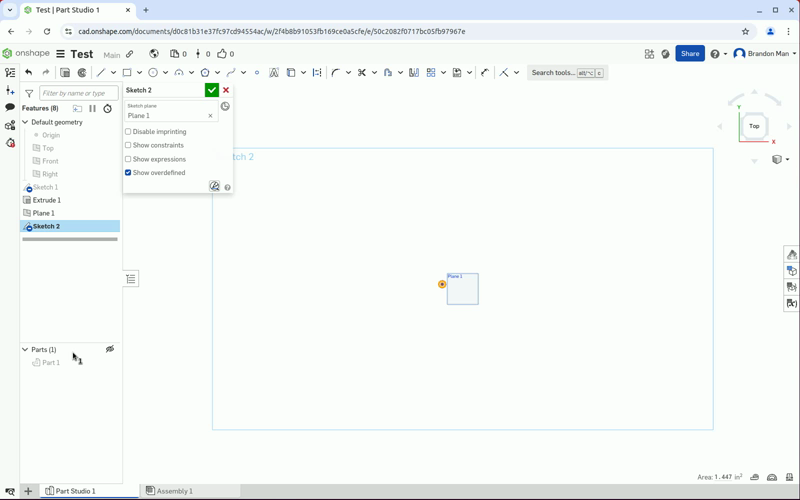
key(shift+e)
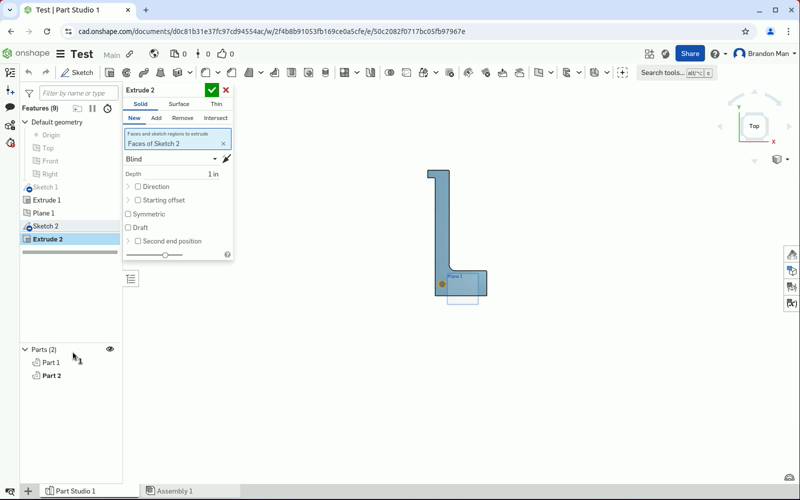
mouse_move(143, 106)
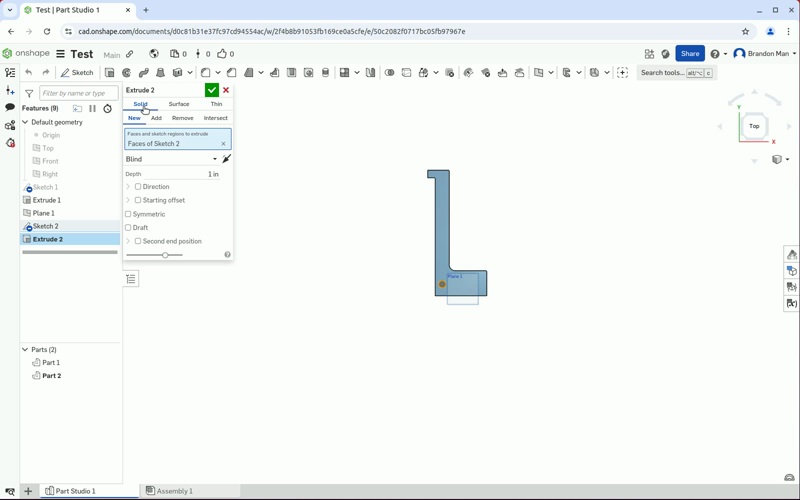
click(143, 106)
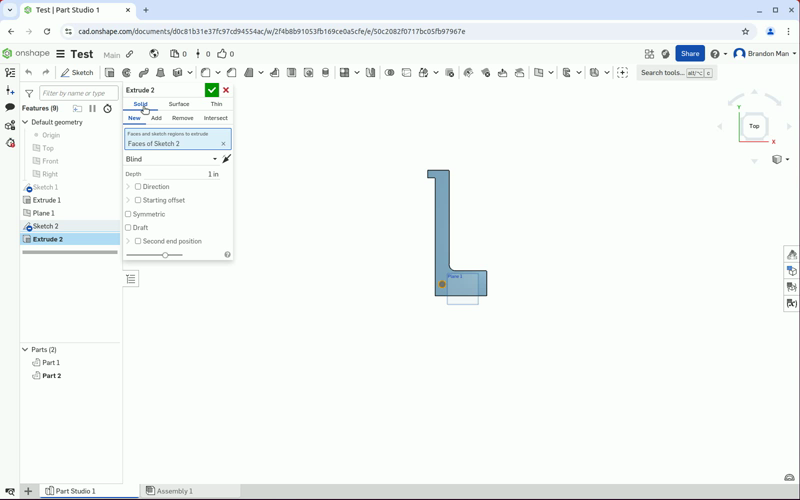
mouse_move(186, 120)
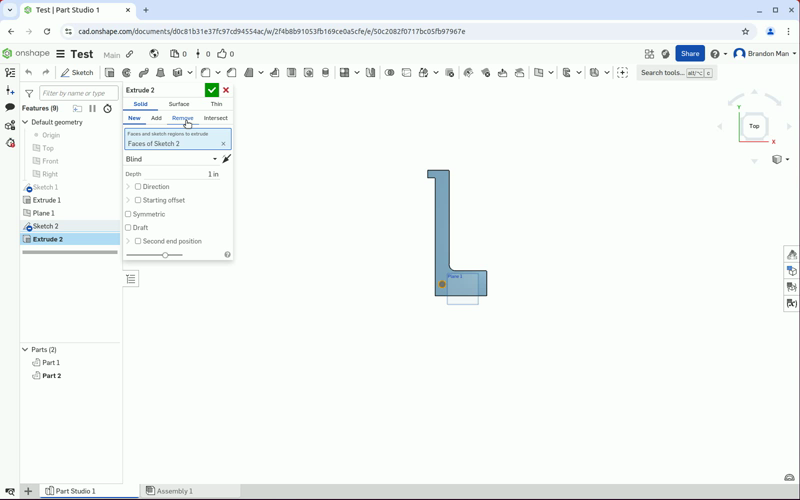
click(186, 120)
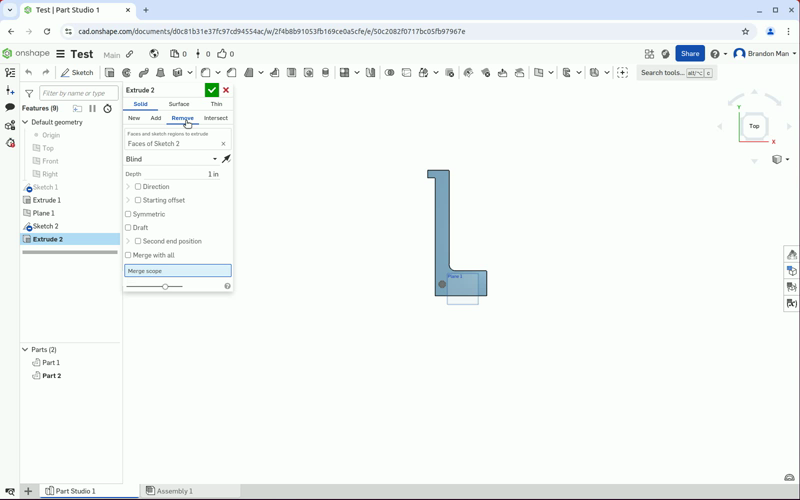
key(tab, 4)
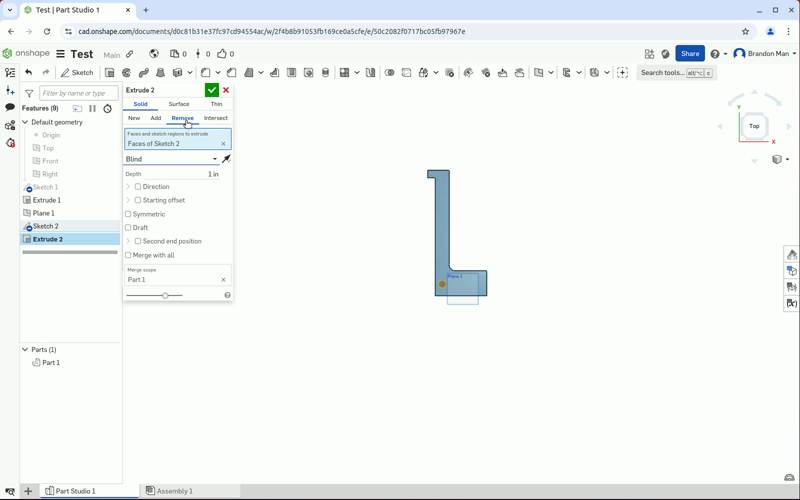
text(7.221)
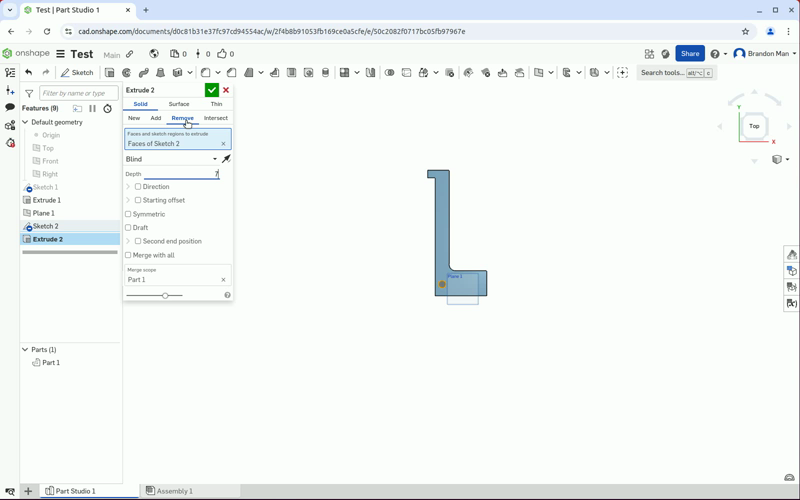
key(tab, 6)
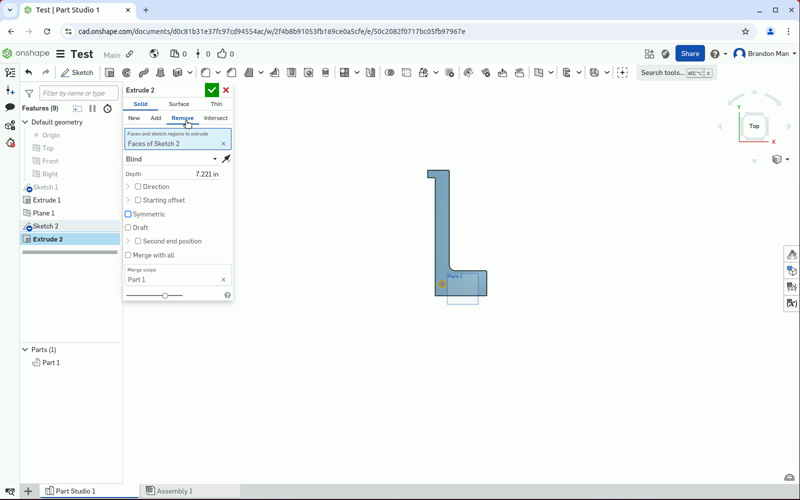
key(space)
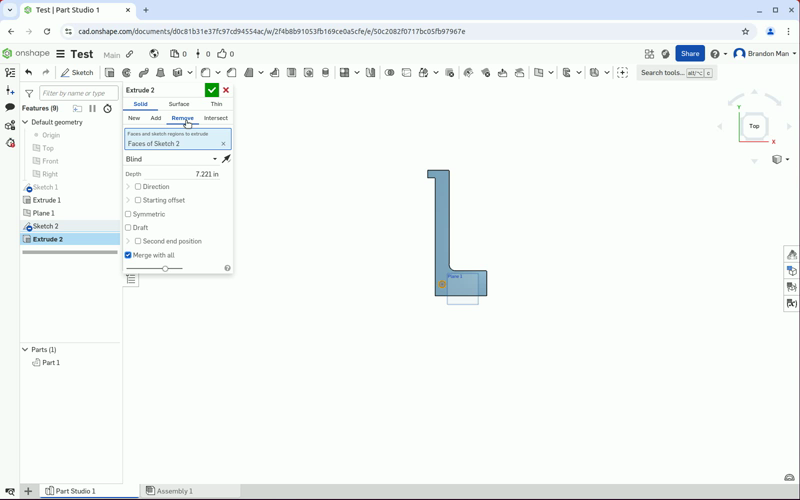
key(enter)
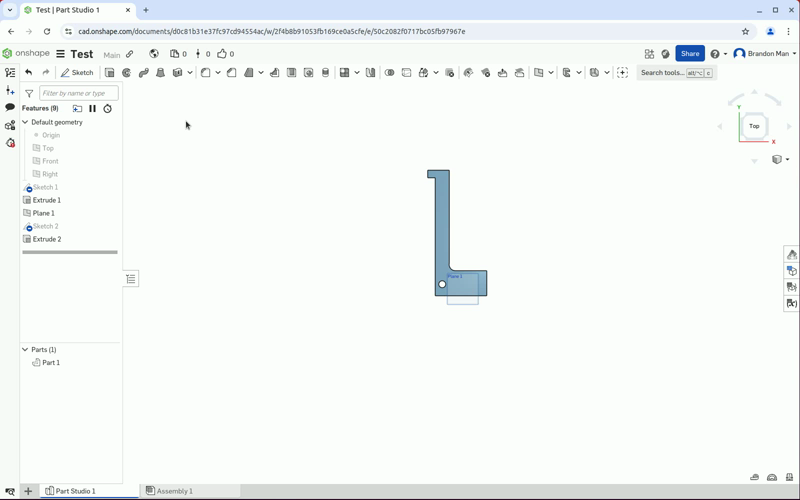
key(shift+h)
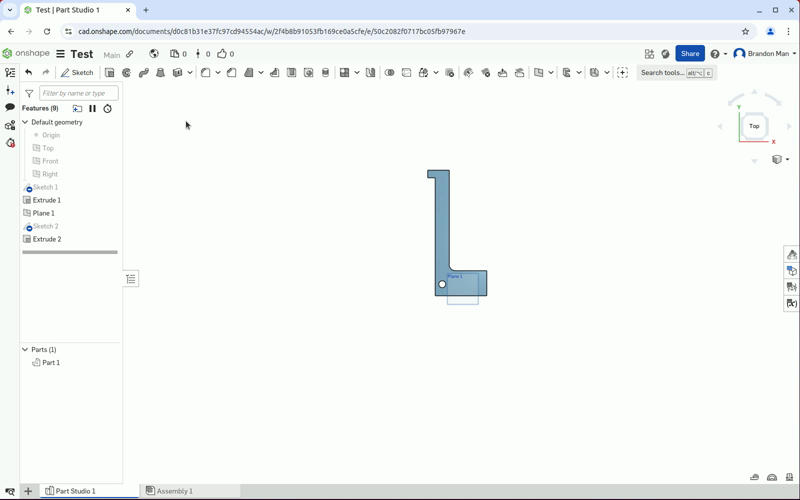
key(shift+h)
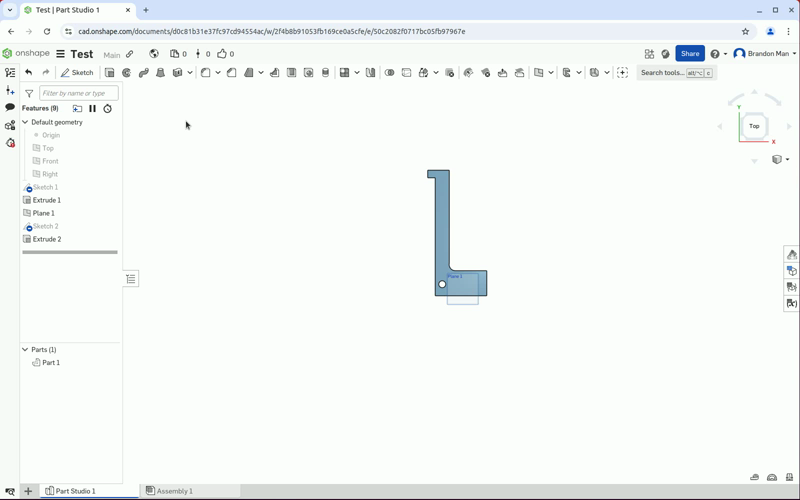
mouse_move(73, 189)
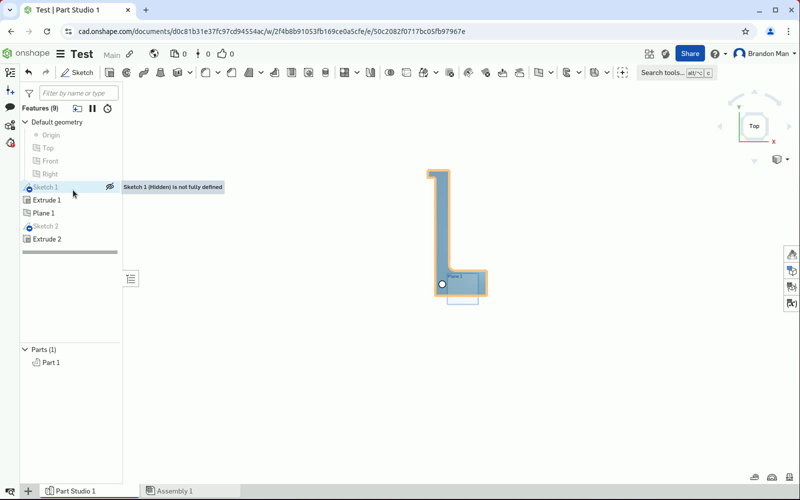
click(73, 189)
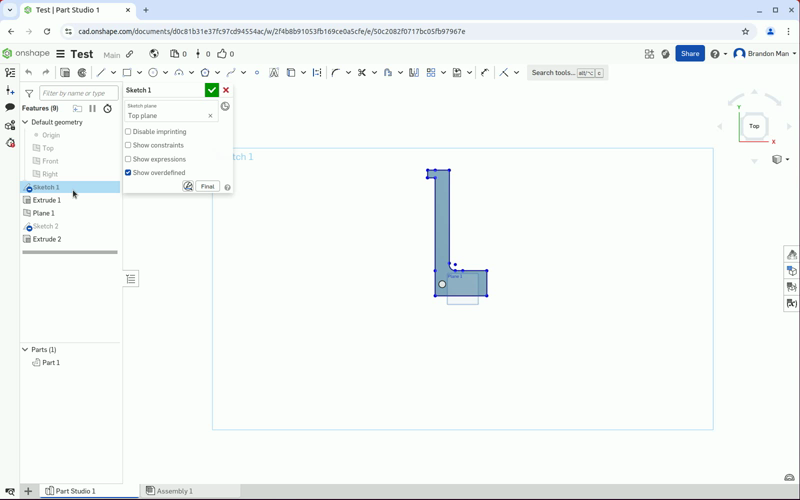
mouse_move(229, 92)
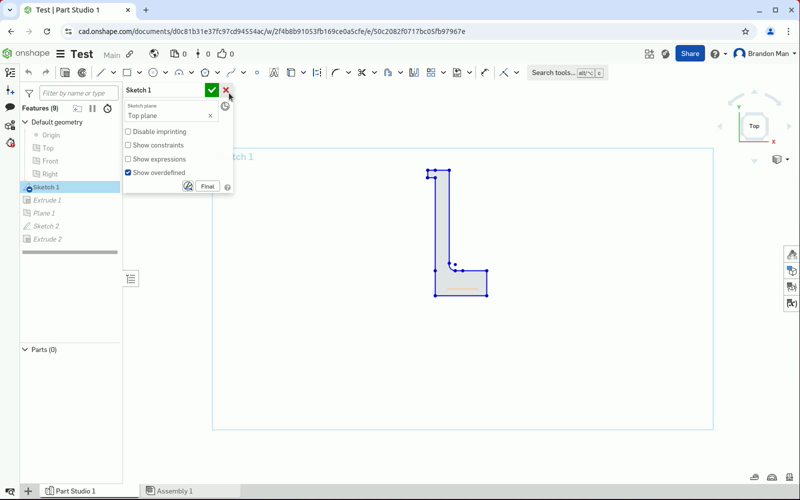
click(229, 92)
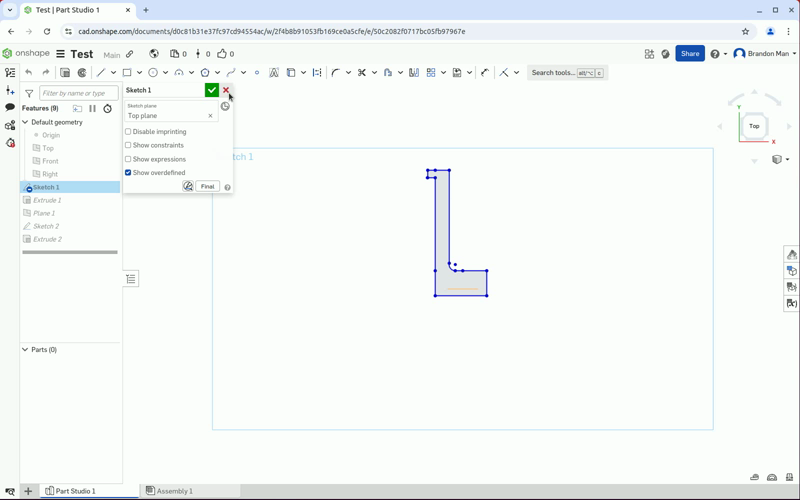
key(shift+s)
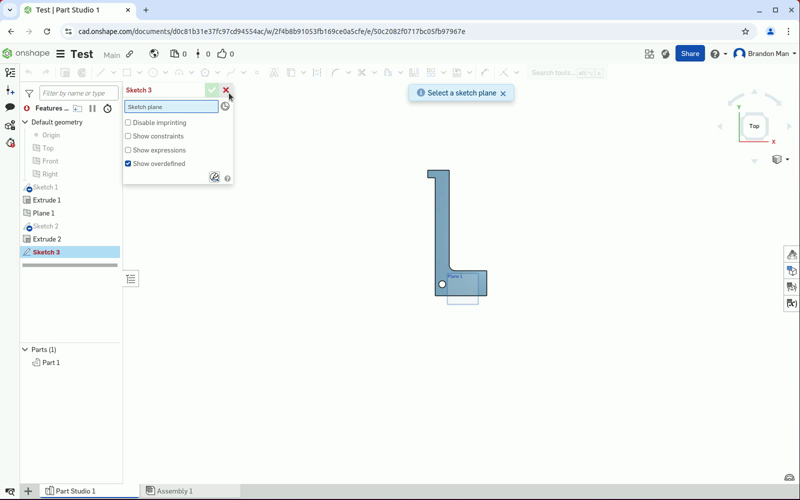
mouse_move(73, 215)
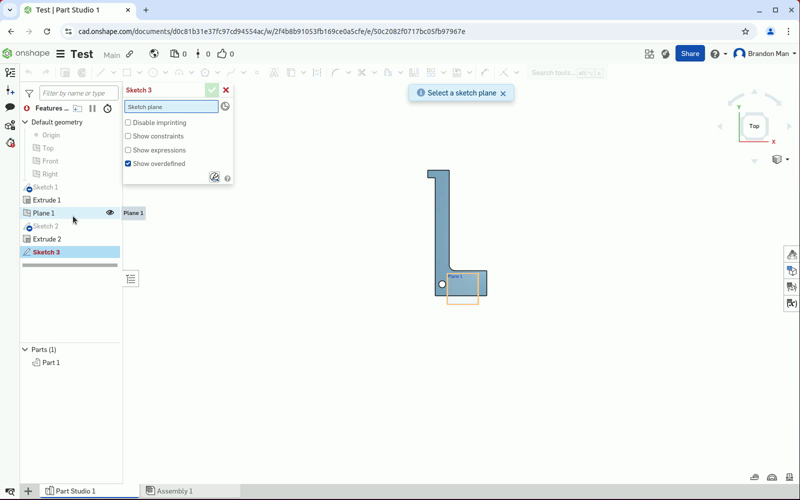
click(73, 215)
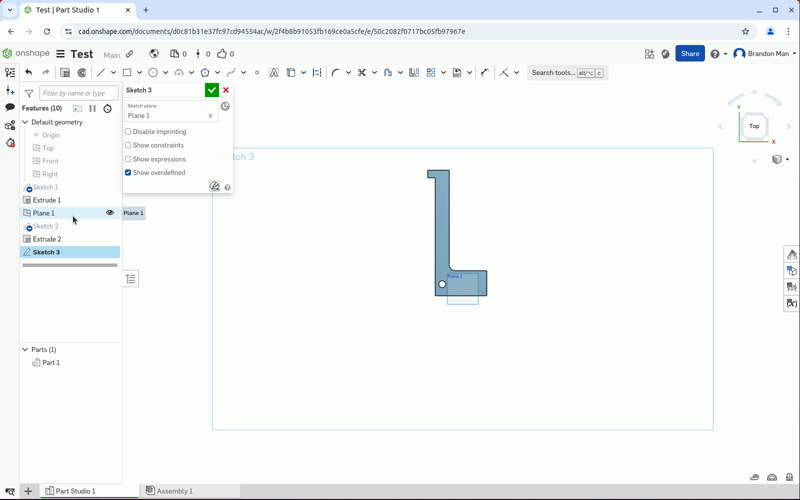
mouse_move(73, 352)
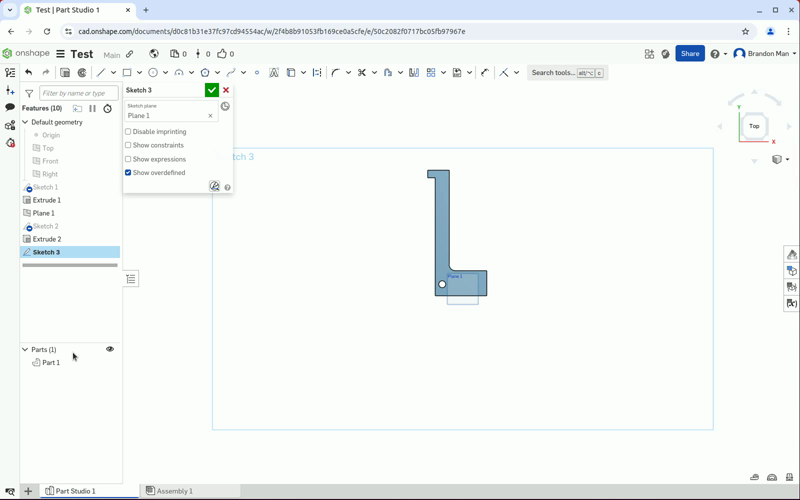
key(y)
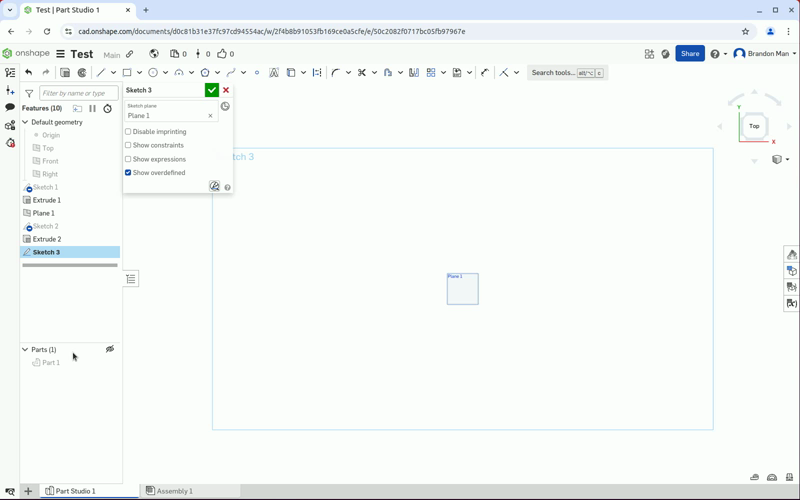
key(c)
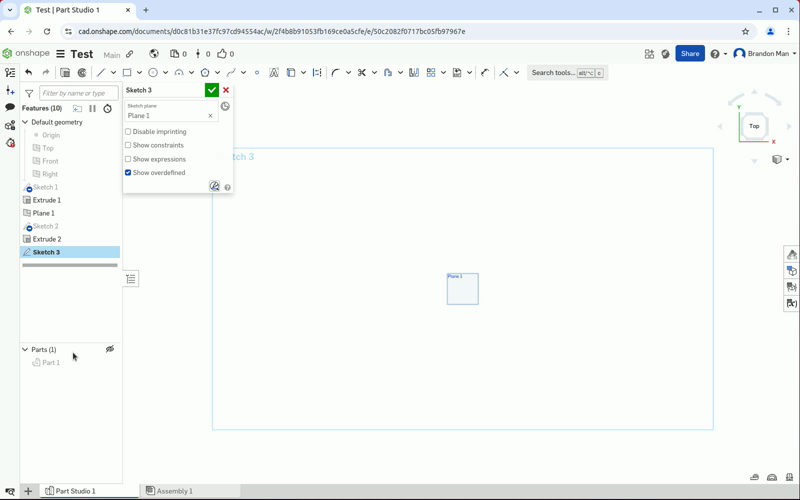
key_down(shift)
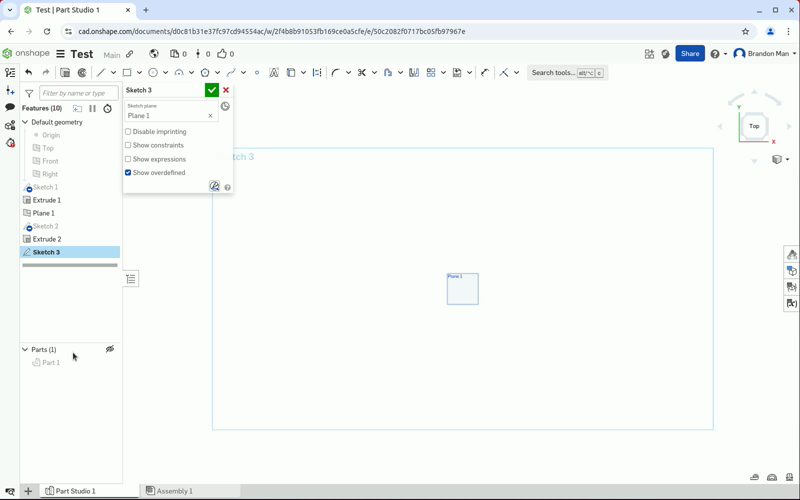
mouse_move(479, 282)
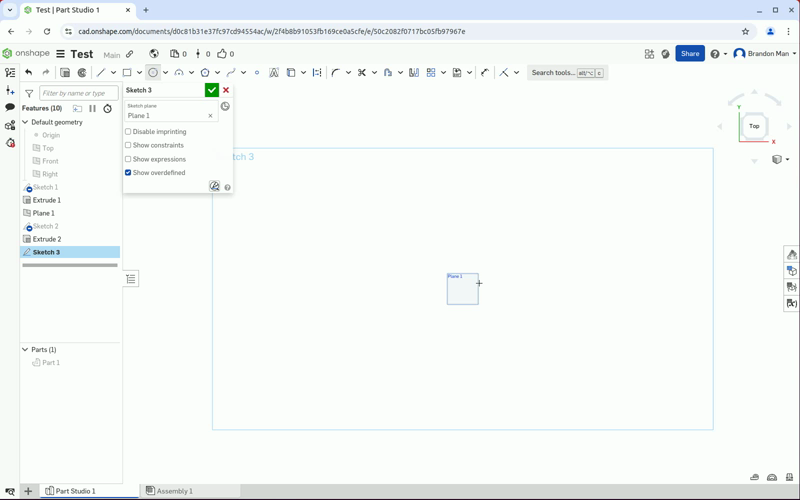
click(479, 282)
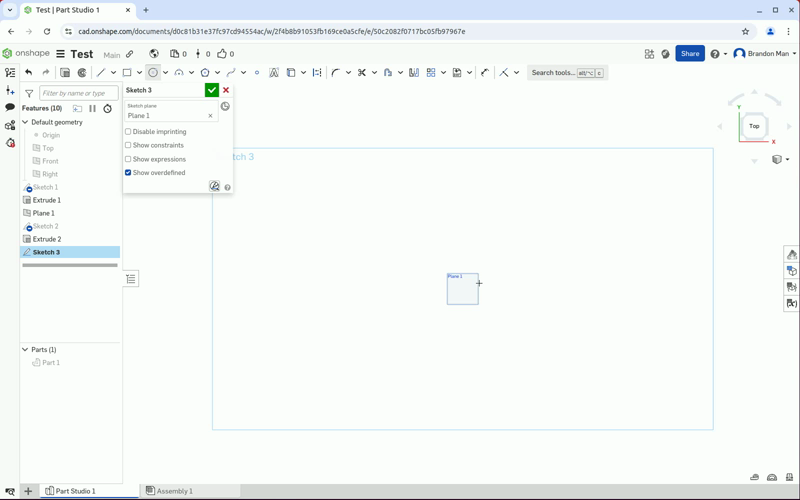
key_up(shift)
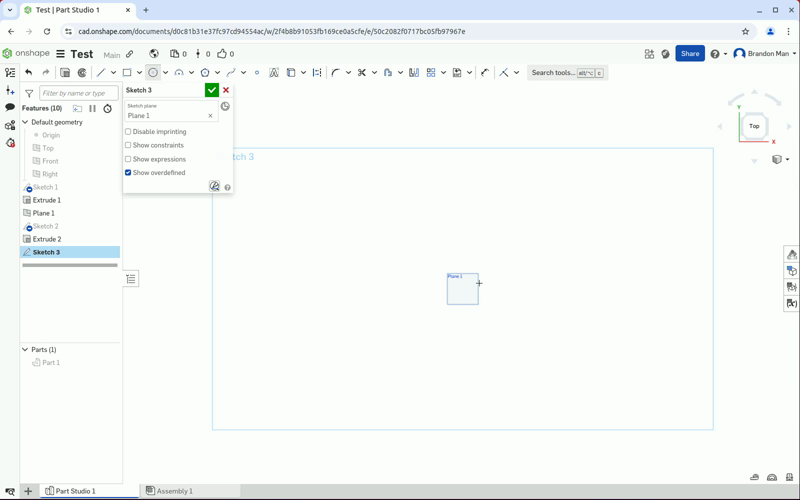
mouse_move(482, 282)
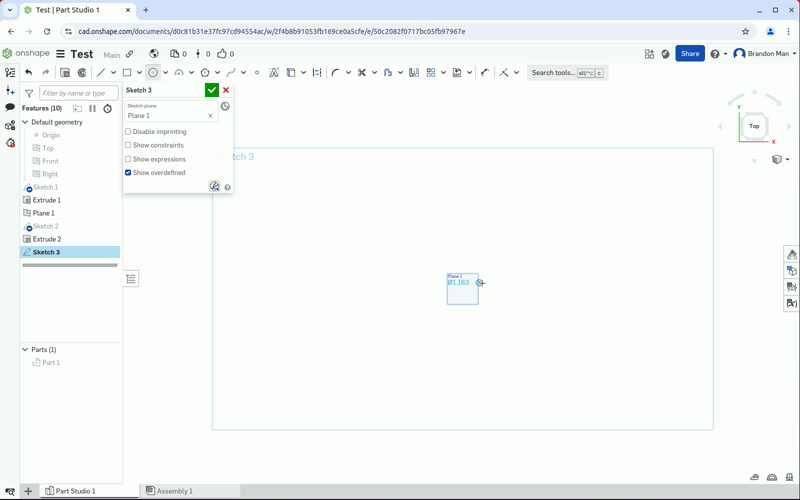
click(482, 282)
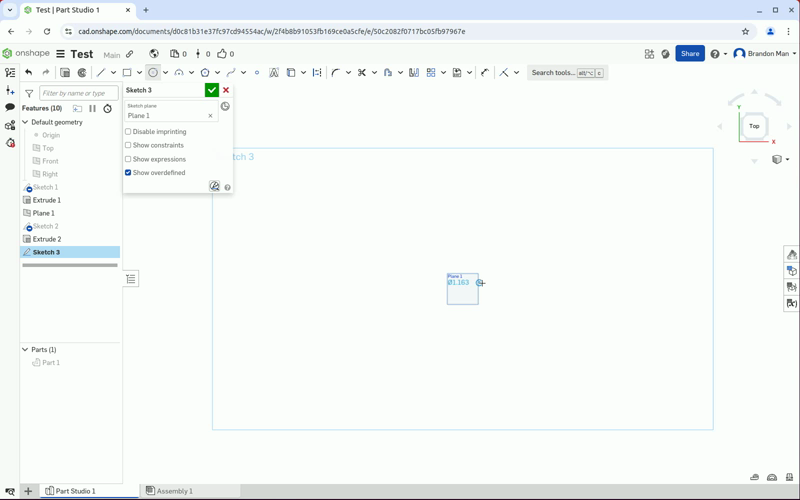
key(esc)
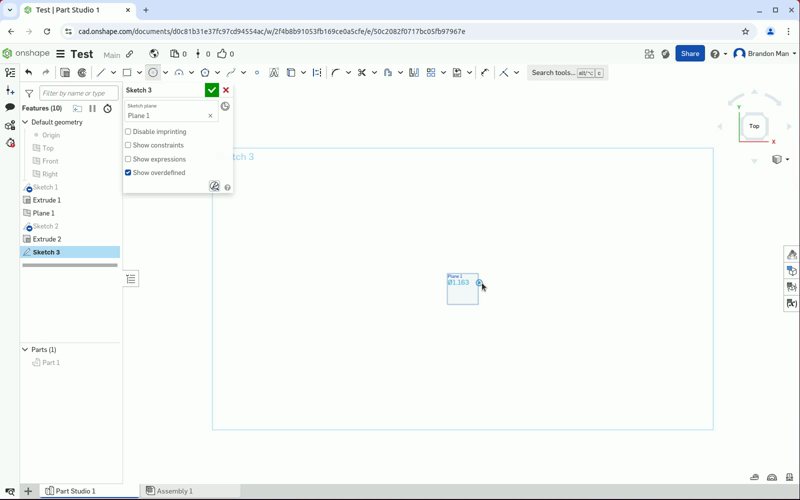
mouse_move(478, 281)
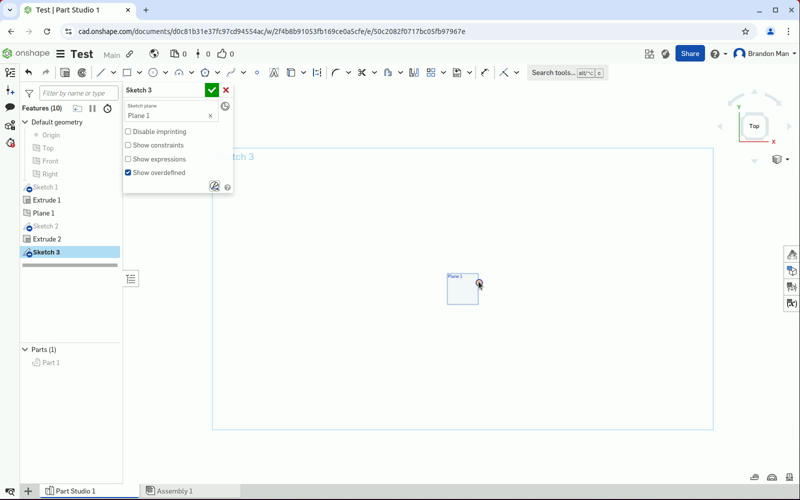
scroll(6)
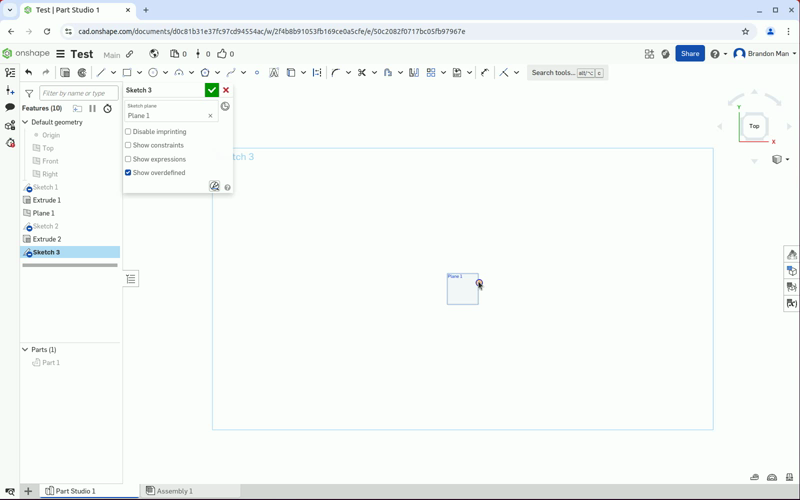
scroll(6)
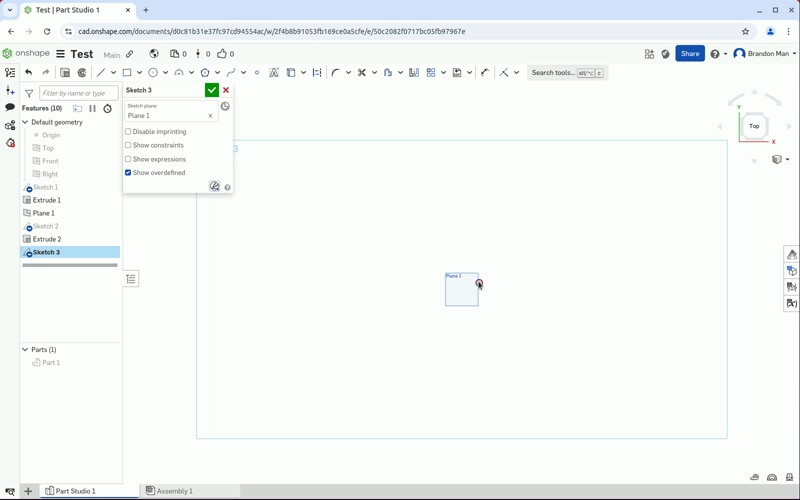
scroll(6)
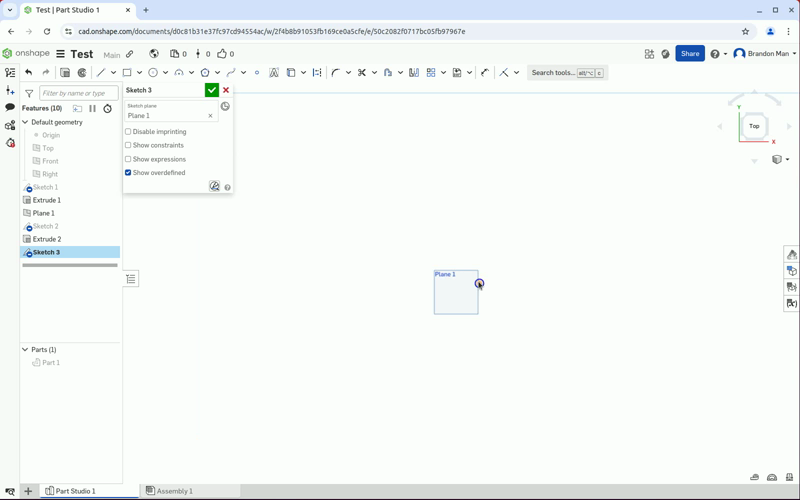
scroll(6)
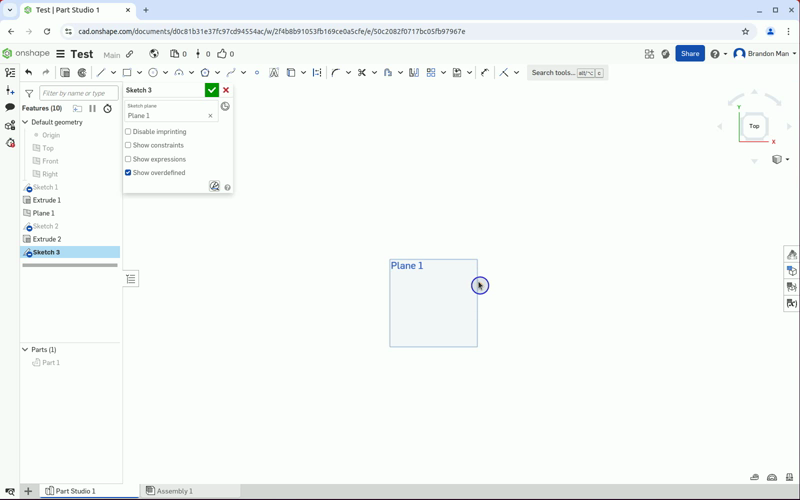
scroll(6)
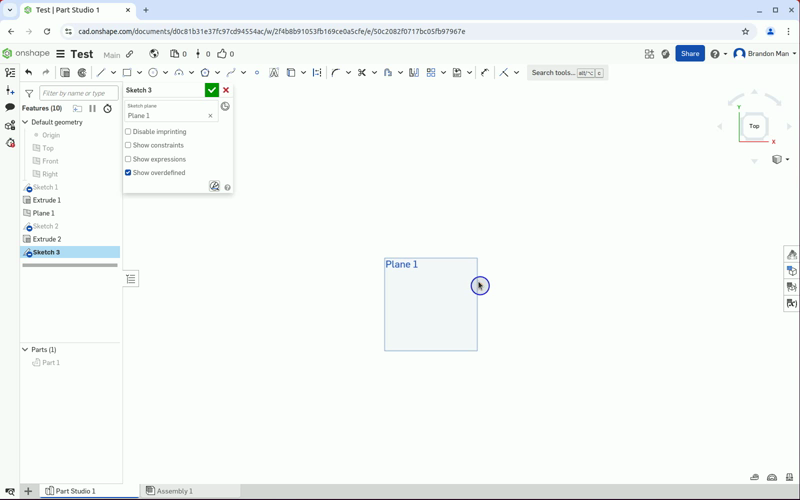
scroll(6)
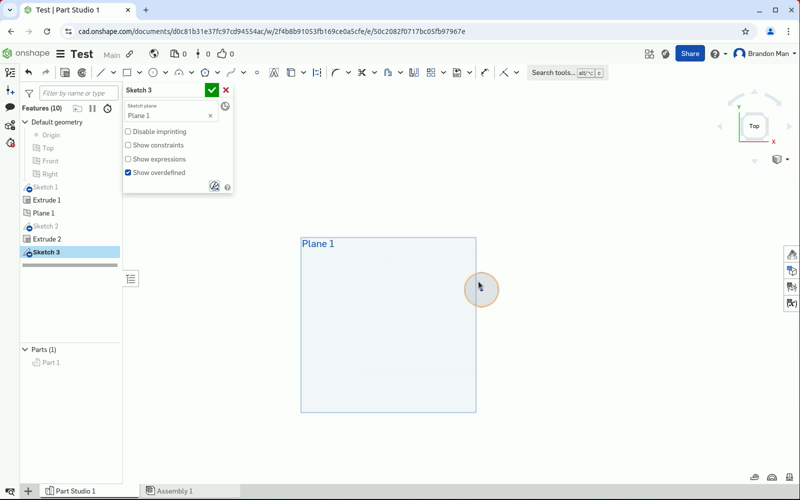
scroll(6)
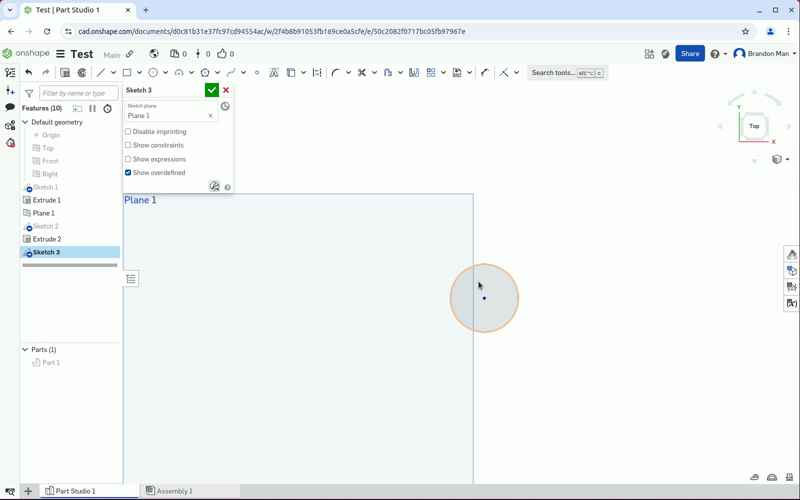
click(478, 281)
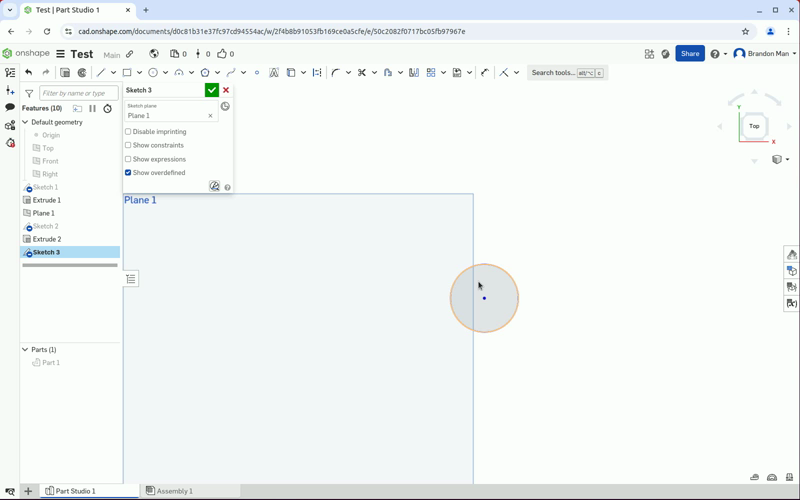
scroll(-6)
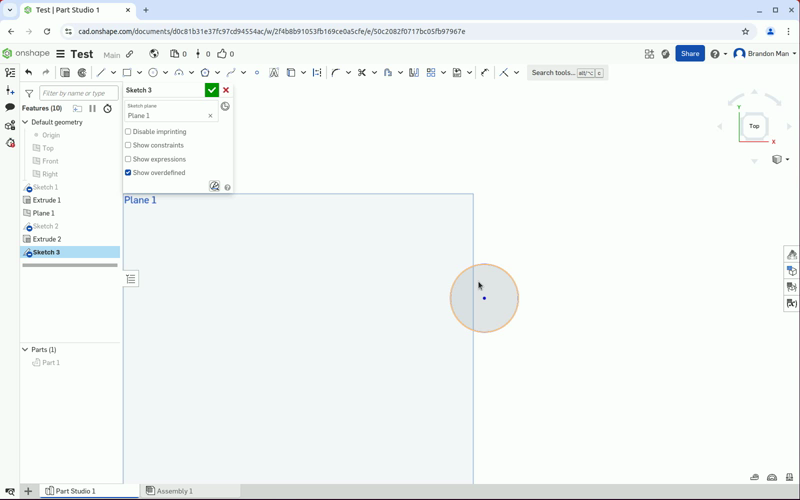
scroll(-6)
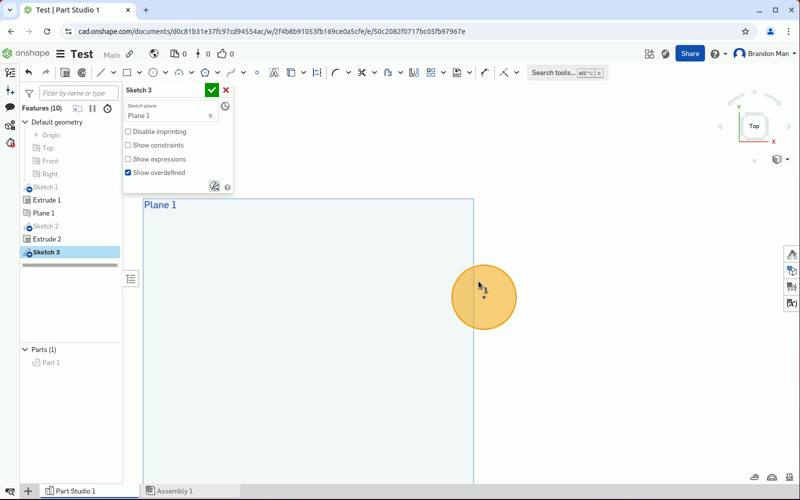
scroll(-6)
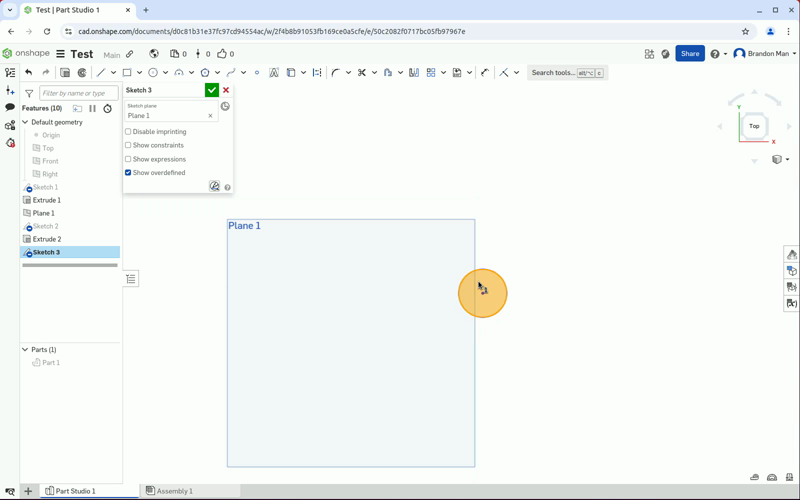
scroll(-6)
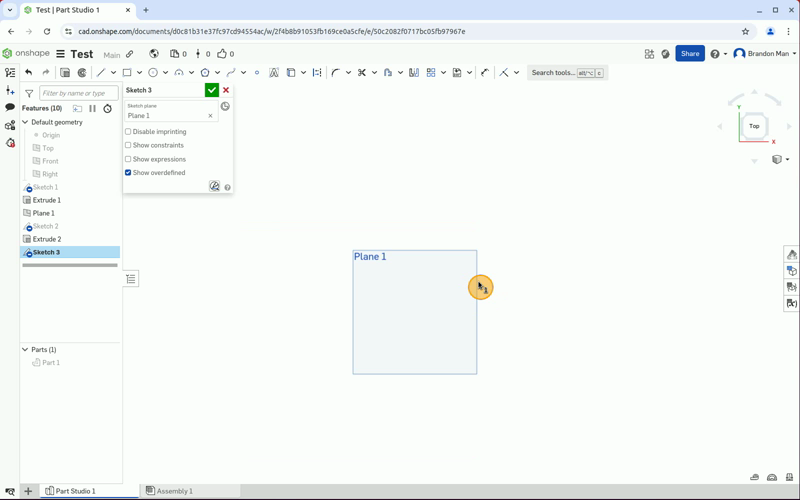
scroll(-6)
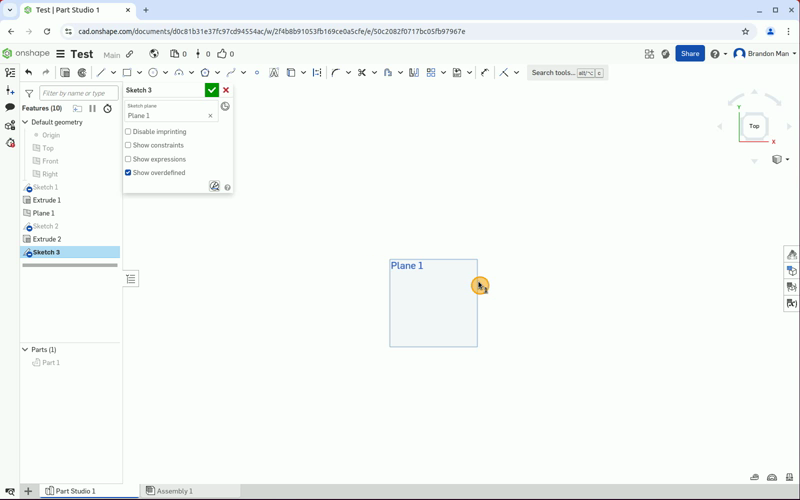
scroll(-6)
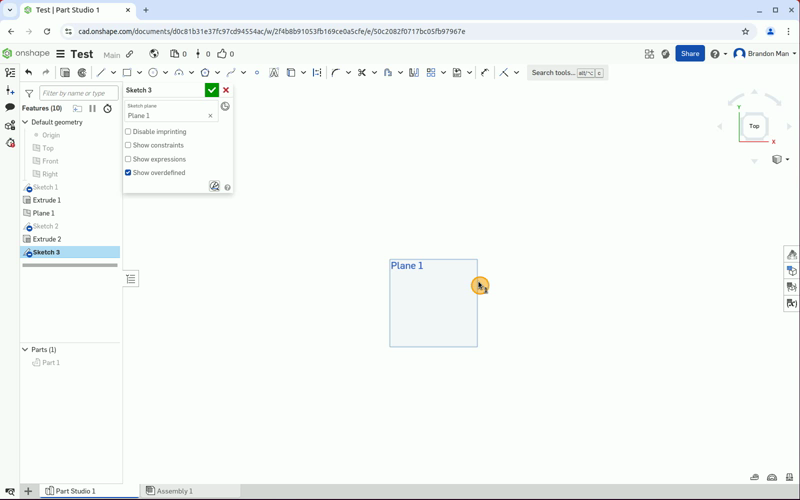
scroll(-6)
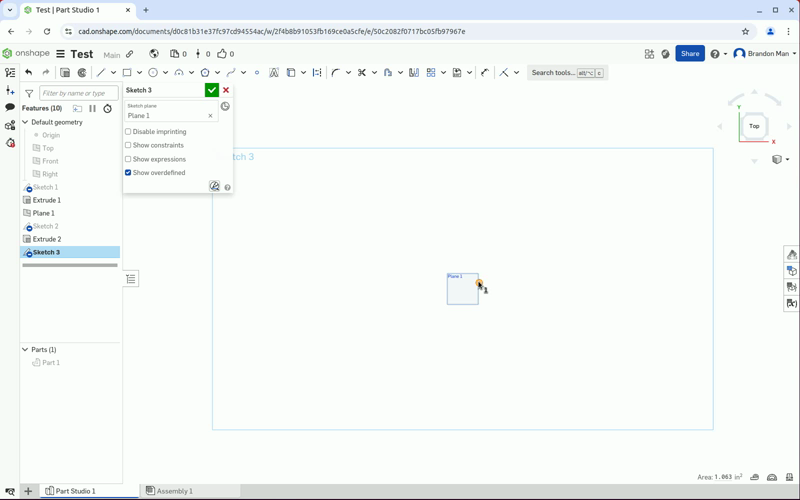
mouse_move(73, 352)
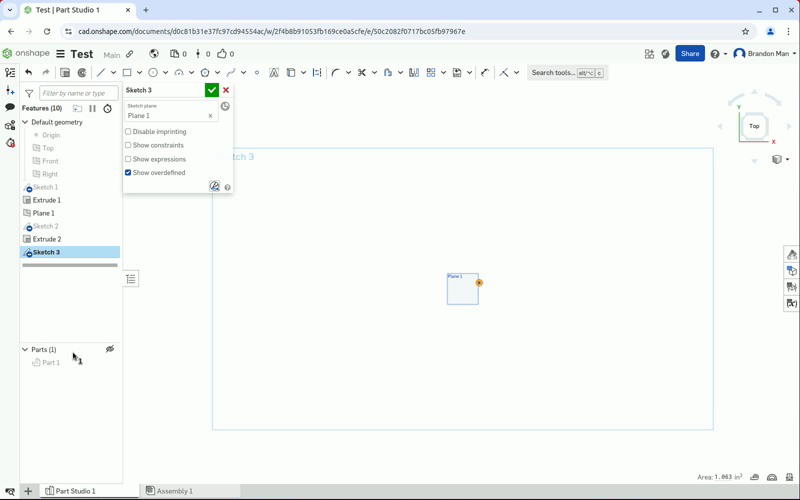
key(shift+y)
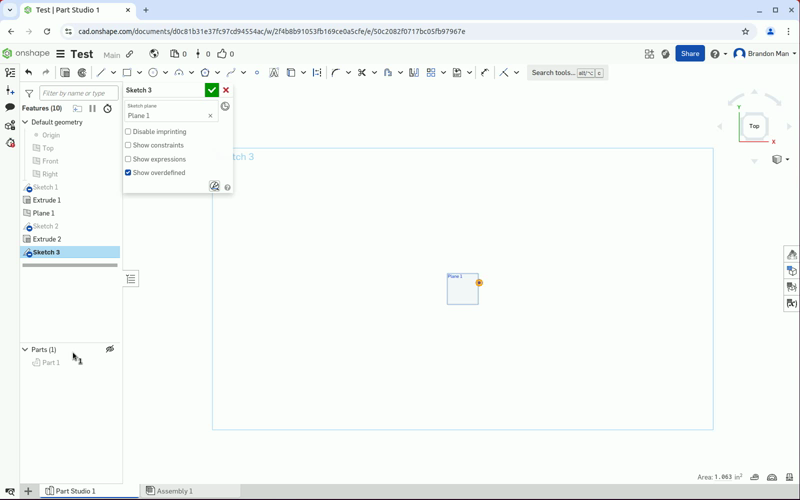
key(shift+e)
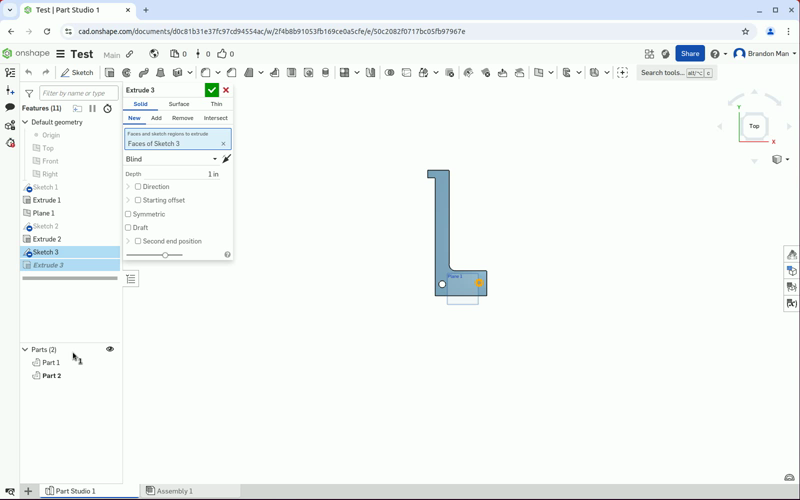
mouse_move(143, 106)
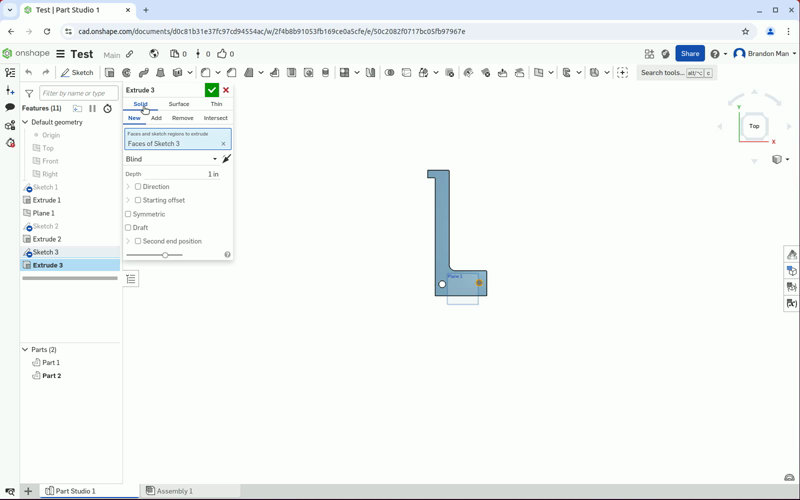
click(143, 106)
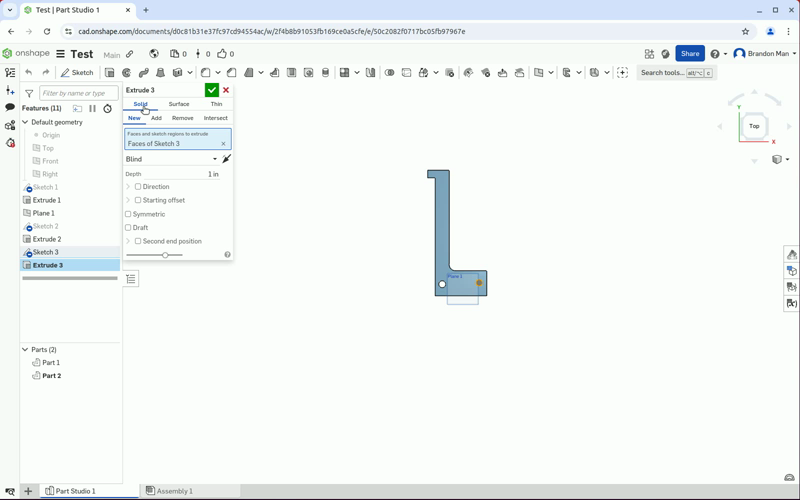
mouse_move(186, 120)
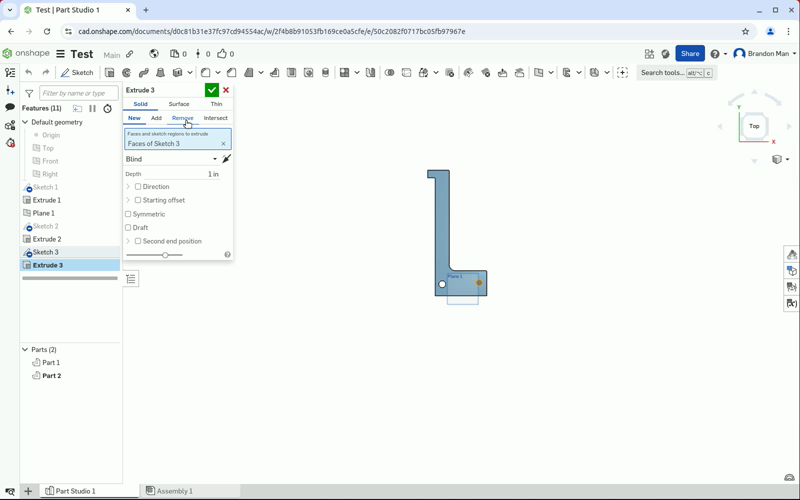
click(186, 120)
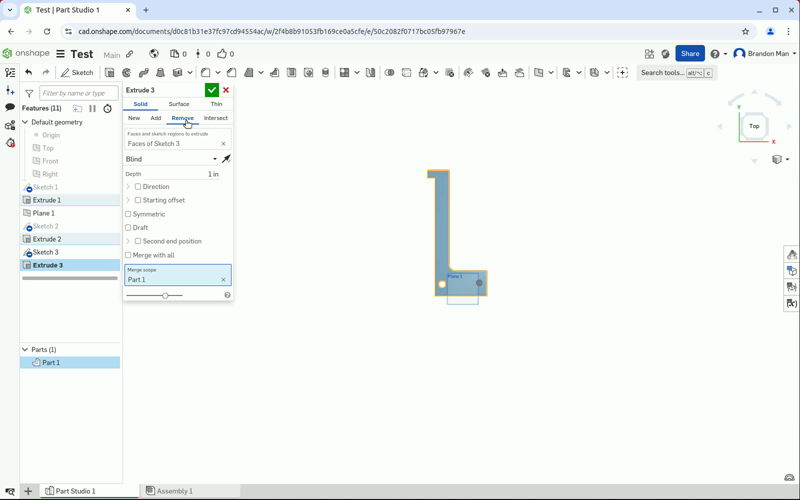
key(tab, 4)
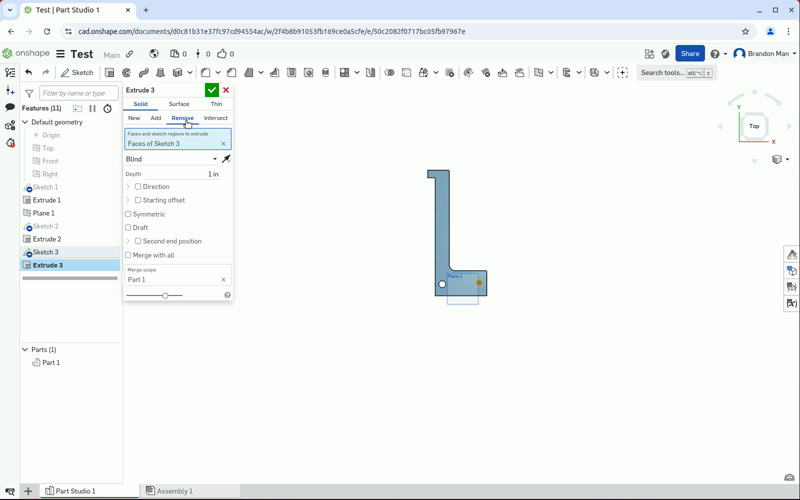
text(7.221)
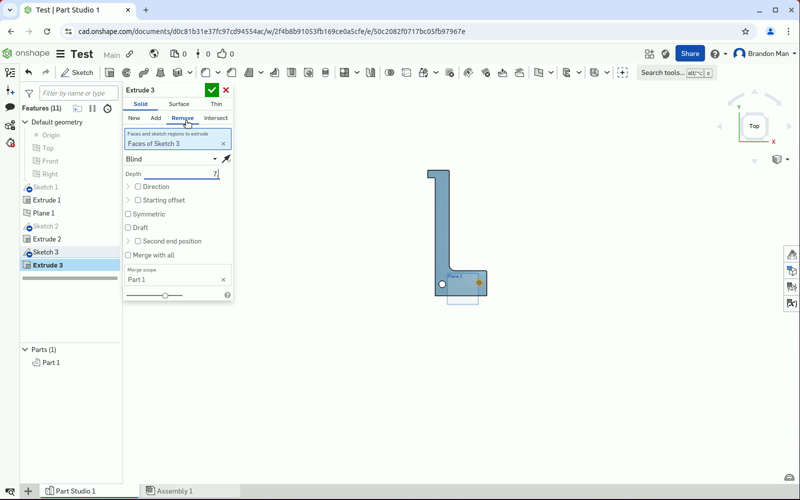
key(tab, 6)
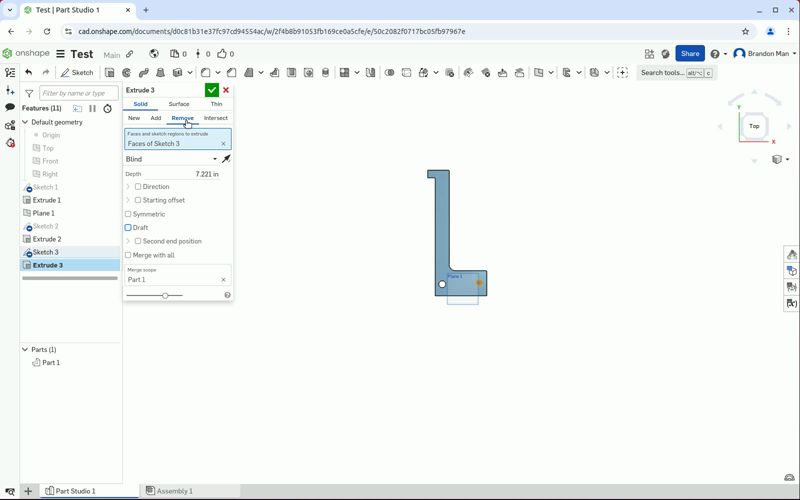
key(space)
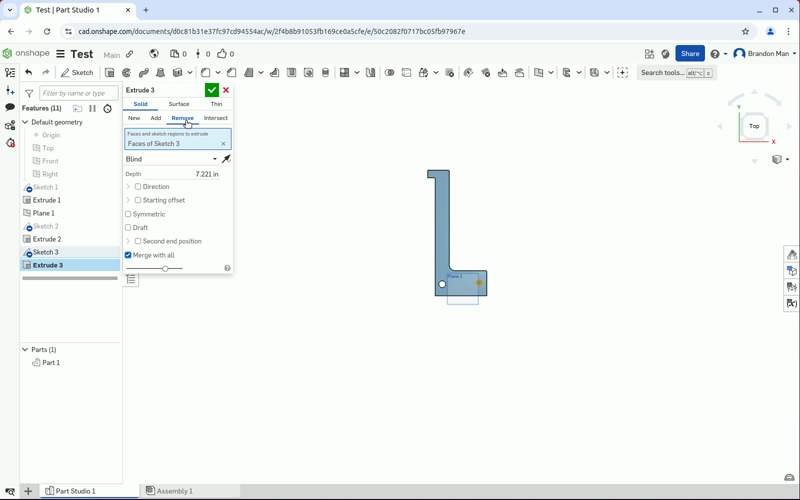
key(enter)
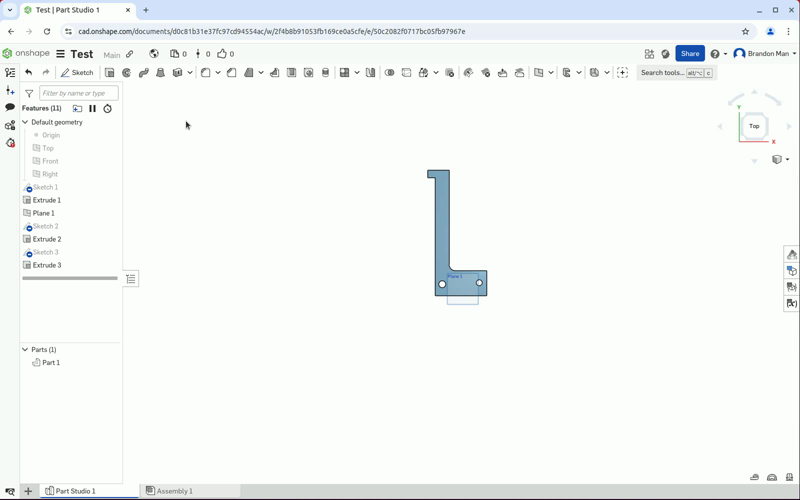
key(shift+h)
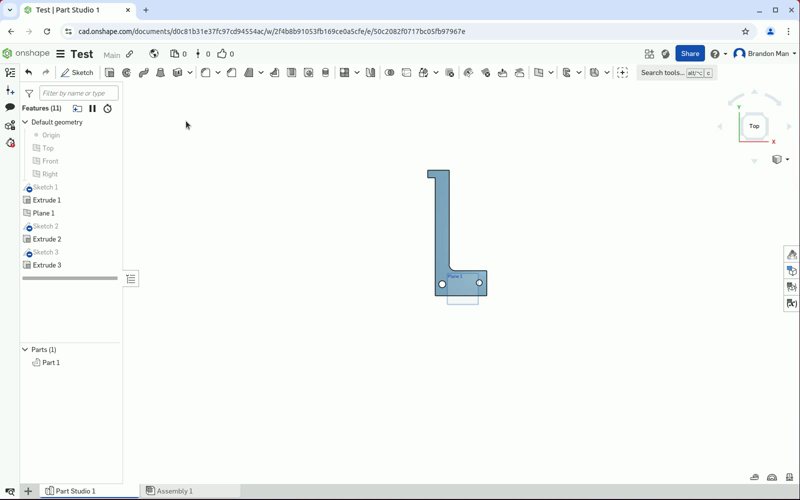
key(shift+h)
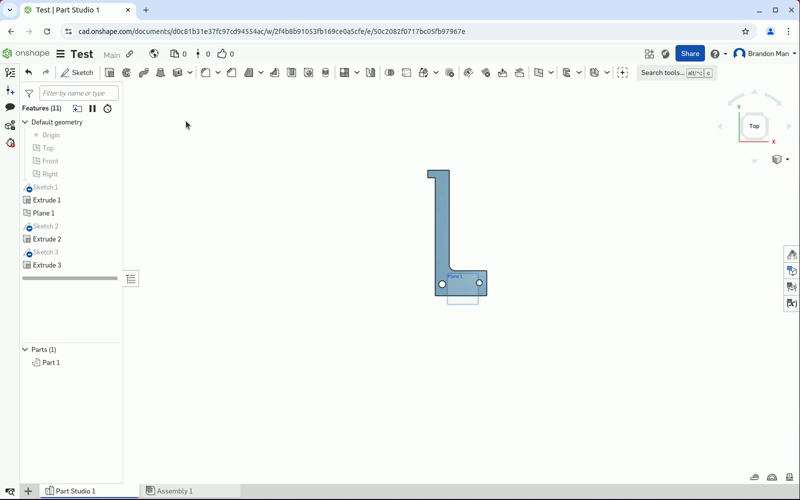
key(shift+7)
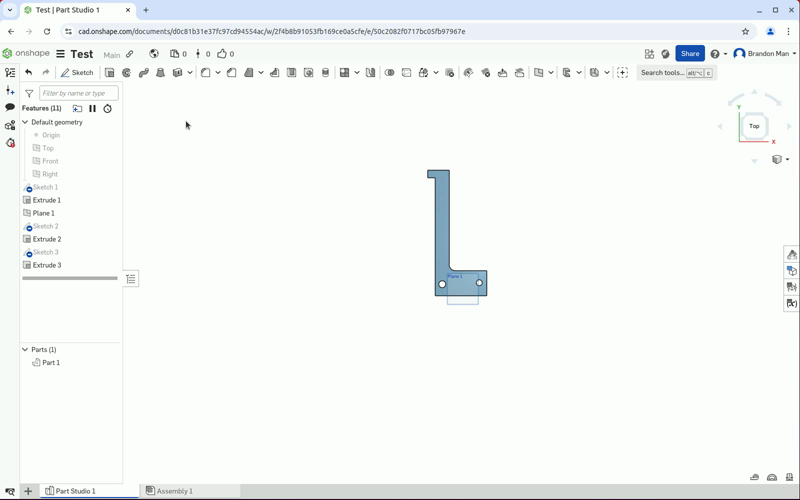
key(up, 3)
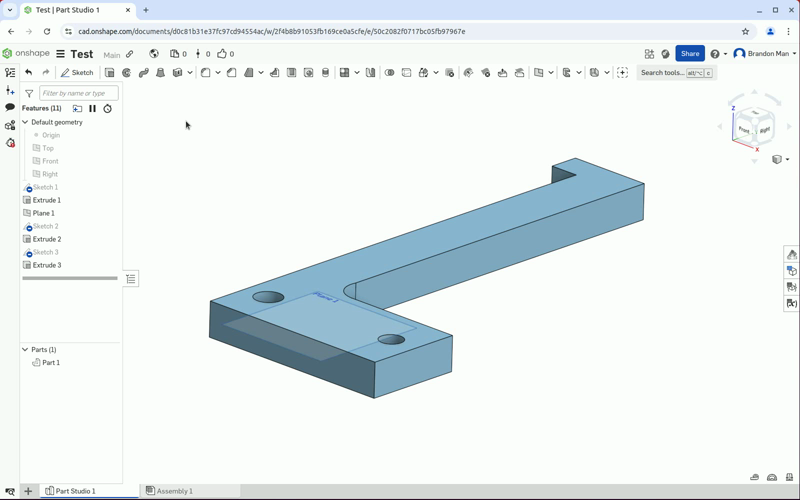
key(left, 3)
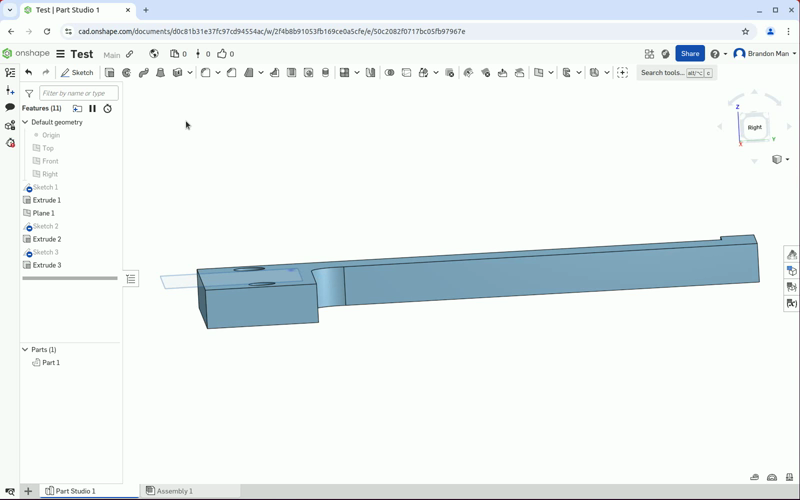
key(right, 3)
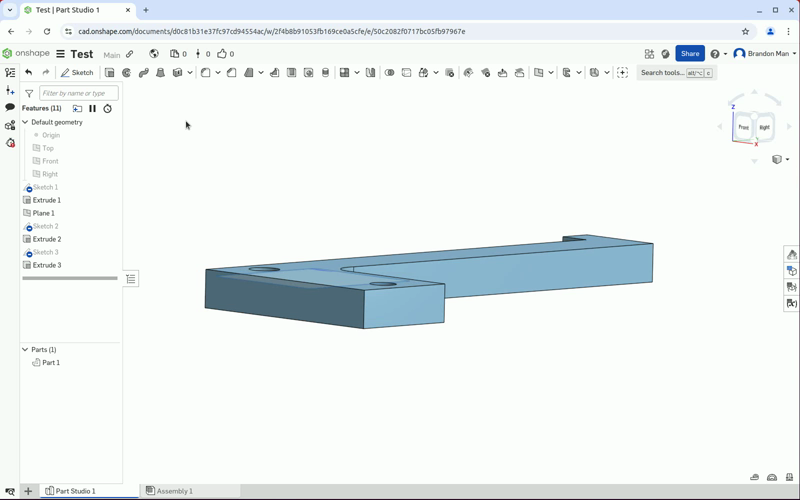
key(down, 3)
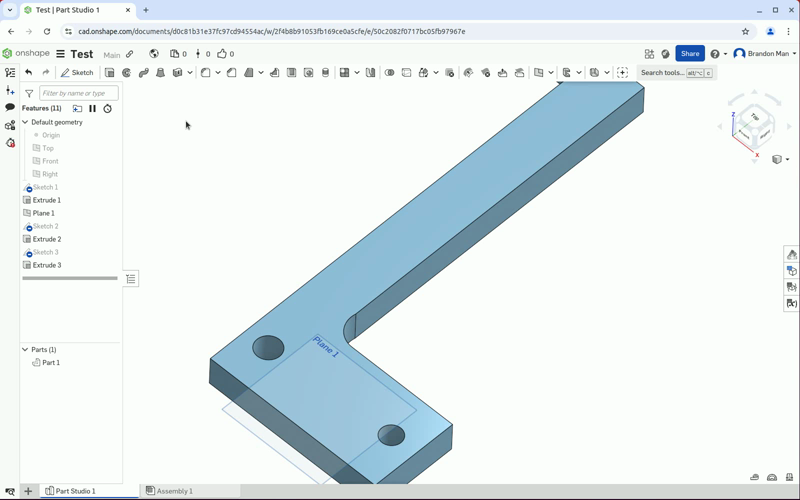
mouse_move(73, 189)
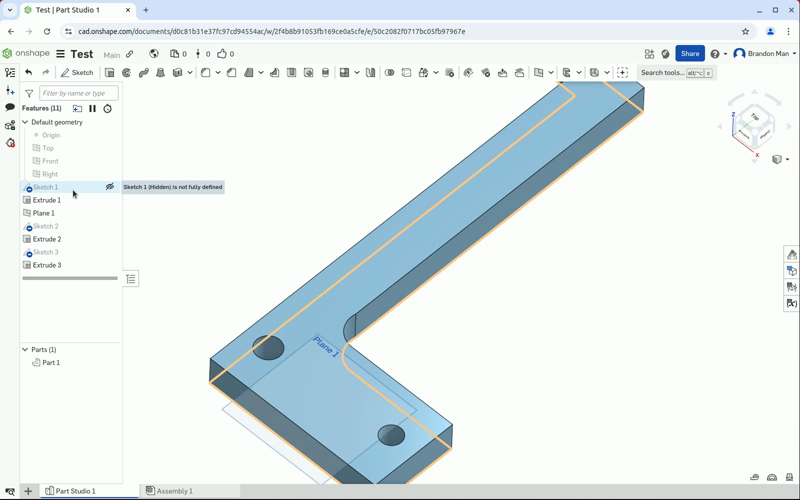
click(73, 189)